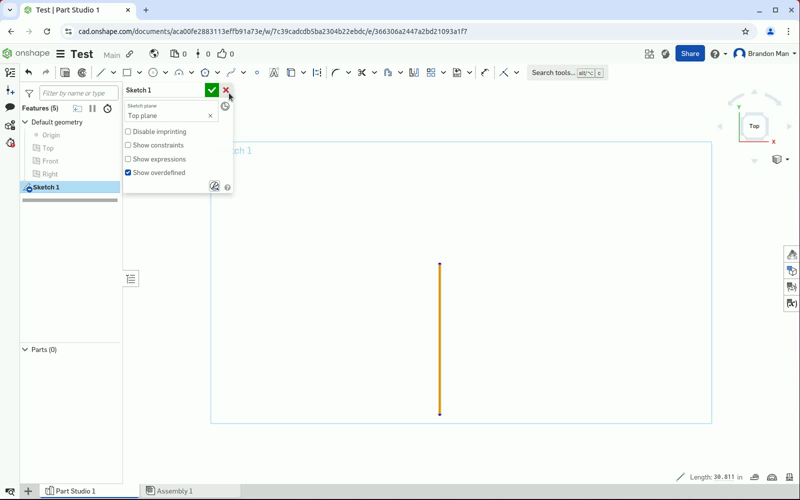
key(shift+h)
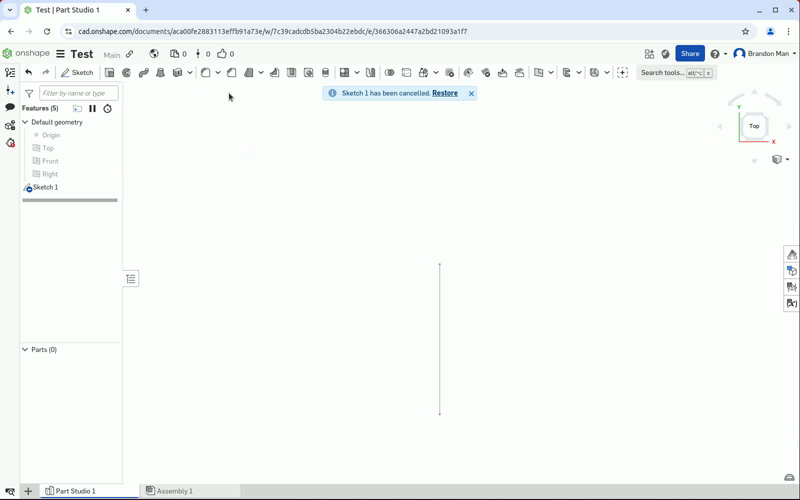
key(shift+s)
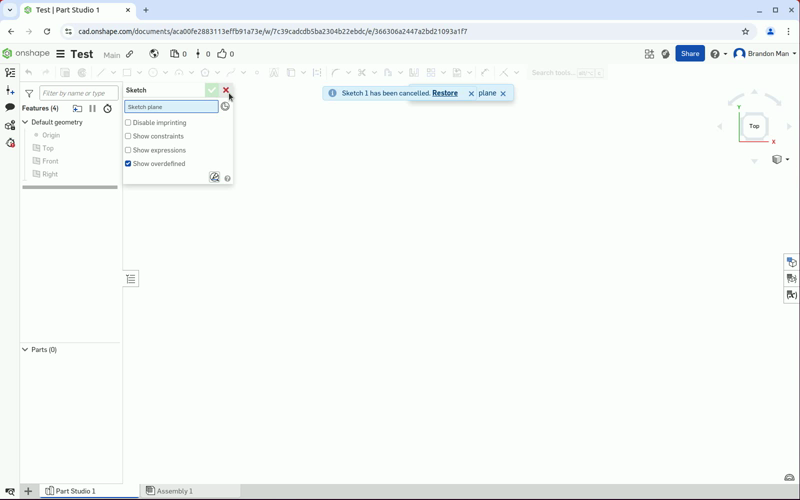
mouse_move(73, 150)
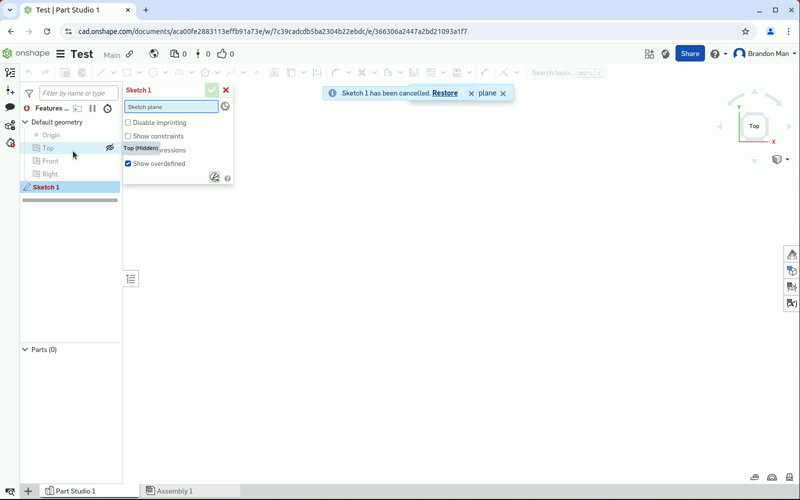
click(73, 150)
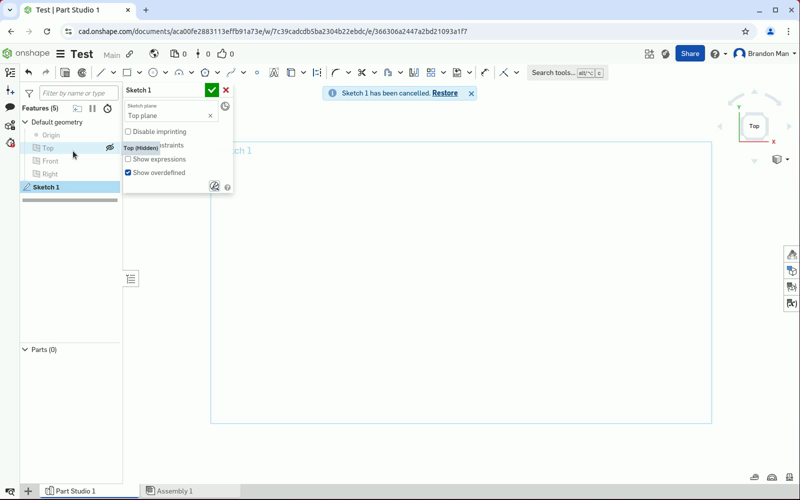
mouse_move(73, 352)
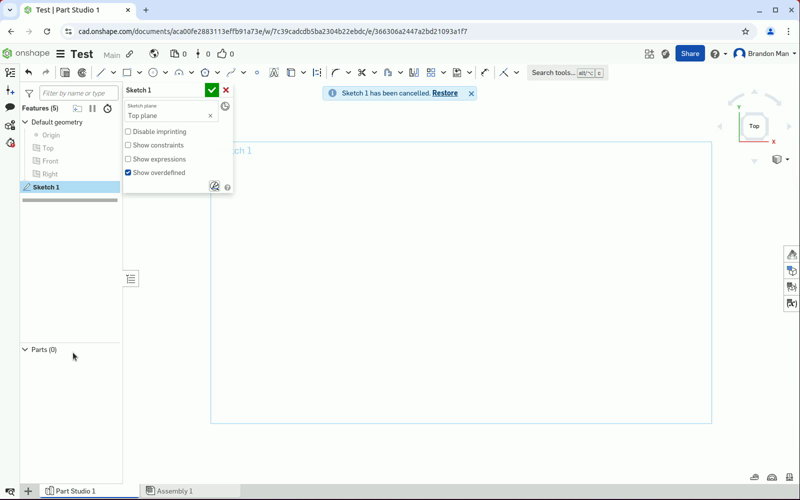
key(y)
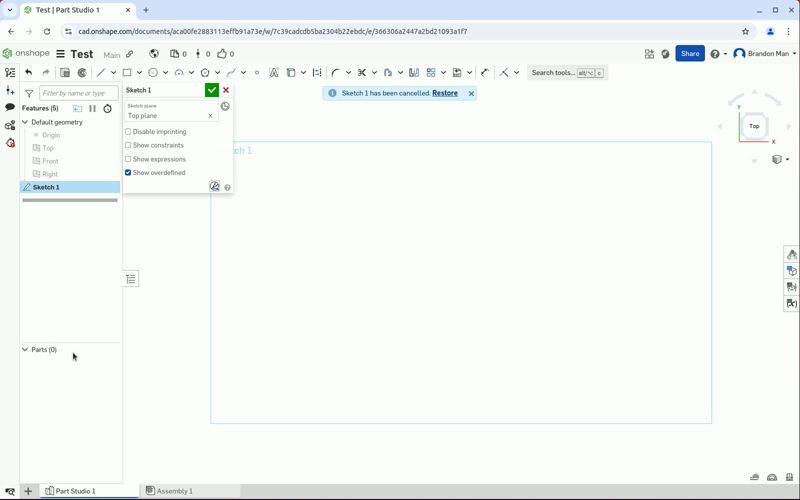
key(l)
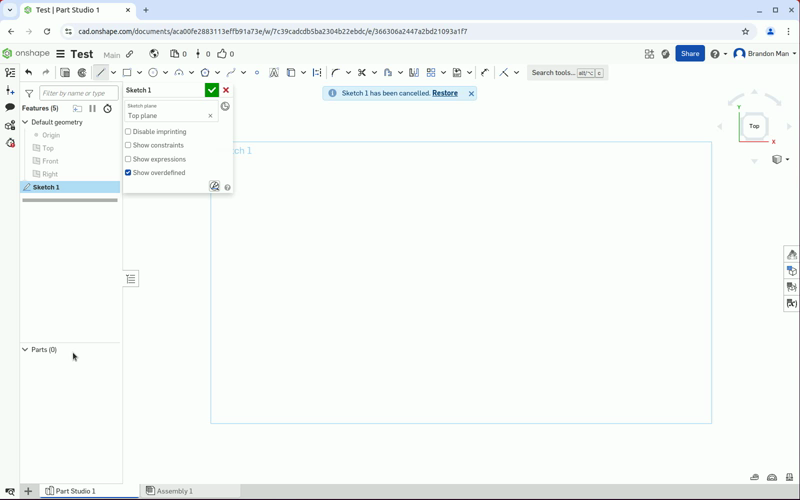
key_down(shift)
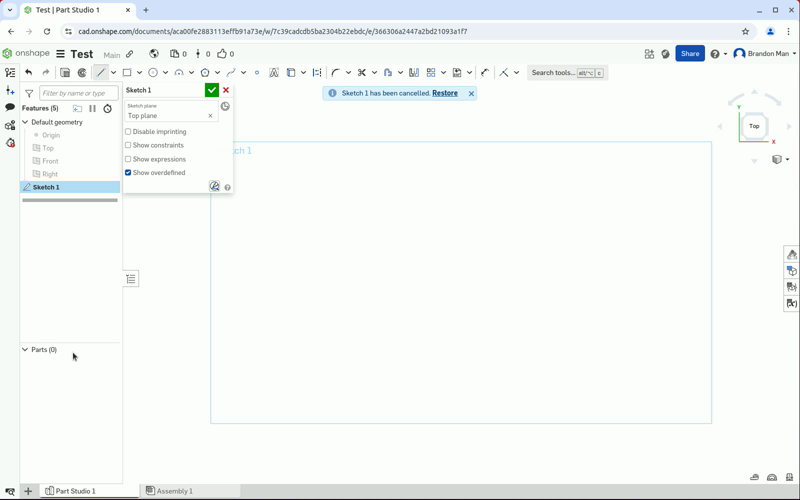
mouse_move(454, 288)
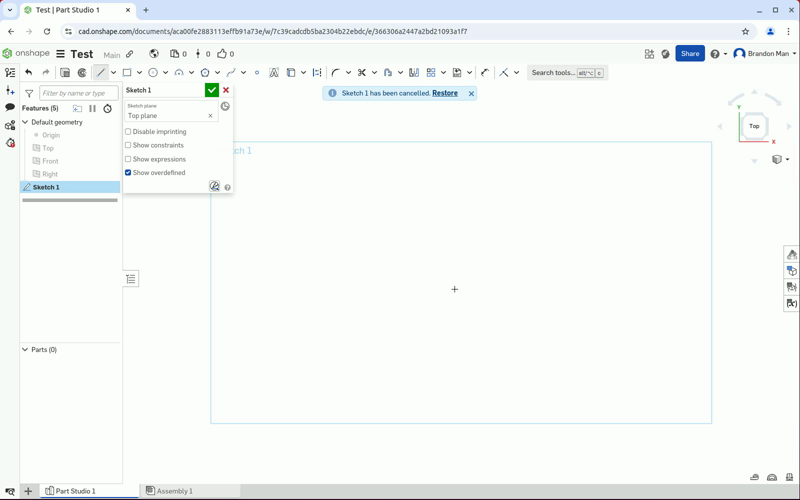
click(454, 288)
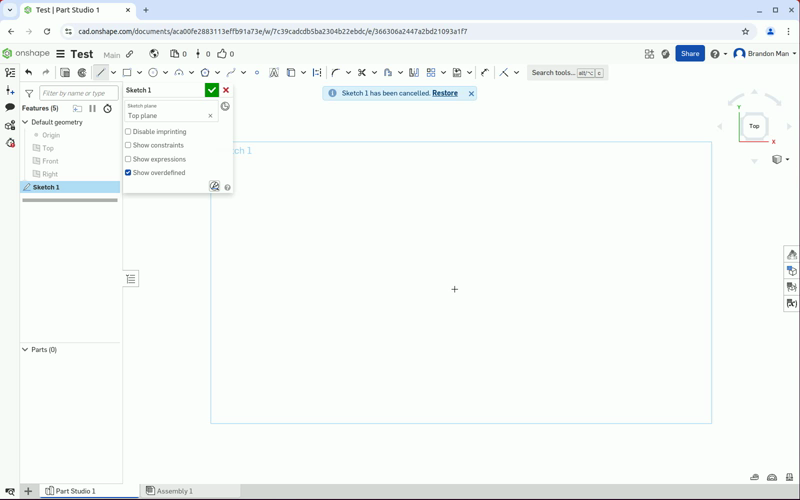
key_up(shift)
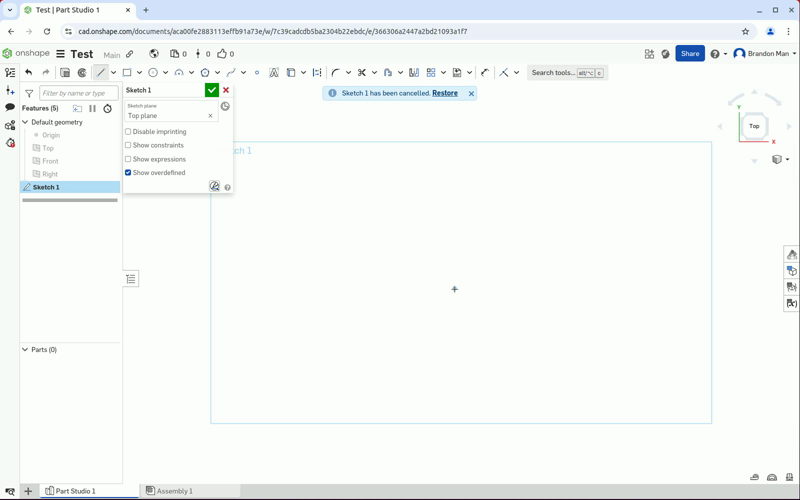
key_down(shift)
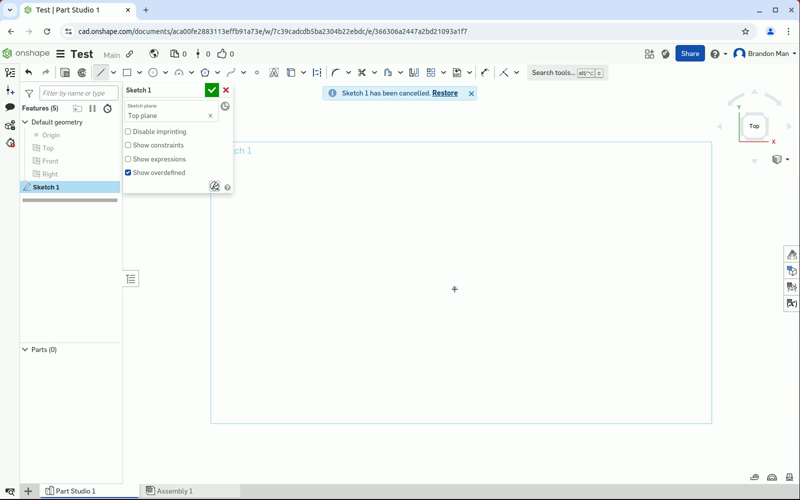
mouse_move(484, 288)
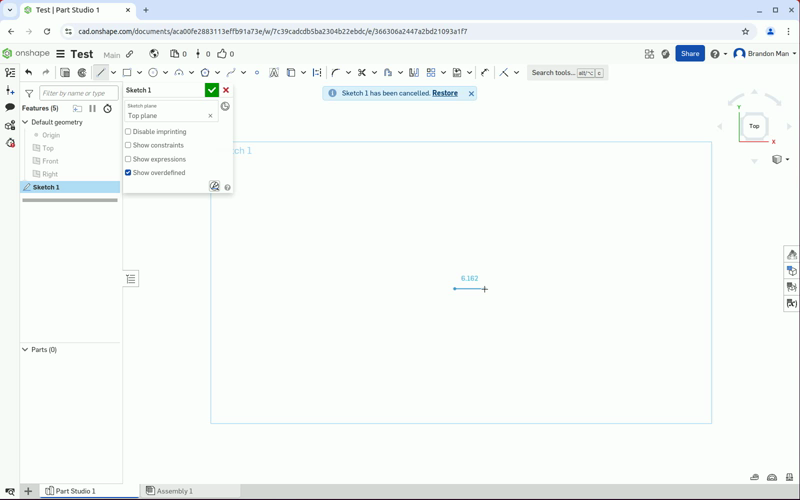
mouse_move(508, 288)
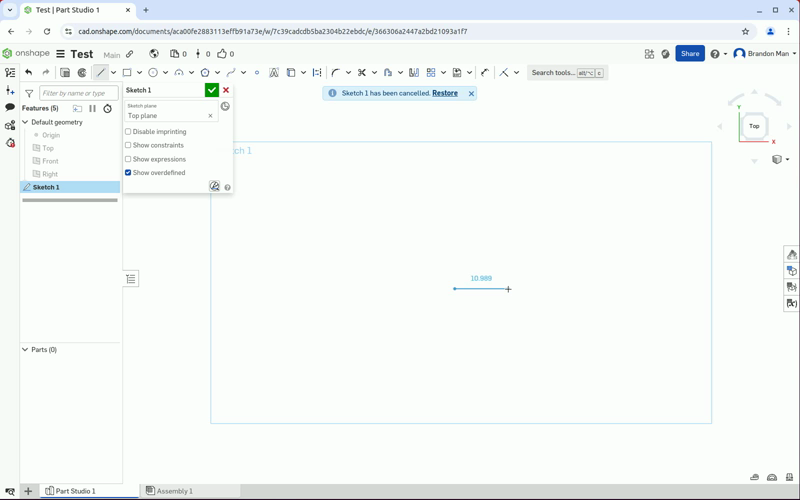
click(508, 288)
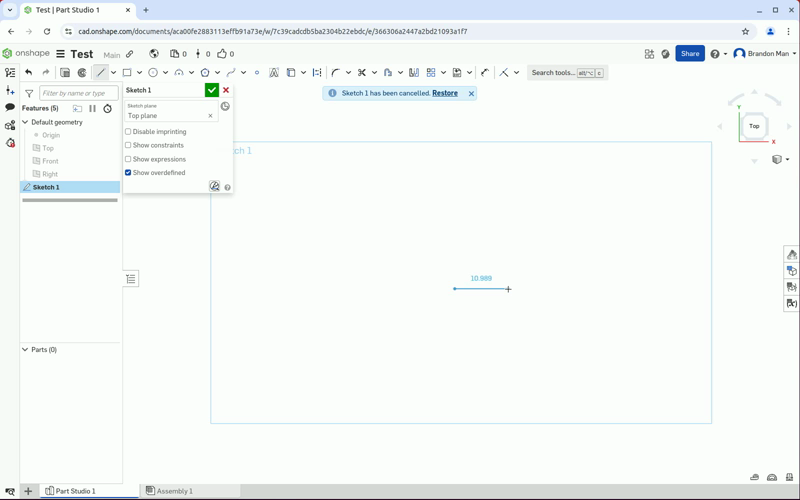
key_up(shift)
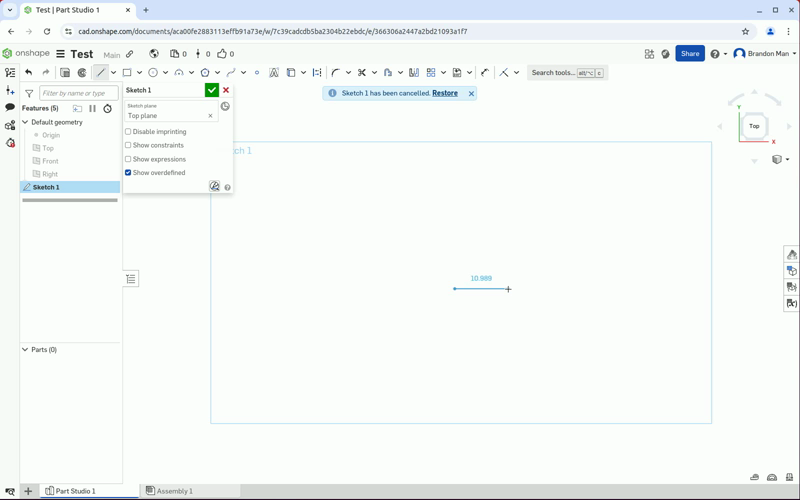
key_down(shift)
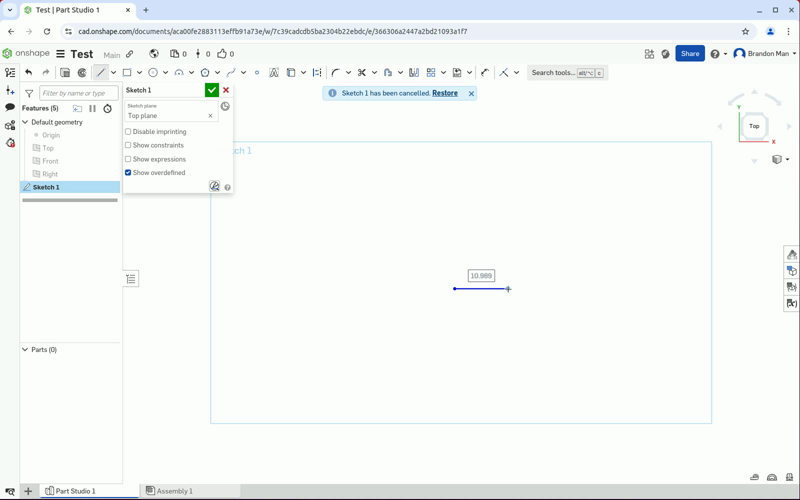
mouse_move(538, 288)
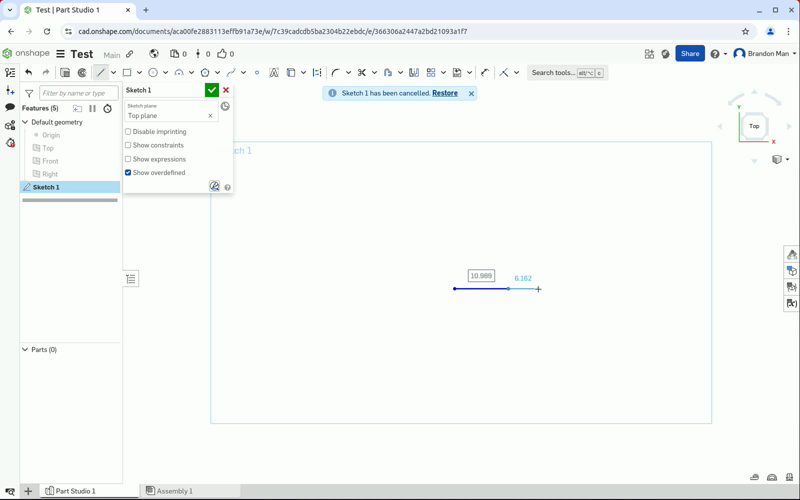
mouse_move(508, 282)
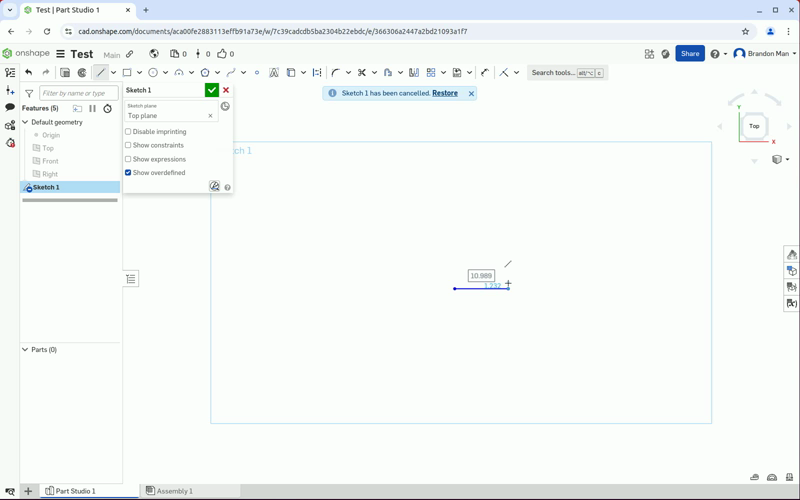
scroll(6)
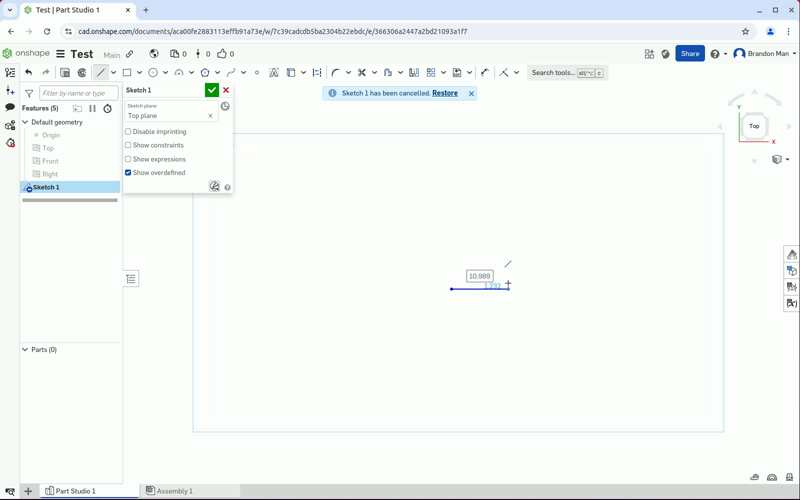
scroll(6)
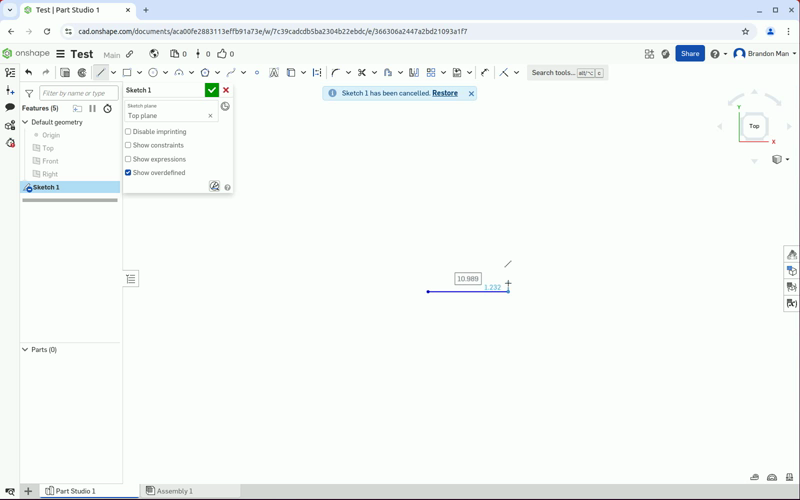
scroll(6)
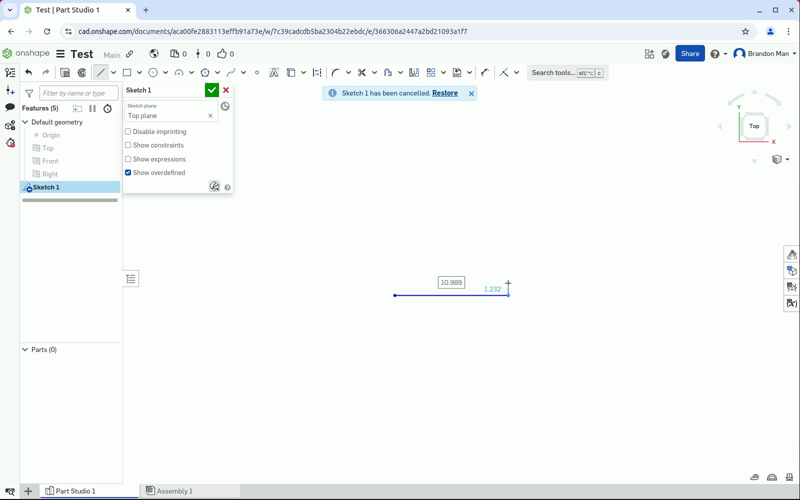
scroll(6)
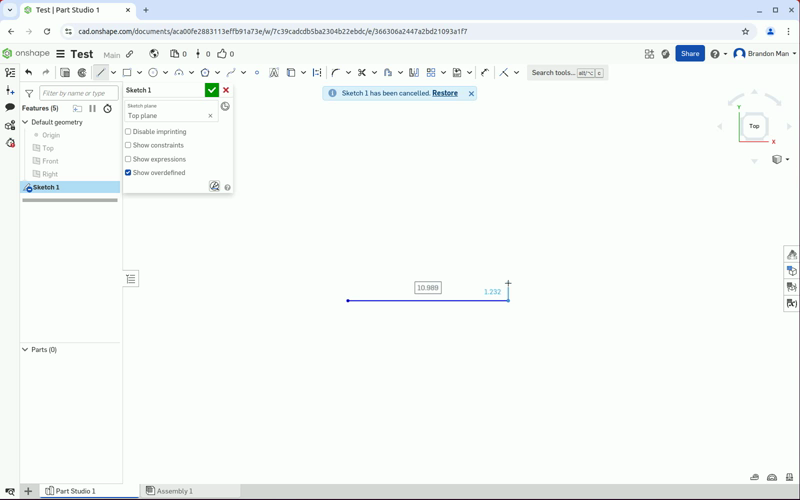
scroll(6)
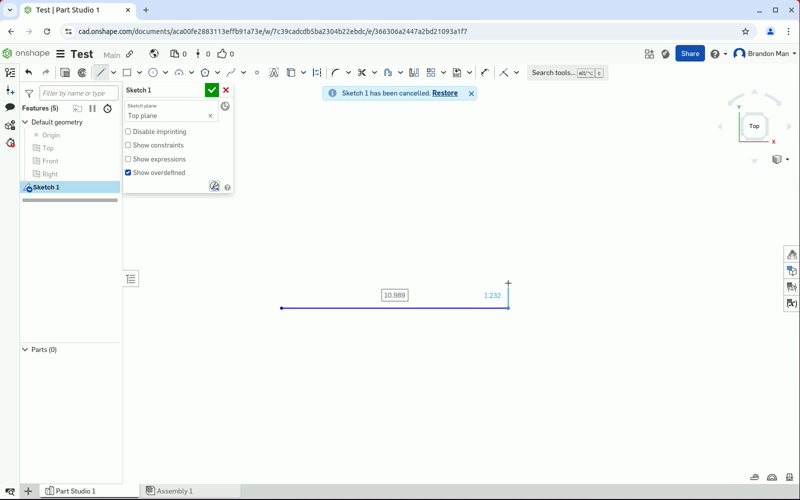
scroll(6)
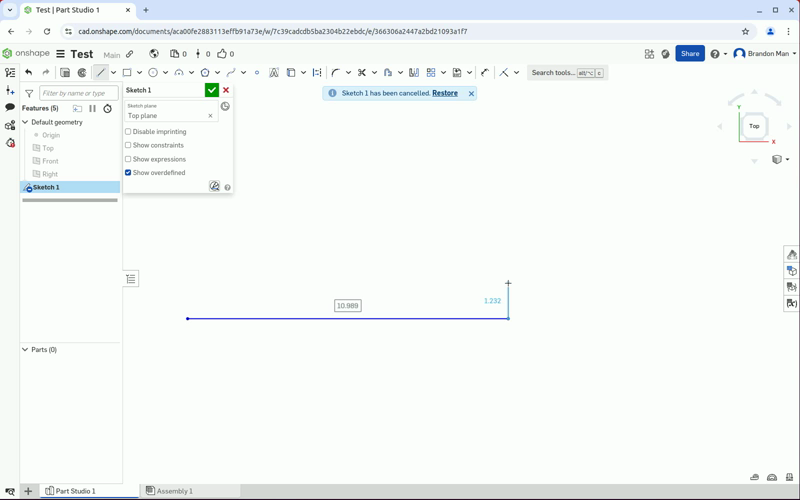
scroll(6)
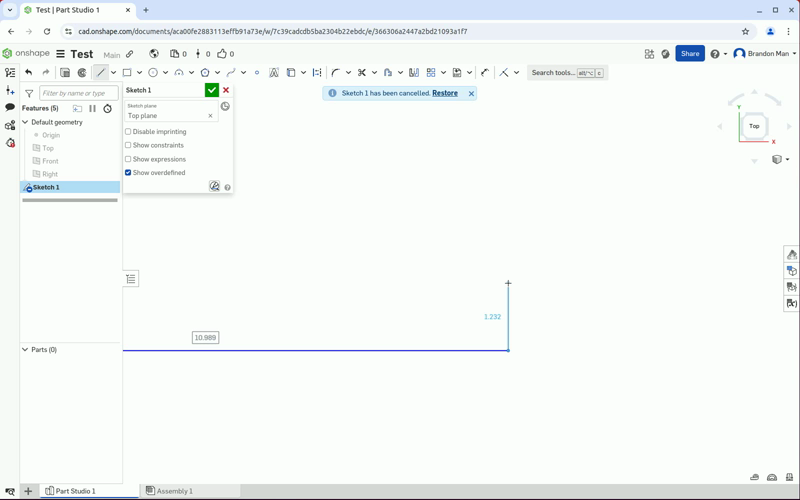
click(508, 282)
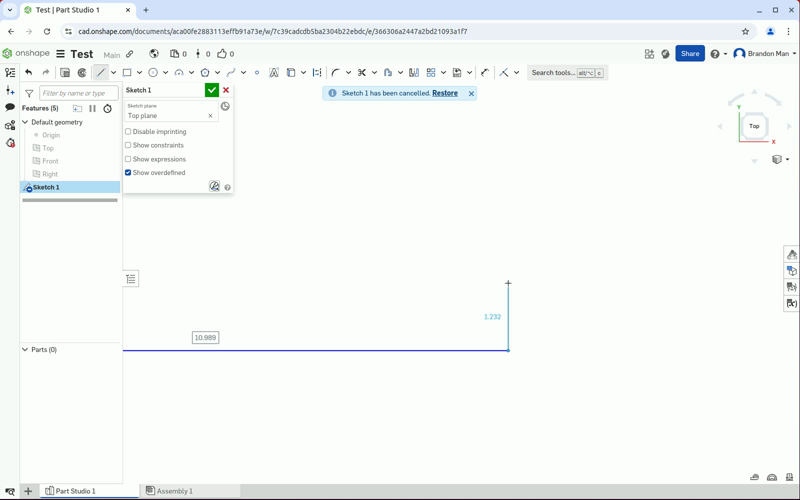
scroll(-6)
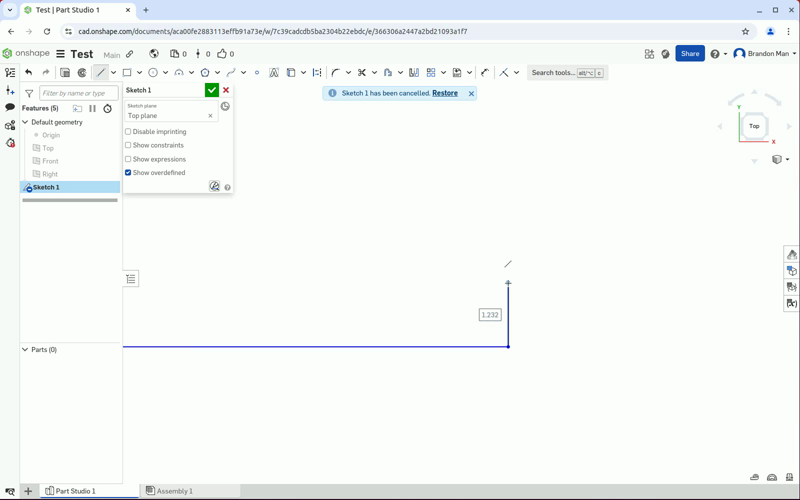
scroll(-6)
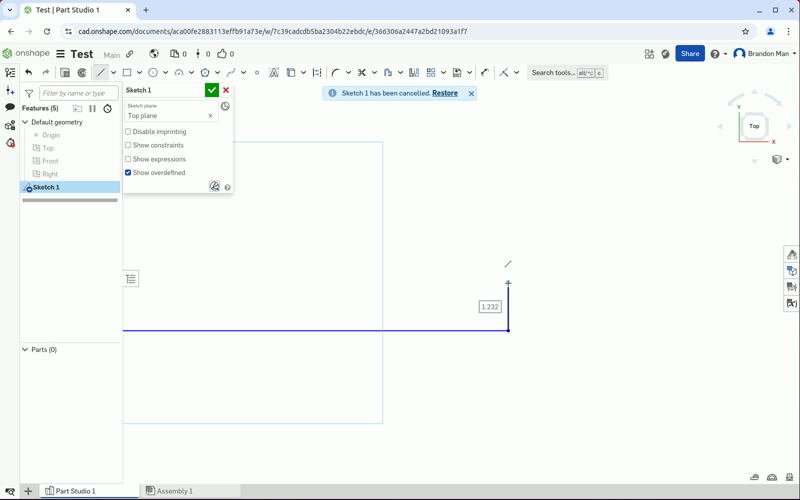
scroll(-6)
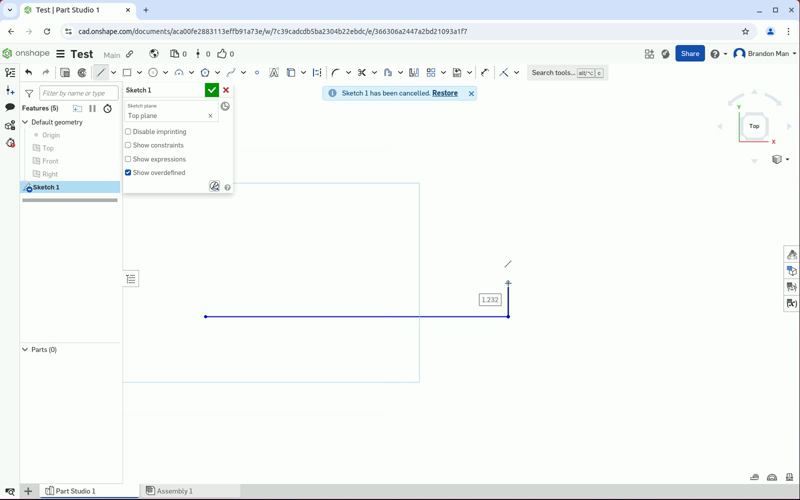
scroll(-6)
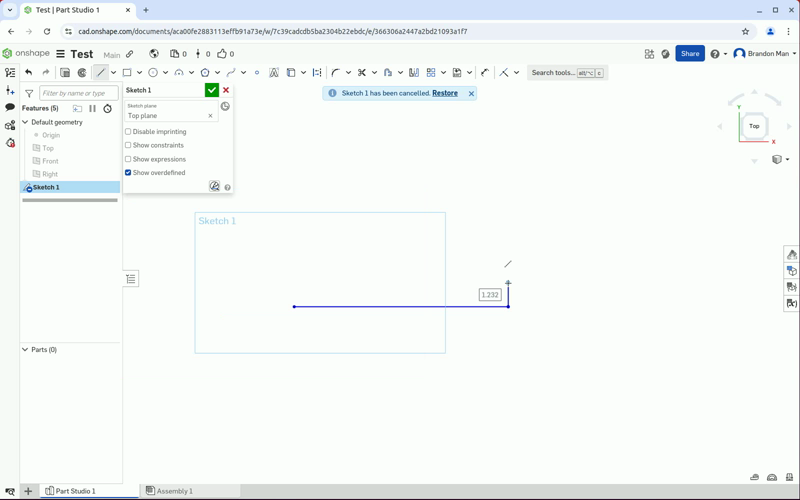
scroll(-6)
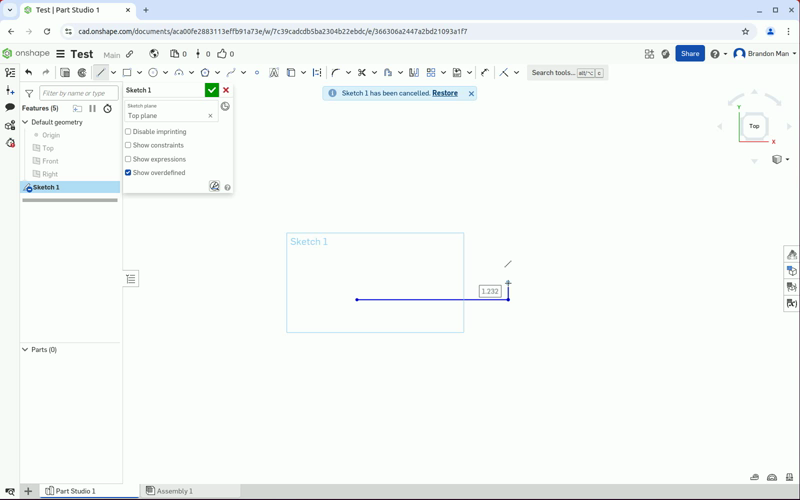
scroll(-6)
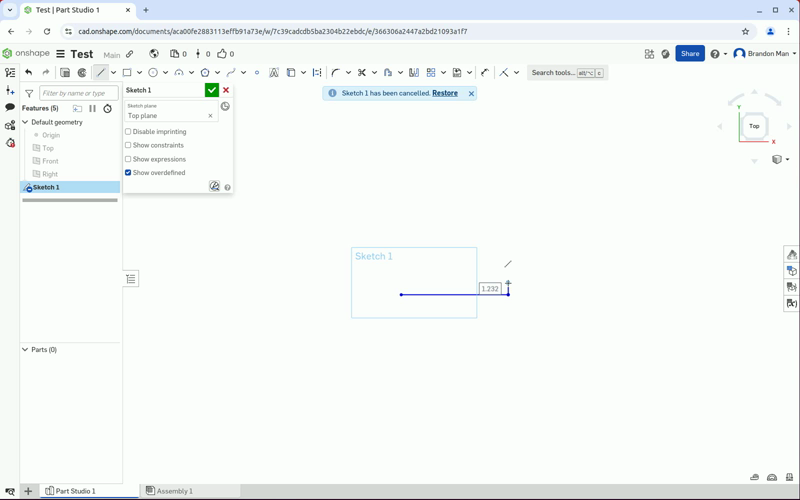
scroll(-6)
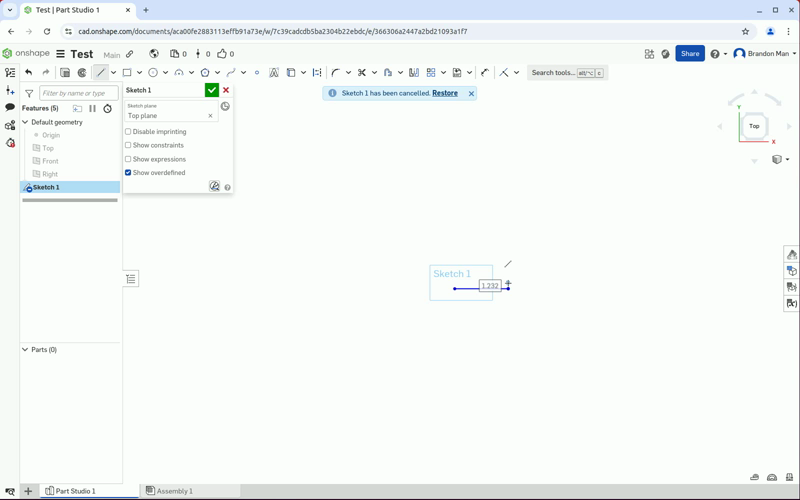
key_up(shift)
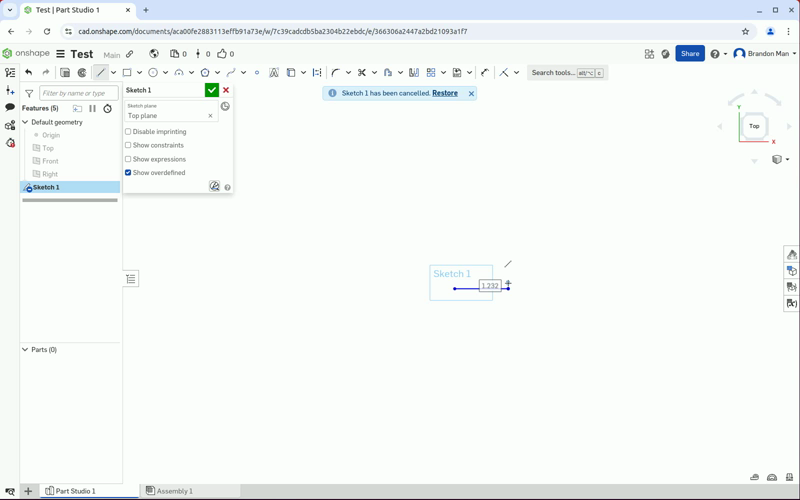
key_down(shift)
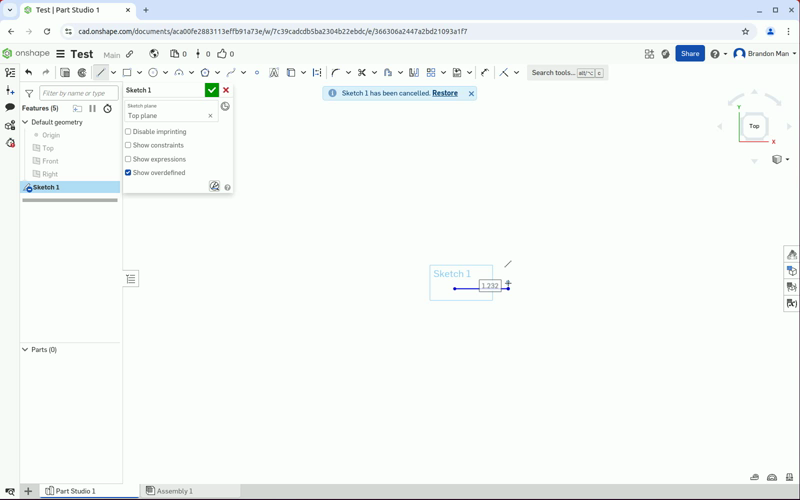
mouse_move(538, 282)
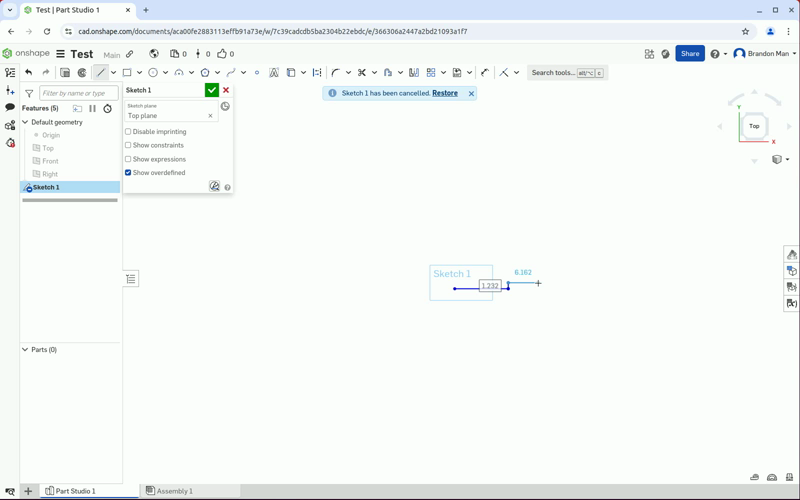
mouse_move(461, 282)
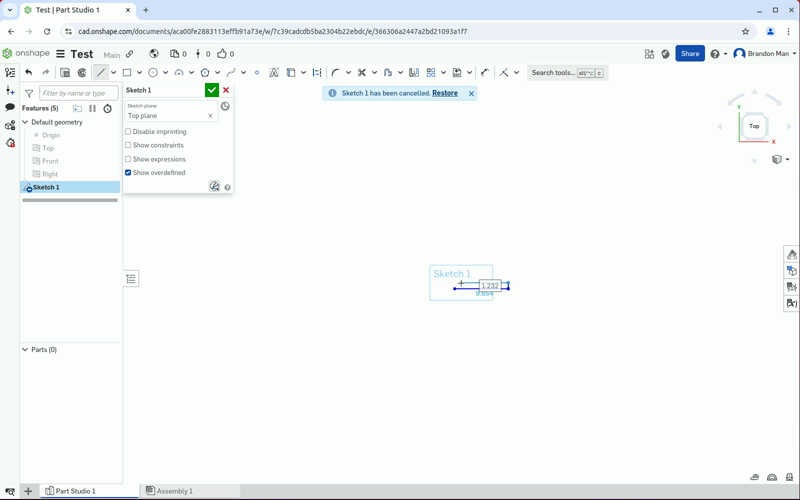
click(461, 282)
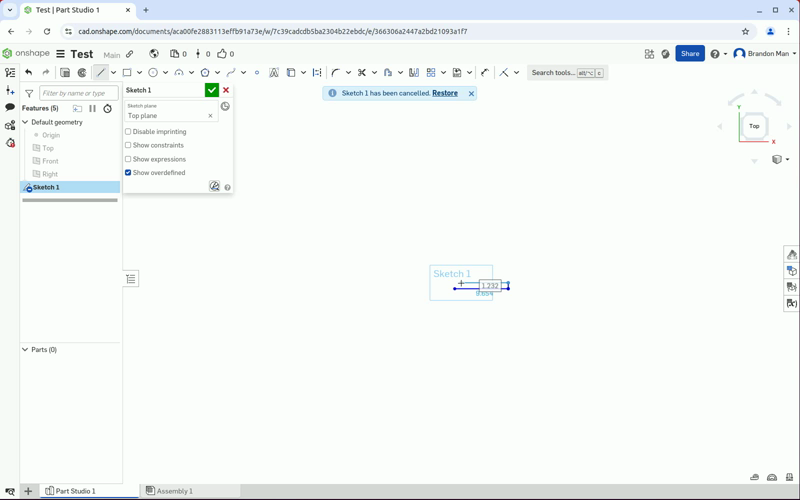
key_up(shift)
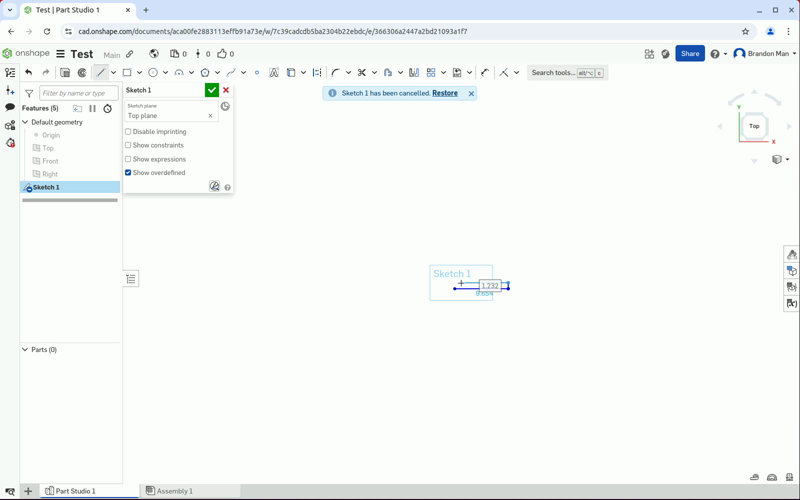
key_down(shift)
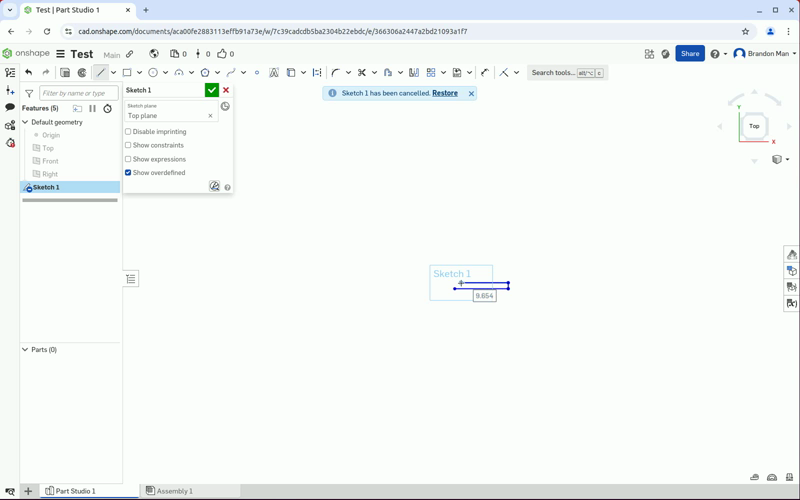
mouse_move(491, 282)
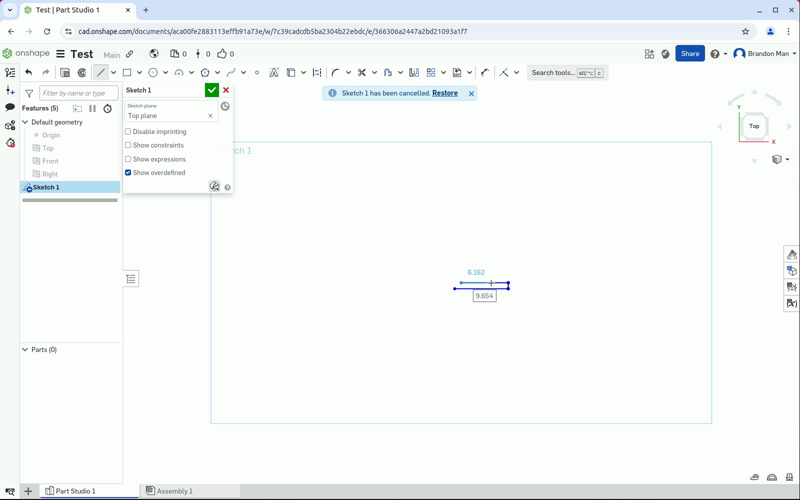
mouse_move(461, 247)
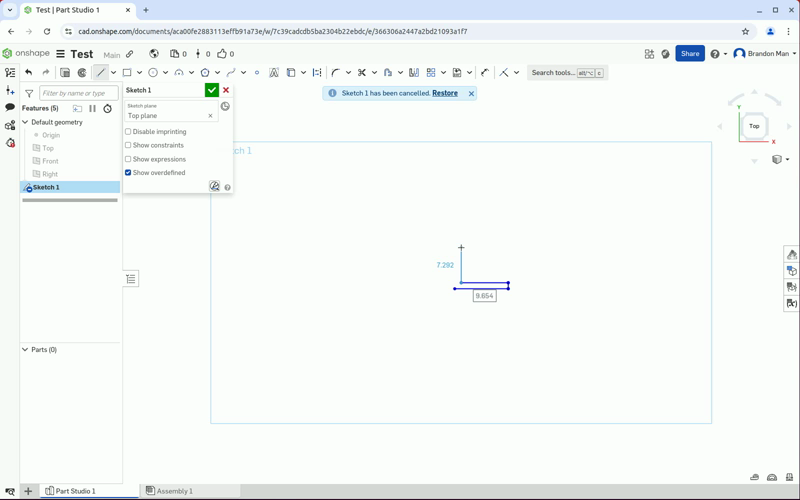
click(461, 247)
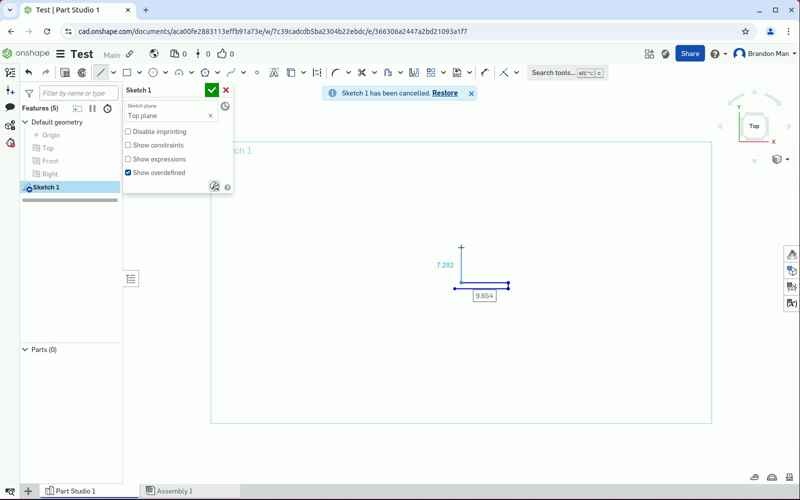
key_up(shift)
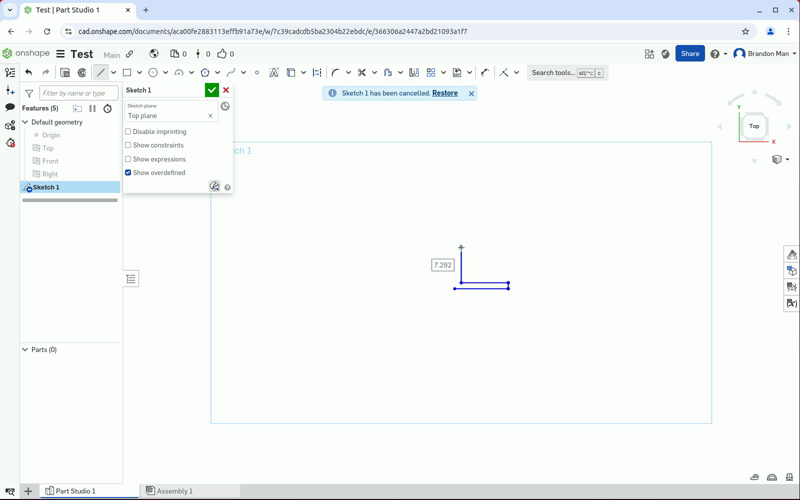
key_down(shift)
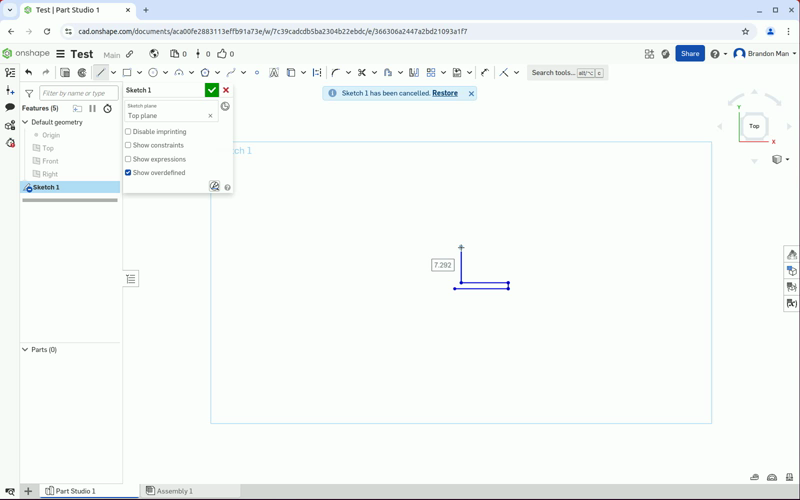
mouse_move(491, 247)
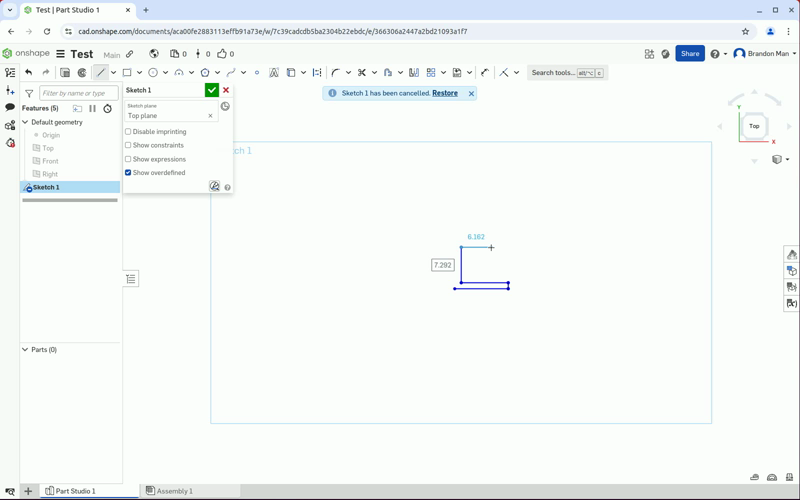
mouse_move(454, 247)
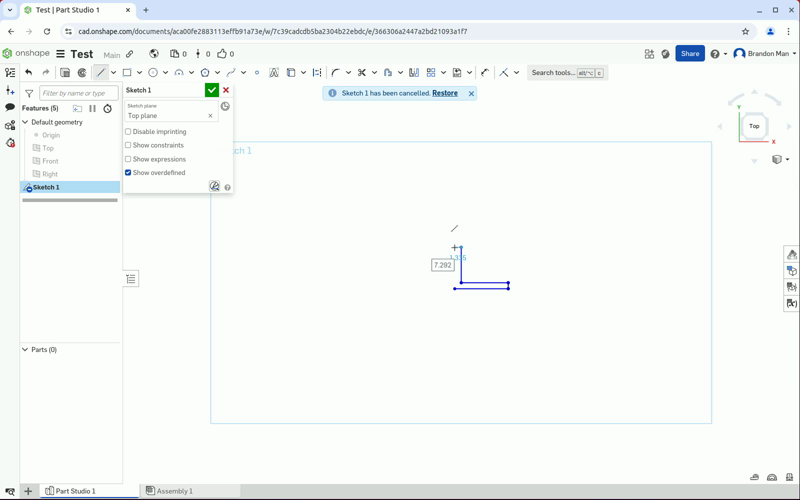
scroll(6)
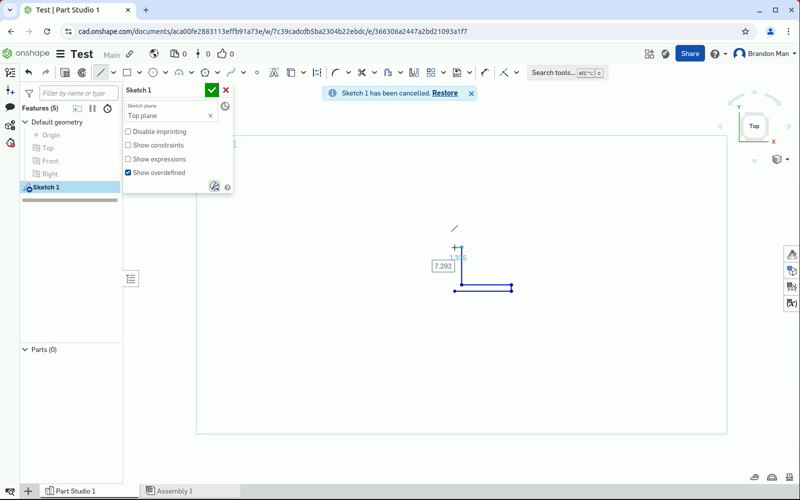
scroll(6)
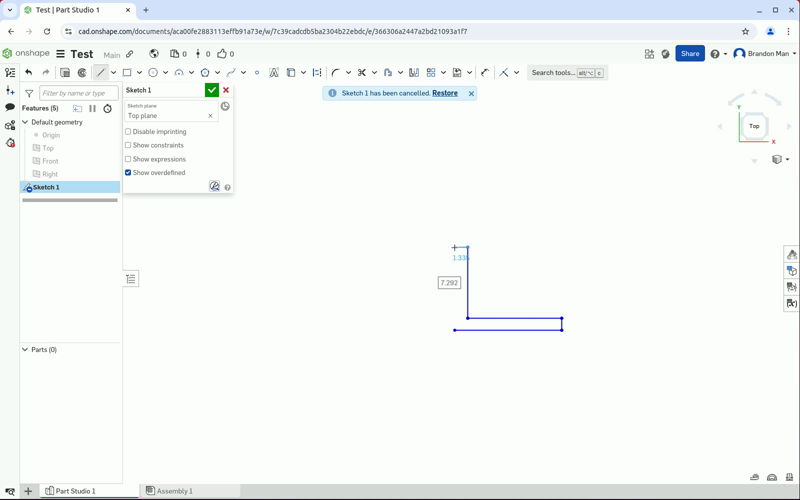
scroll(6)
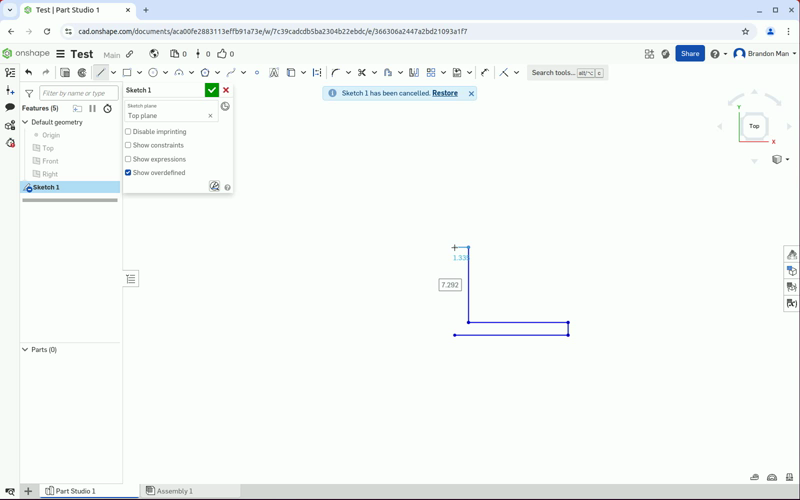
scroll(6)
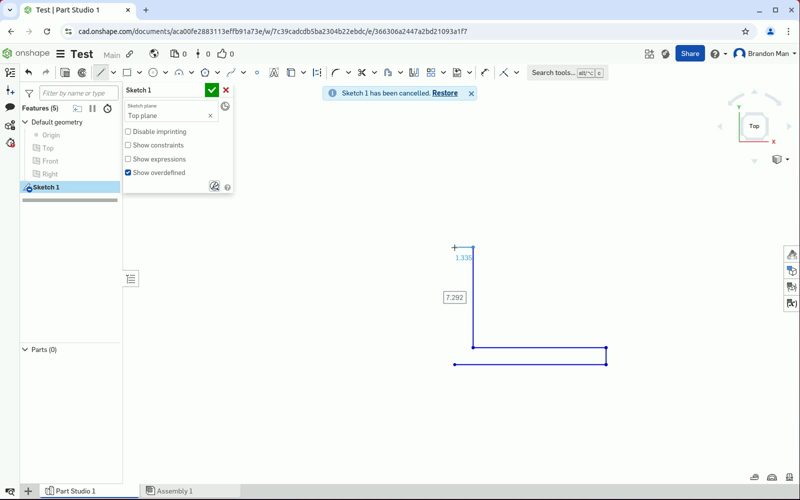
scroll(6)
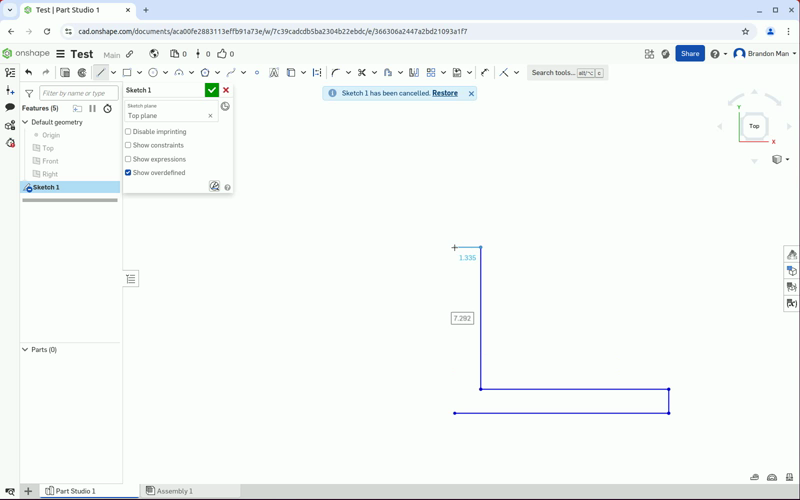
scroll(6)
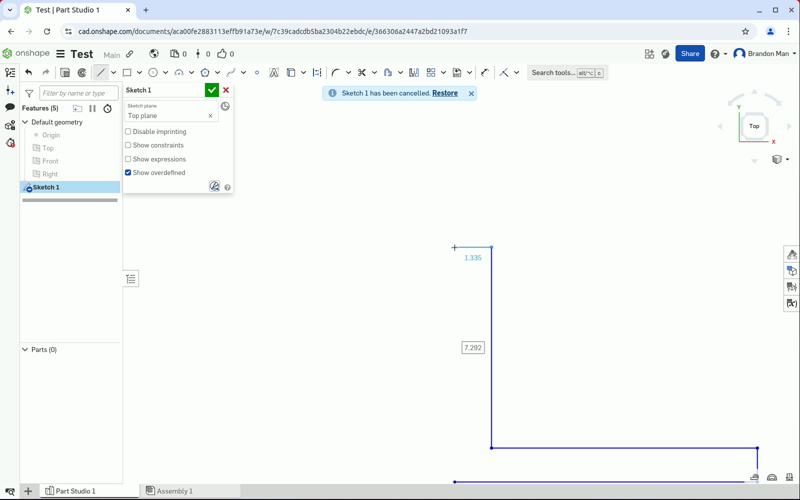
scroll(6)
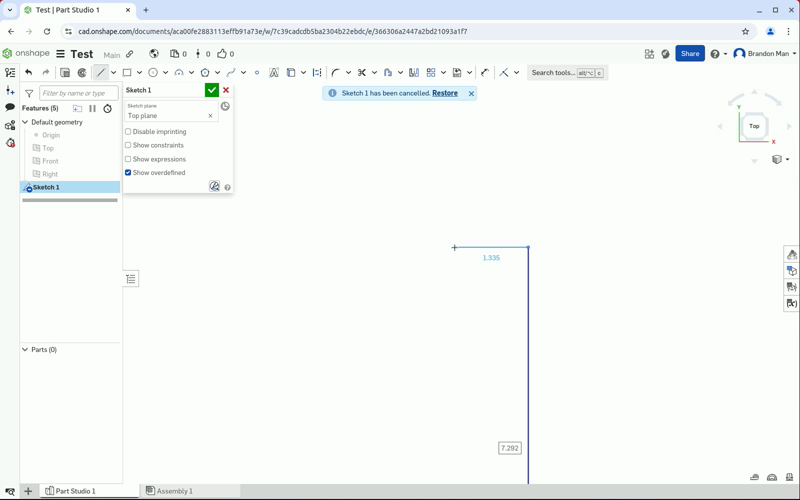
click(454, 247)
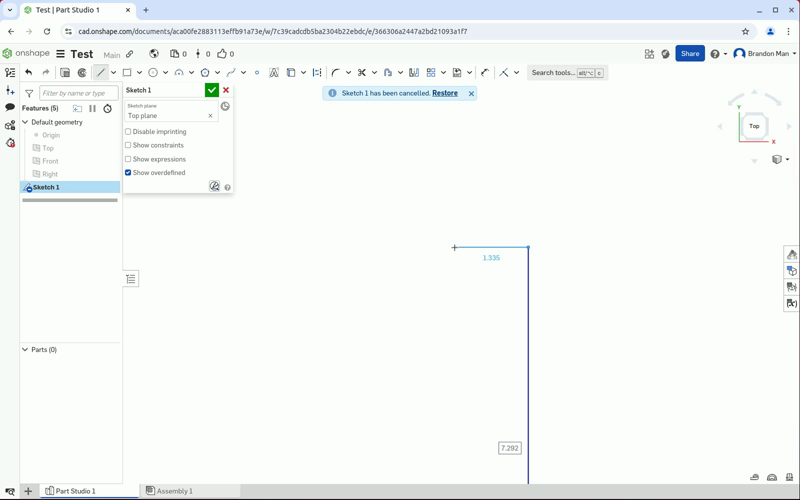
scroll(-6)
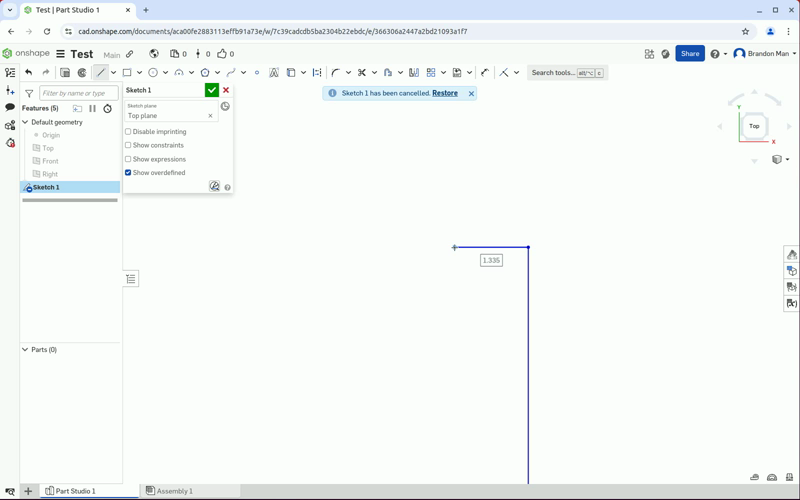
scroll(-6)
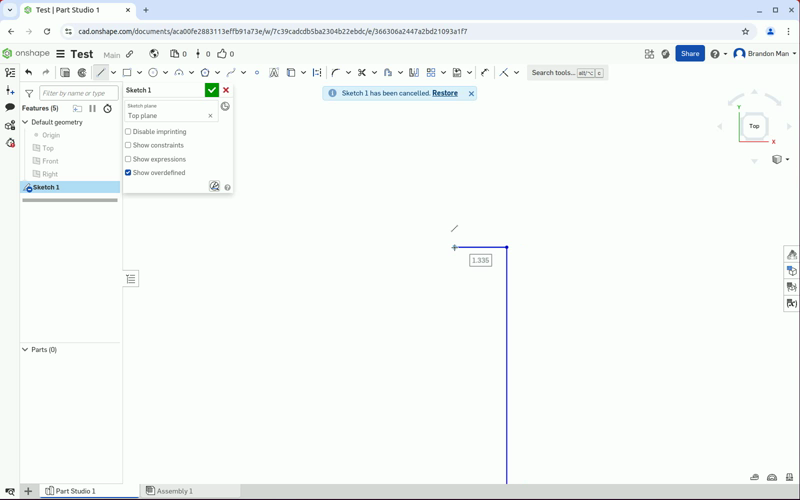
scroll(-6)
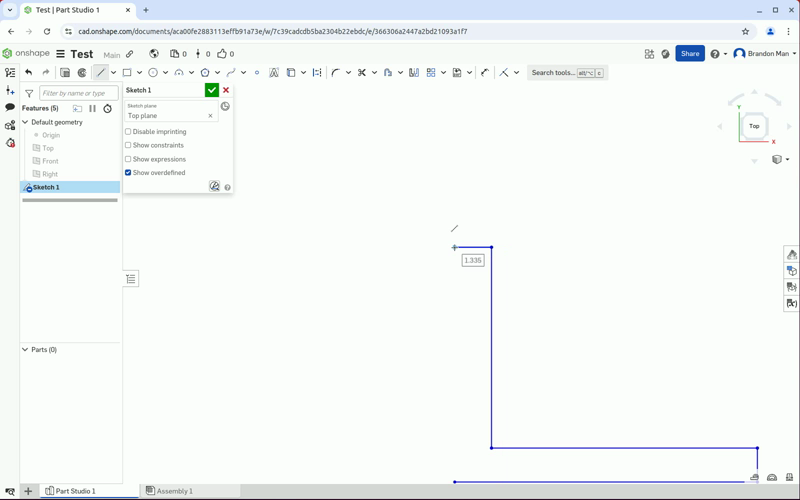
scroll(-6)
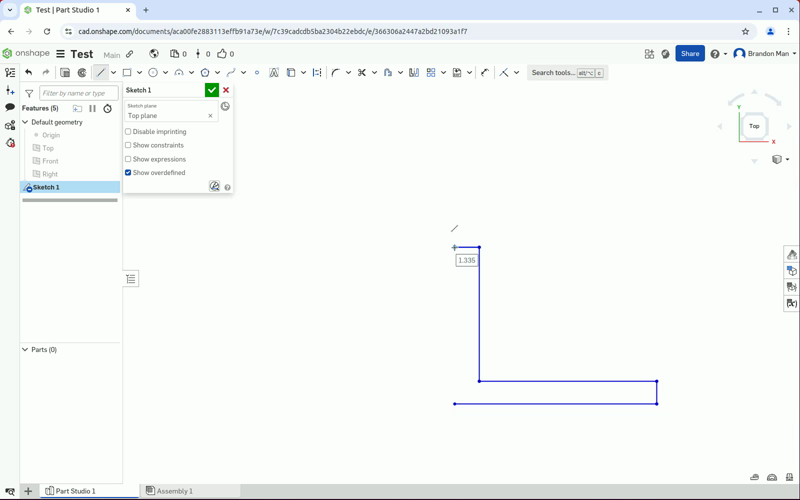
scroll(-6)
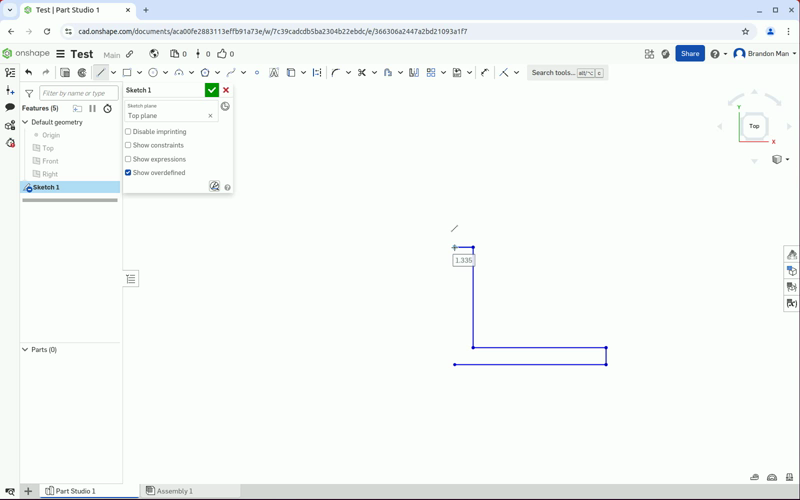
scroll(-6)
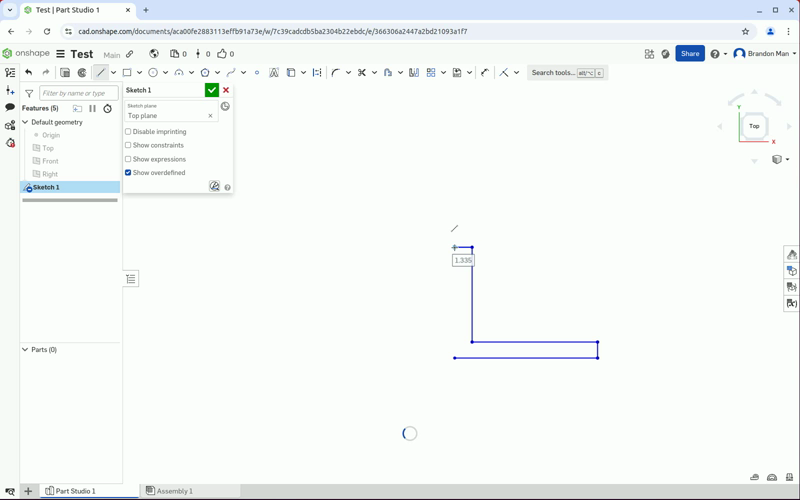
scroll(-6)
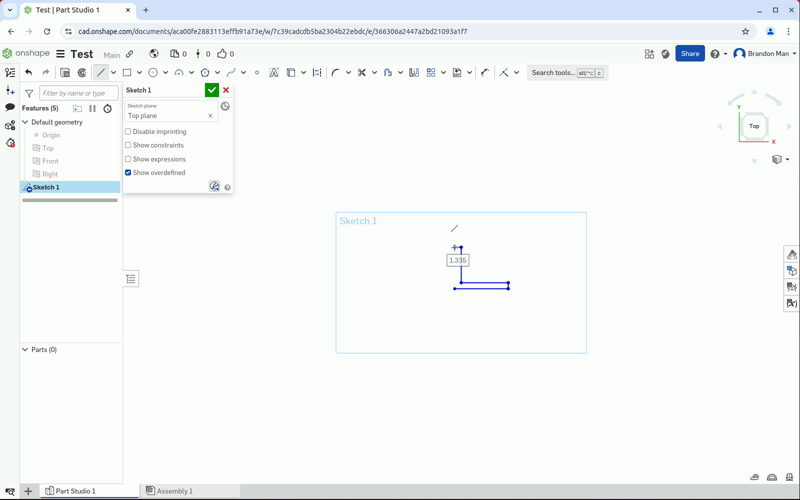
key_up(shift)
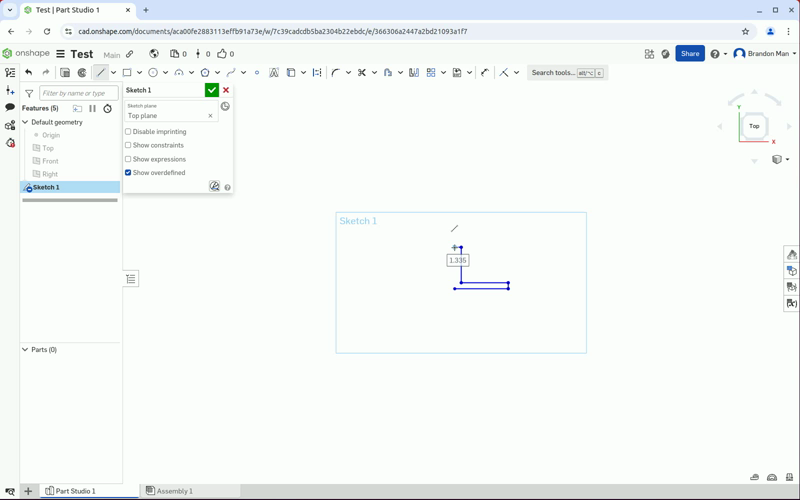
mouse_move(484, 247)
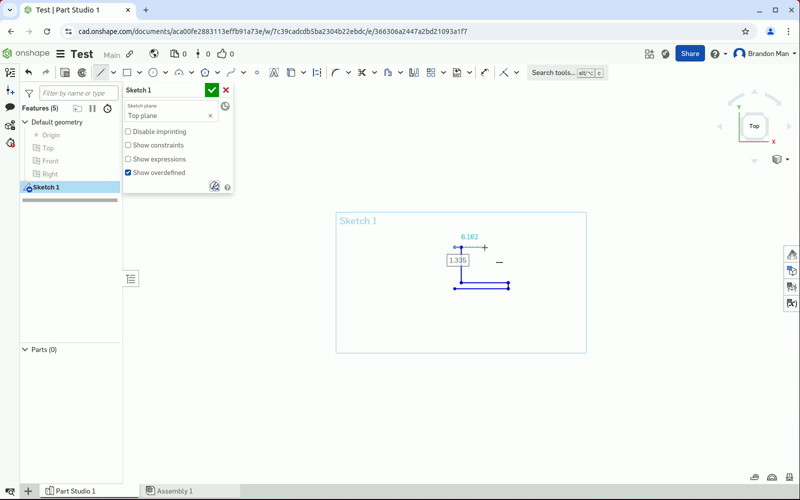
key_down(shift)
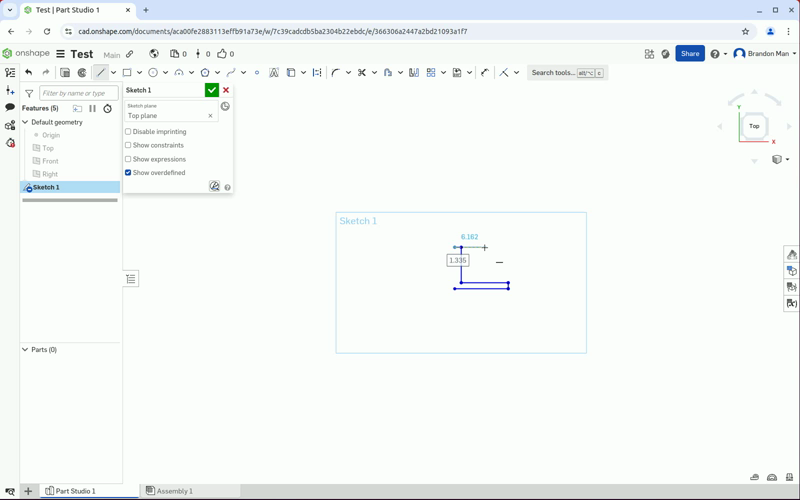
mouse_move(454, 288)
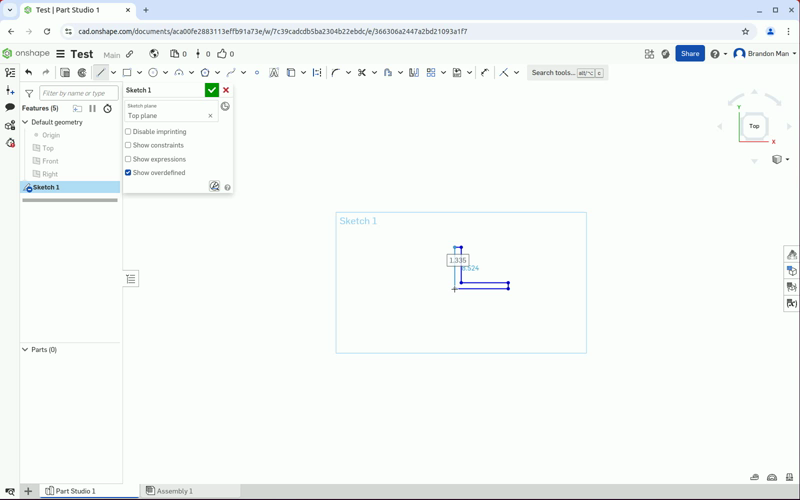
key_up(shift)
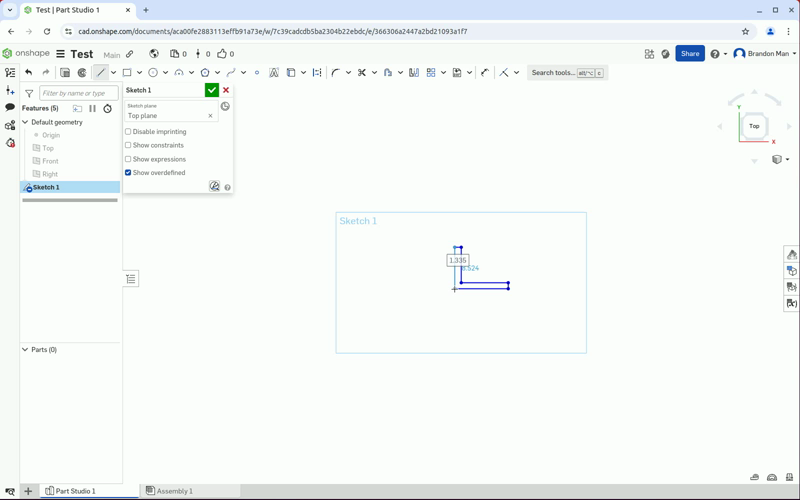
click(454, 288)
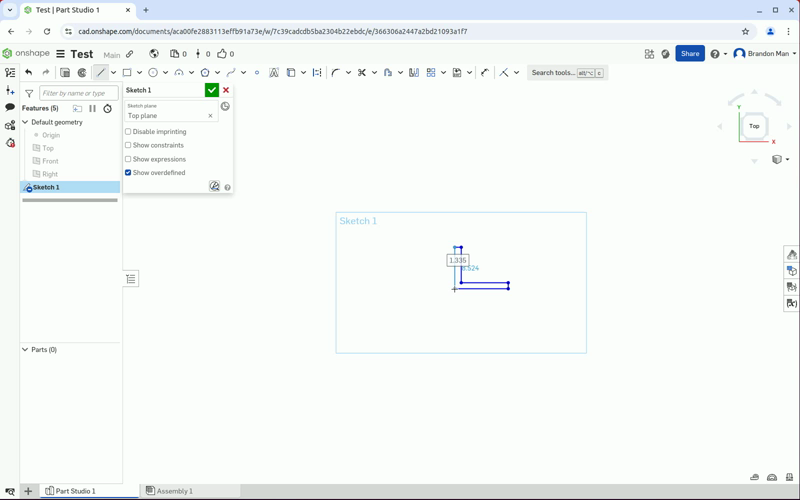
key(esc)
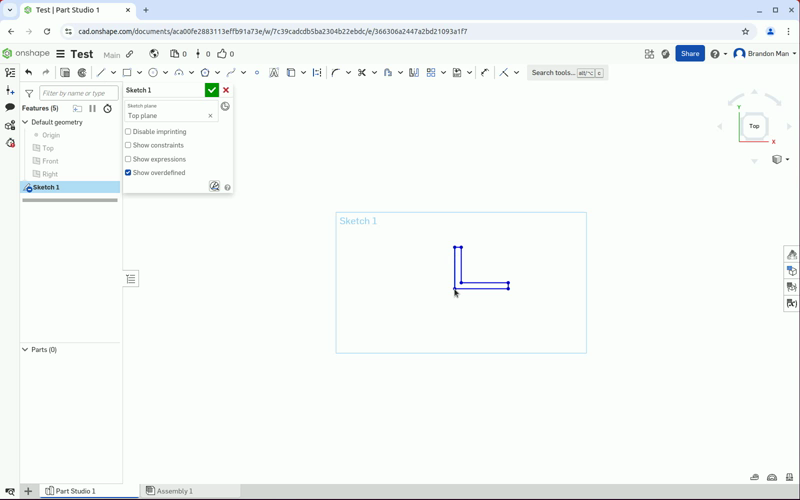
mouse_move(461, 284)
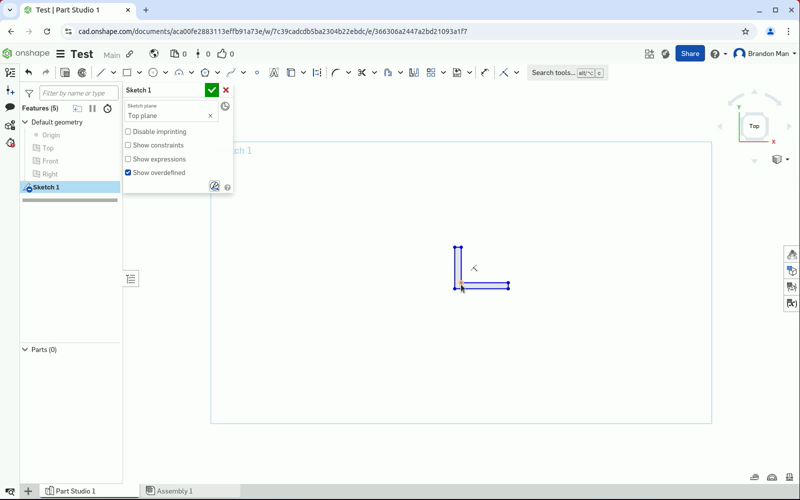
scroll(6)
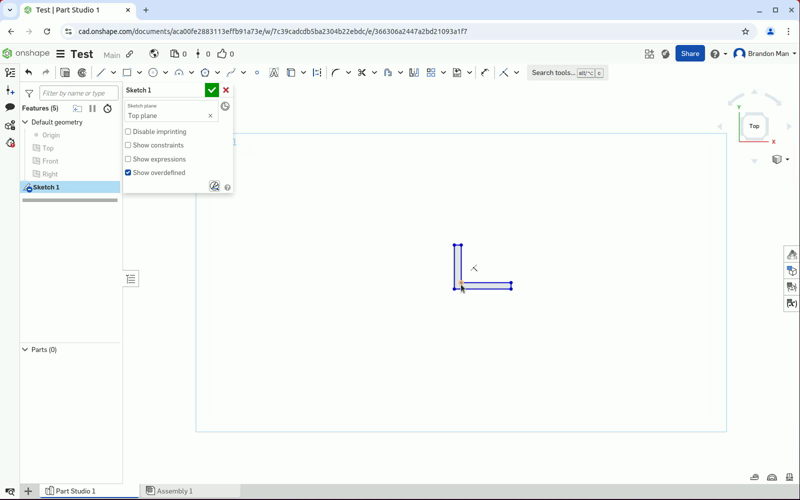
scroll(6)
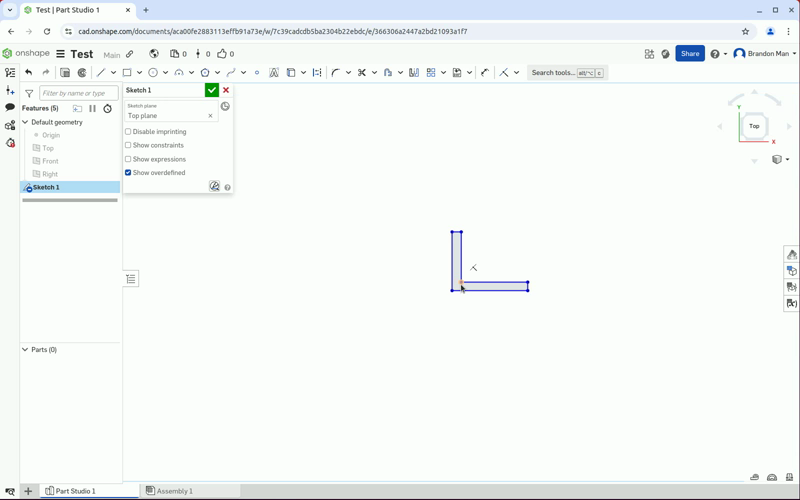
scroll(6)
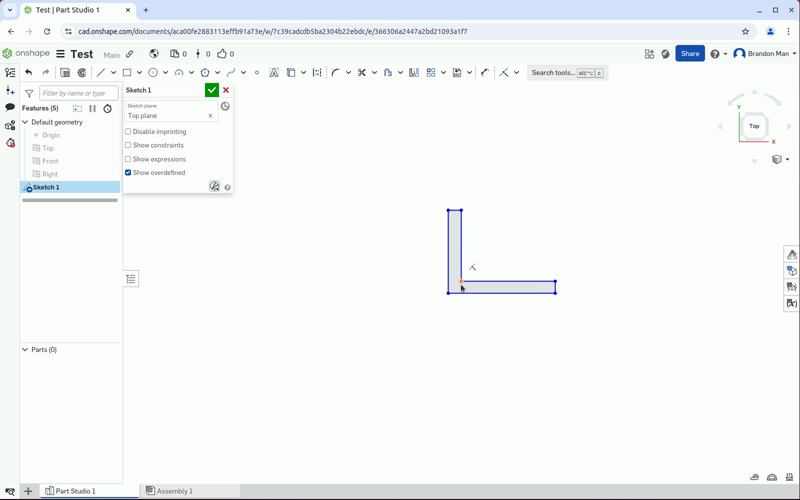
scroll(6)
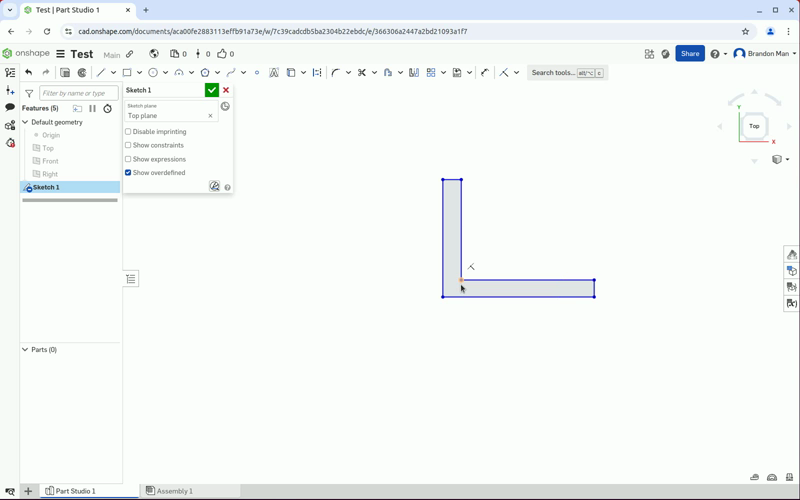
scroll(6)
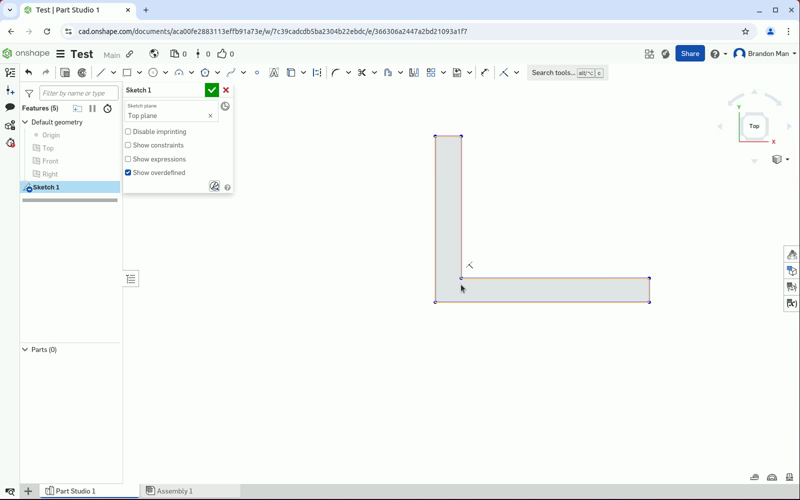
scroll(6)
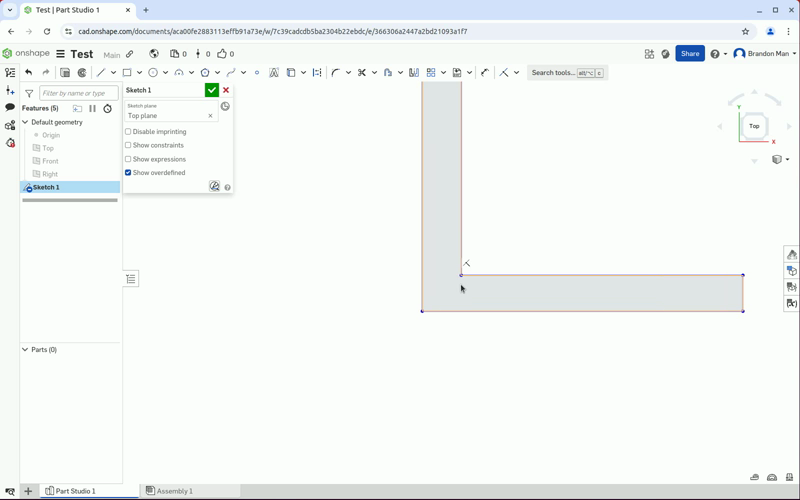
scroll(6)
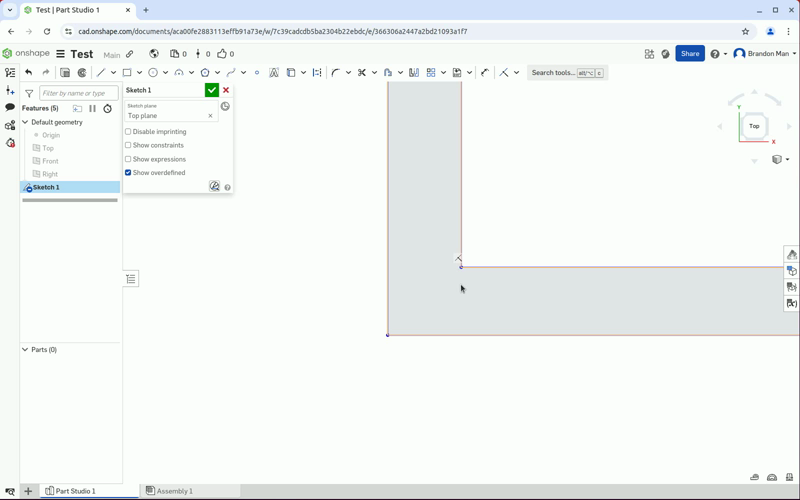
click(461, 284)
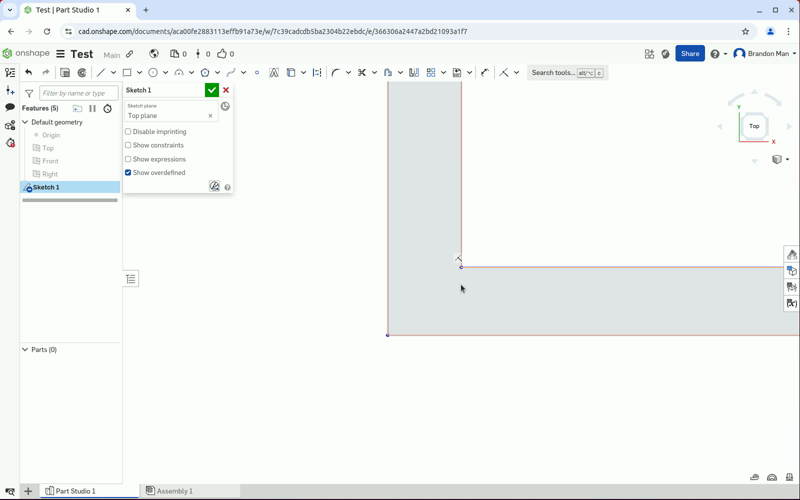
scroll(-6)
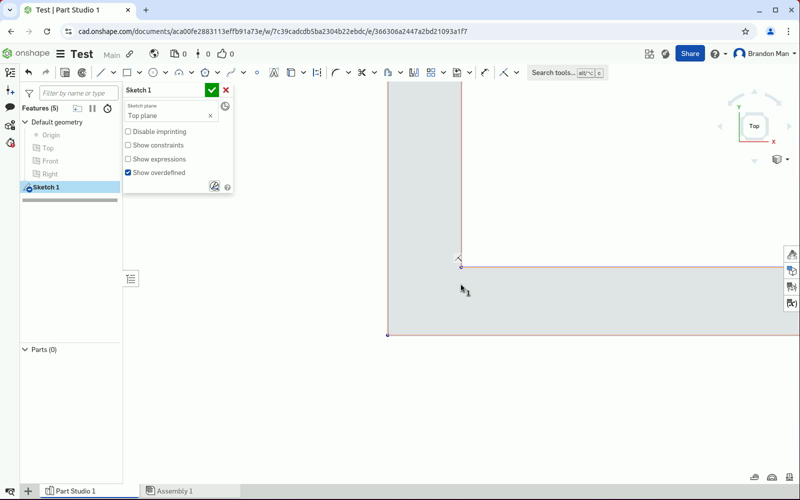
scroll(-6)
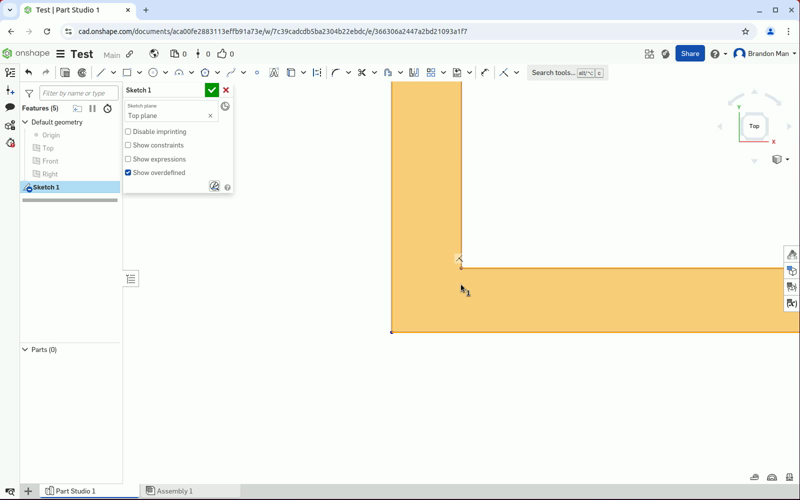
scroll(-6)
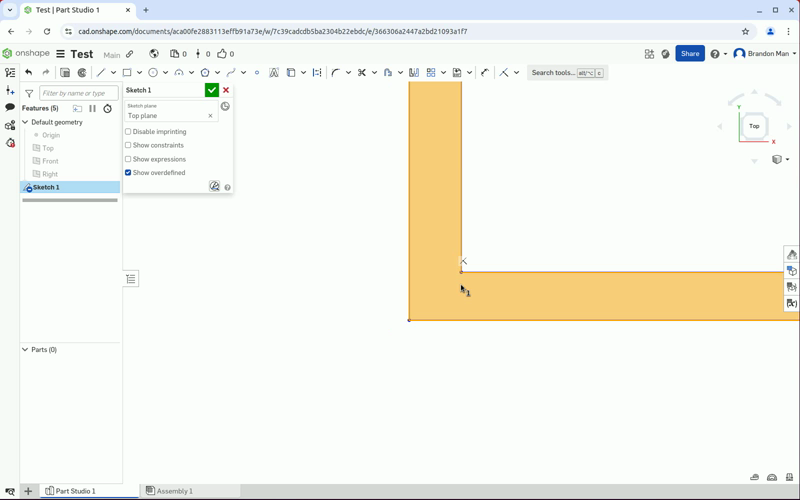
scroll(-6)
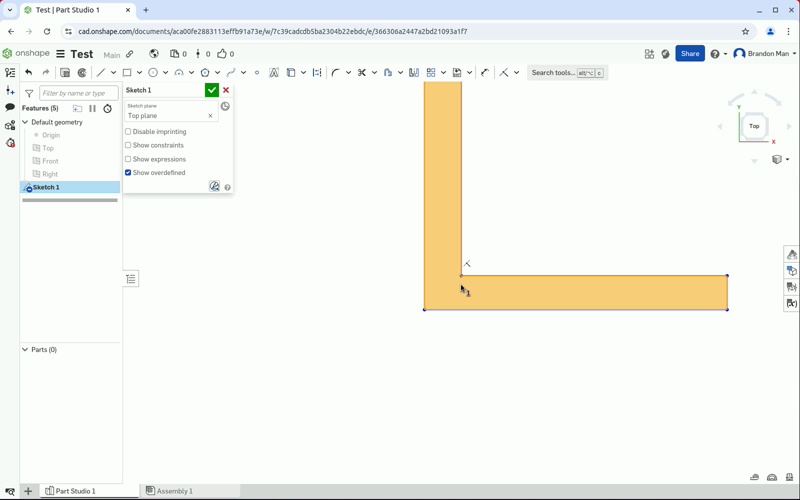
scroll(-6)
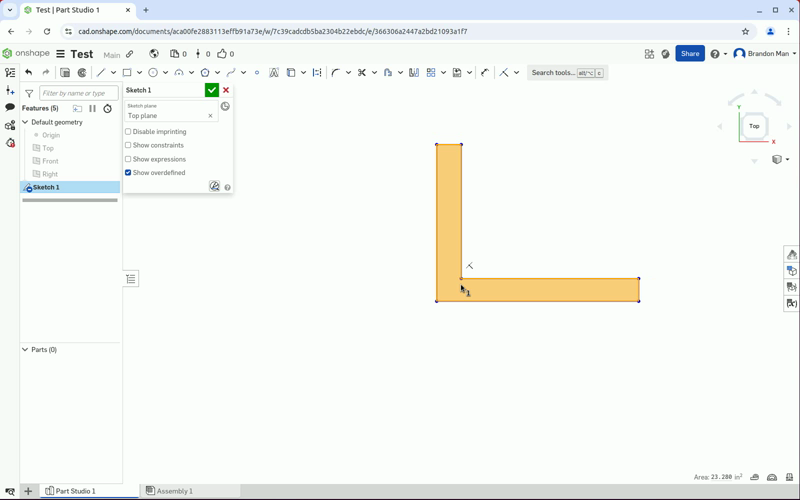
scroll(-6)
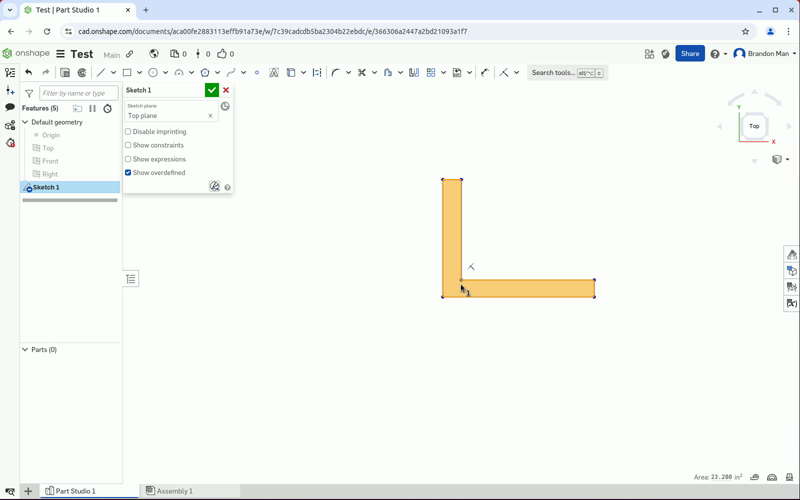
scroll(-6)
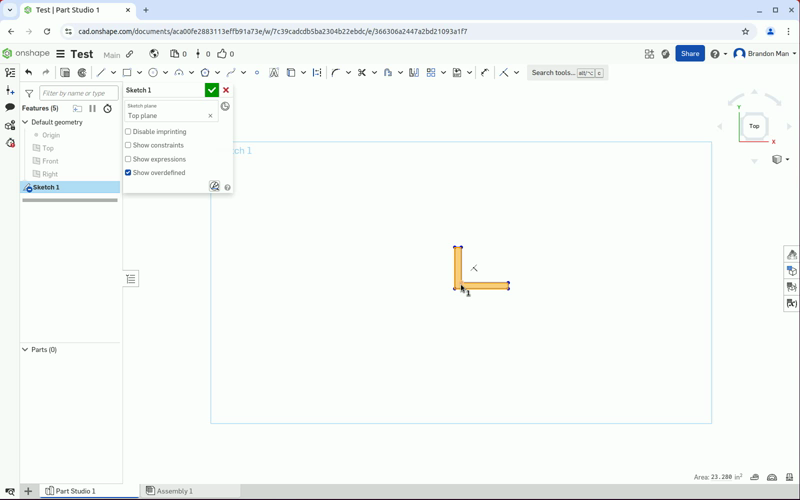
mouse_move(73, 352)
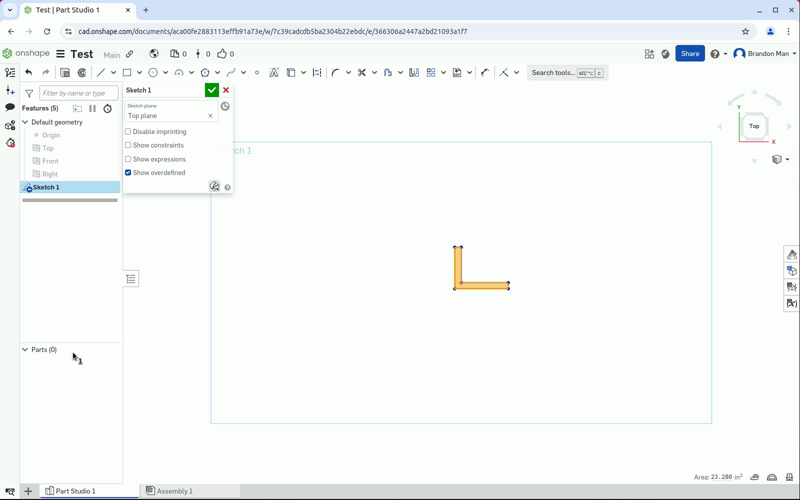
key(shift+y)
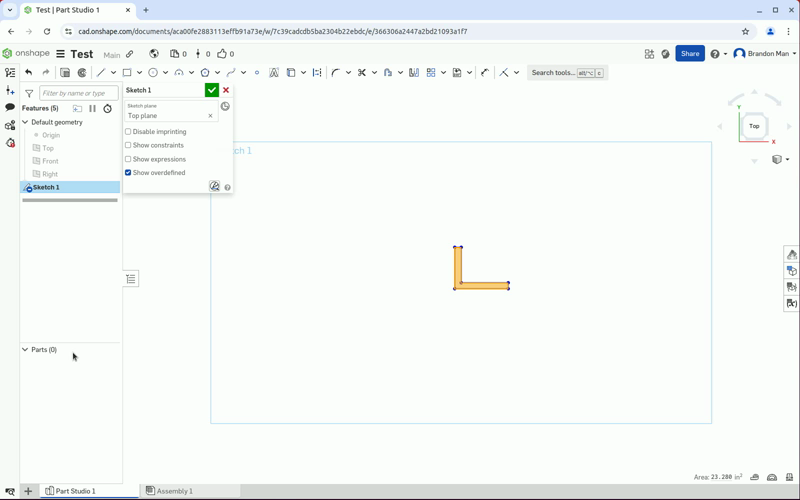
key(shift+e)
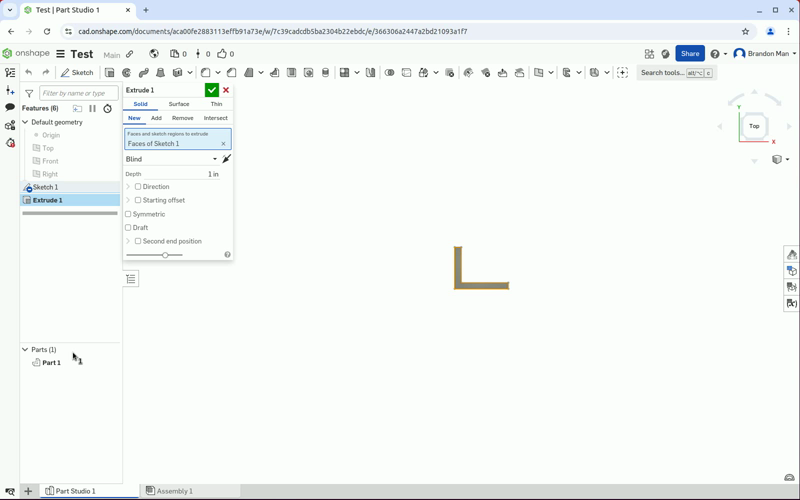
mouse_move(143, 106)
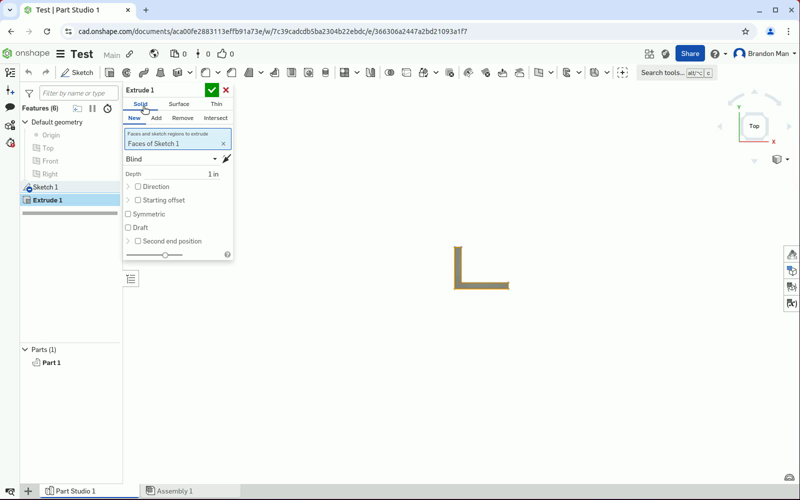
click(143, 106)
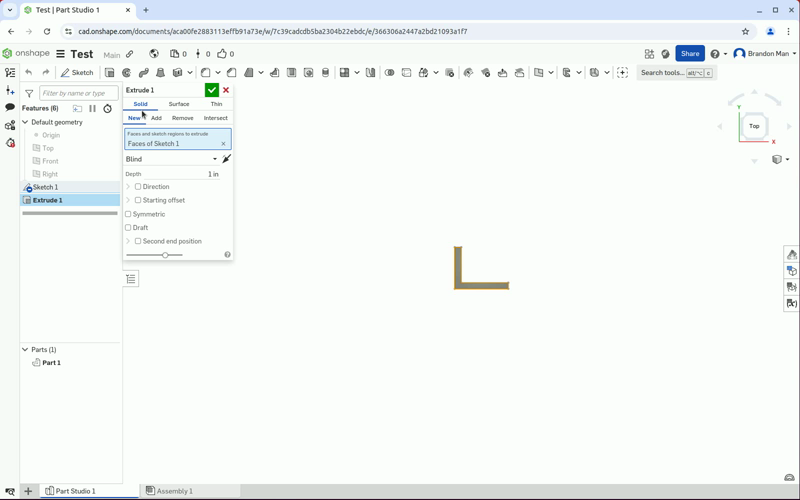
mouse_move(137, 120)
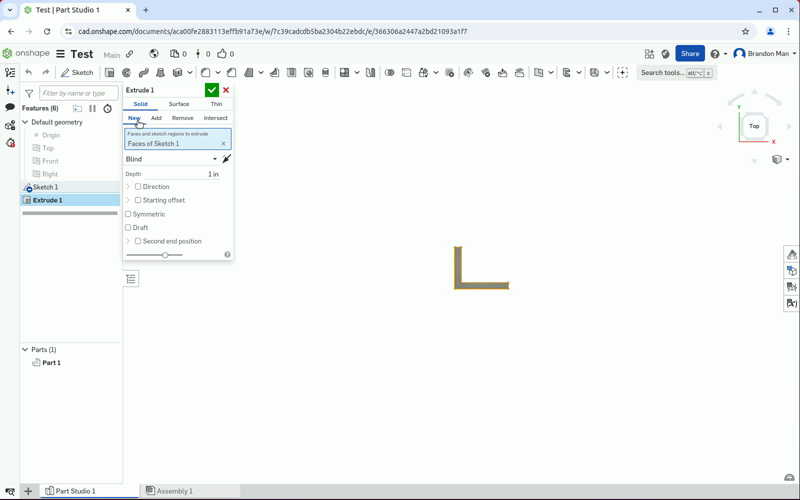
click(137, 120)
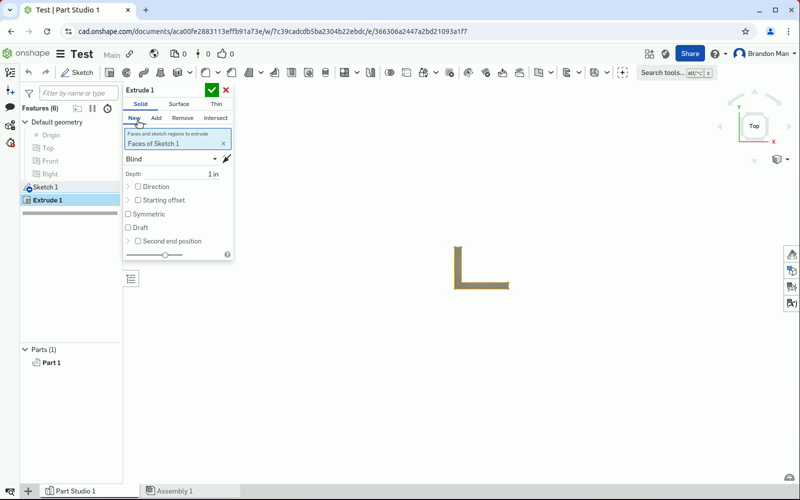
key(tab, 4)
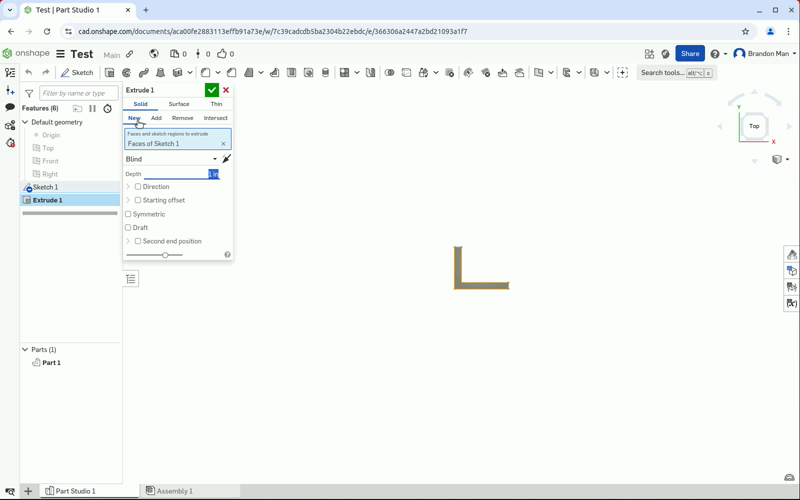
text(23.108)
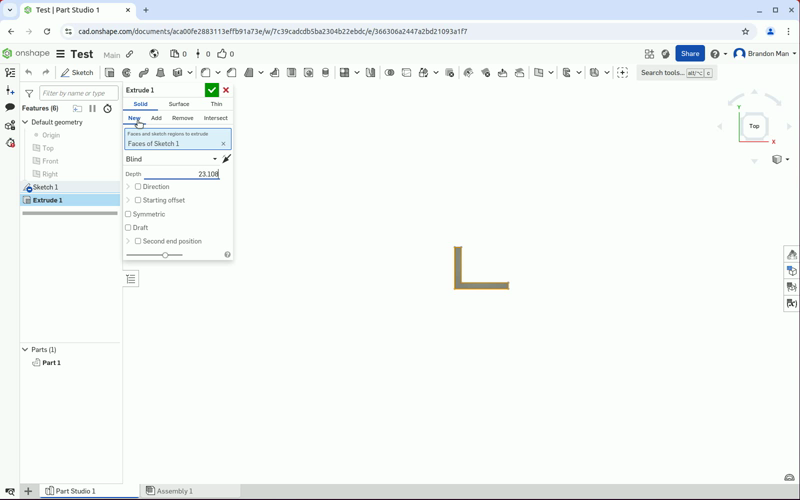
key(enter)
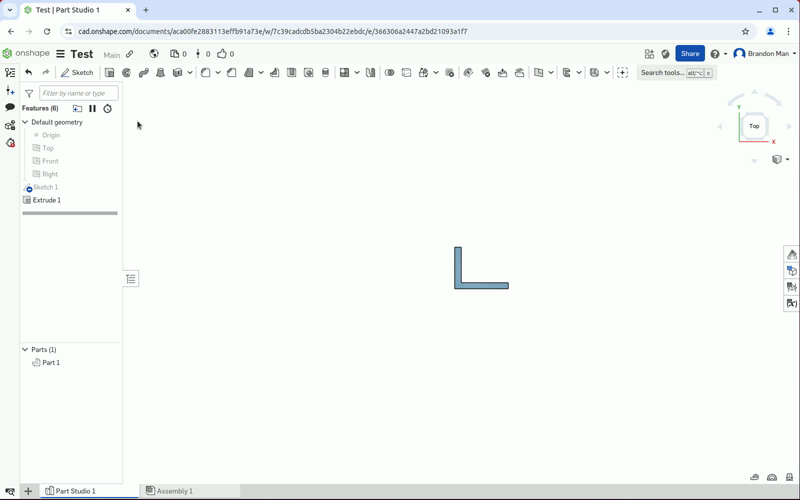
key(shift+h)
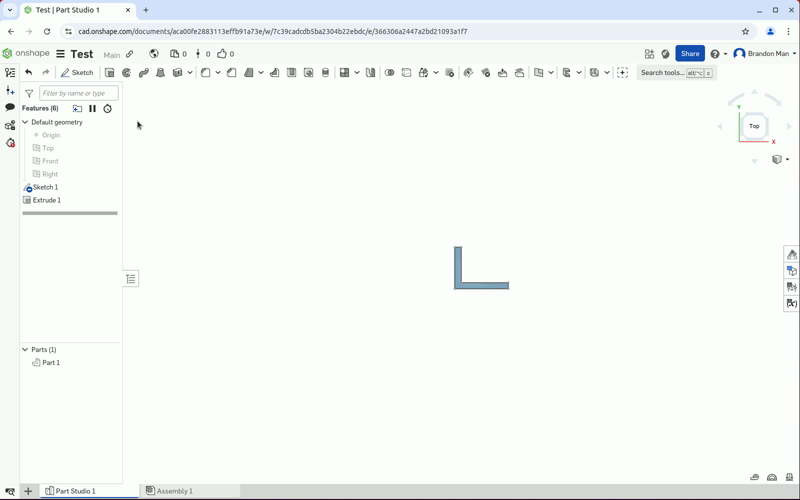
key(shift+h)
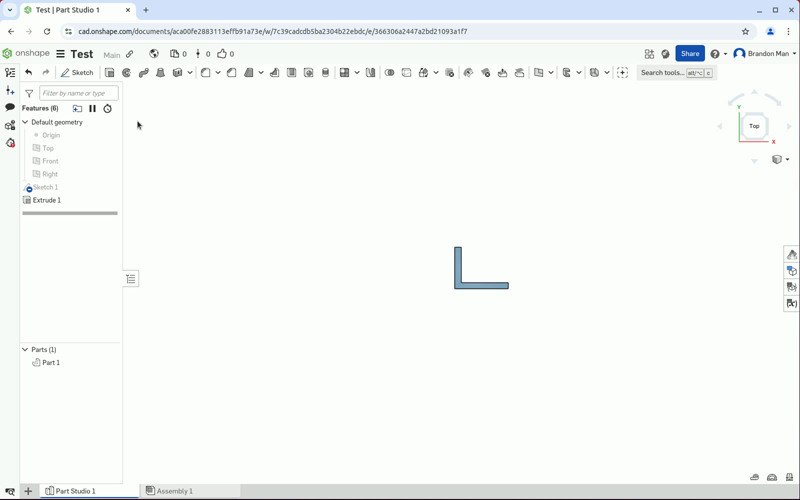
mouse_move(73, 189)
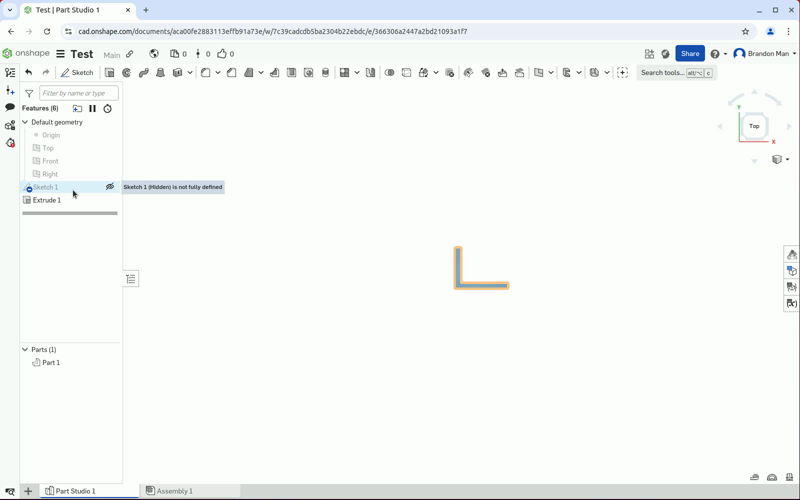
click(73, 189)
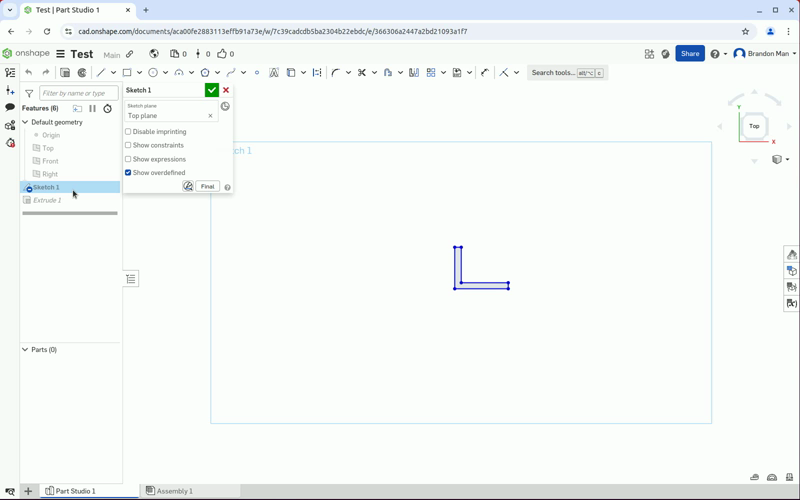
mouse_move(229, 92)
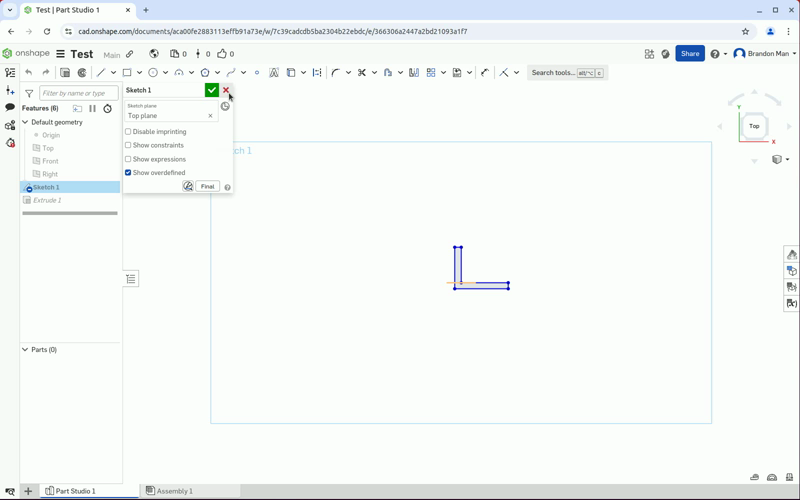
click(229, 92)
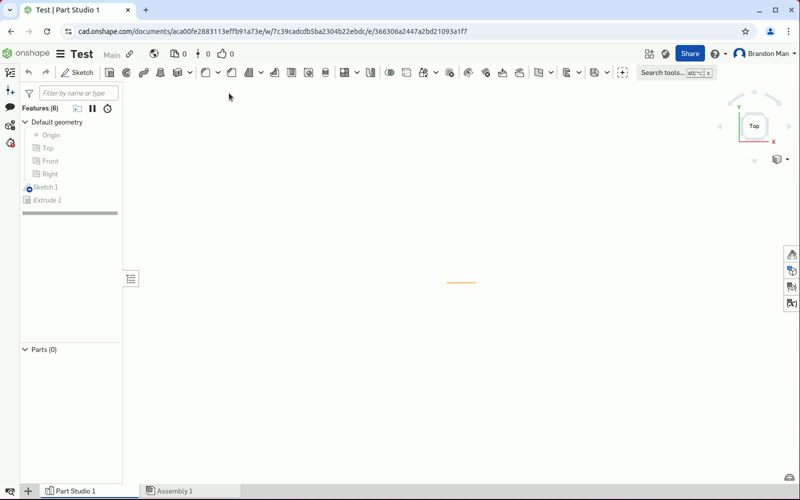
mouse_move(73, 352)
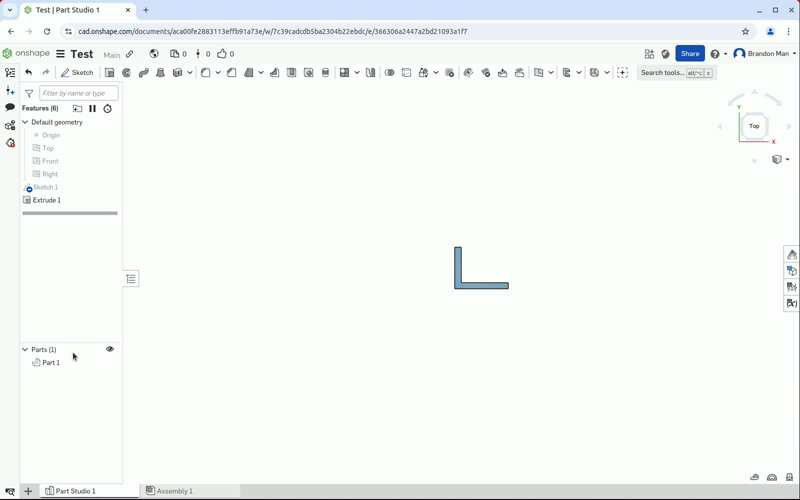
key(y)
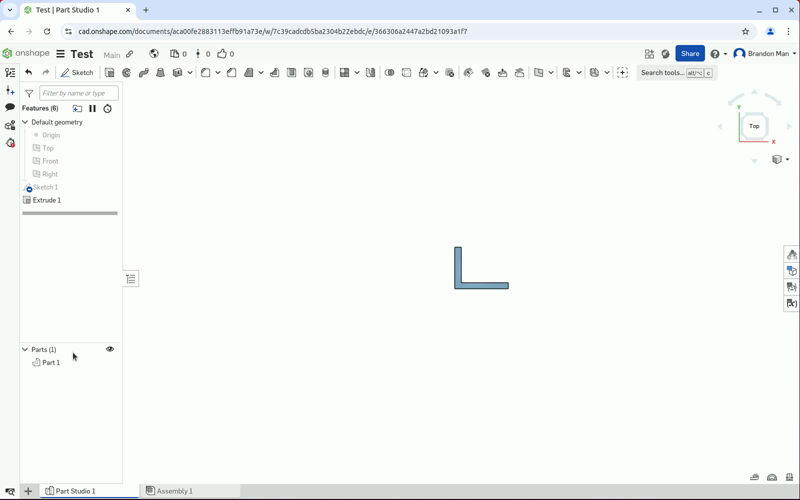
key(shift+p)
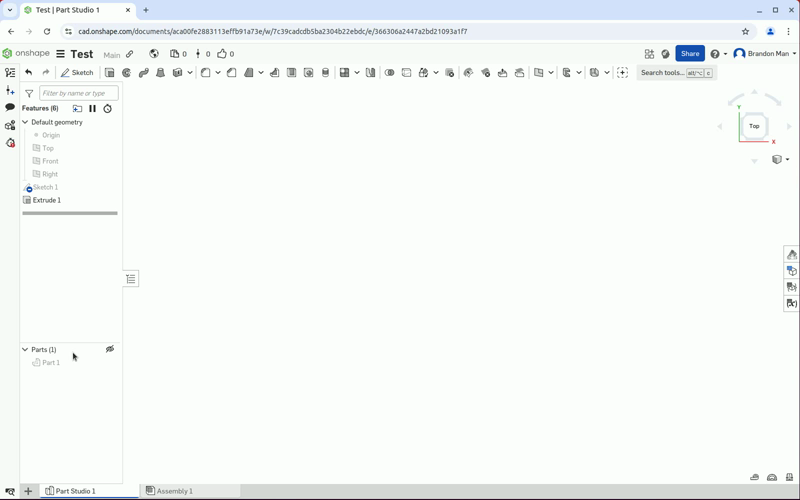
key(space)
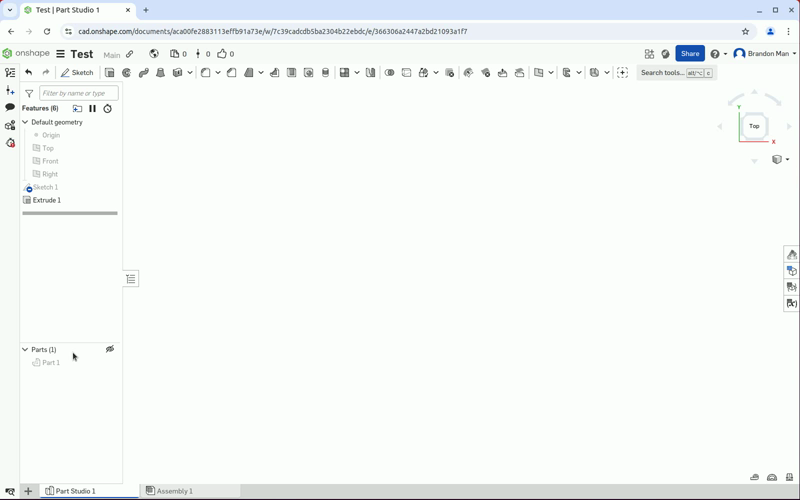
key_down(shift)
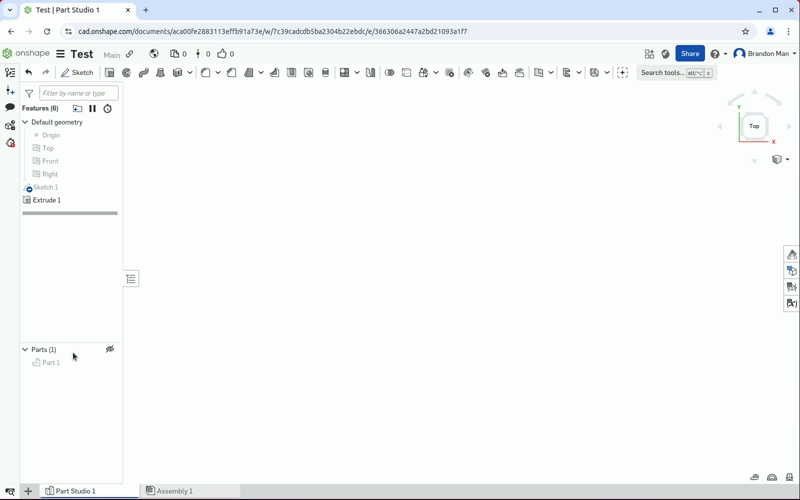
key(up)
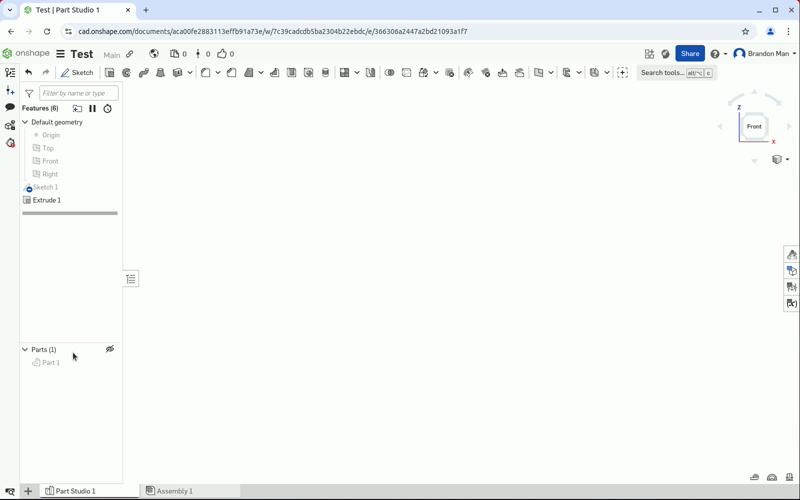
key_up(shift)
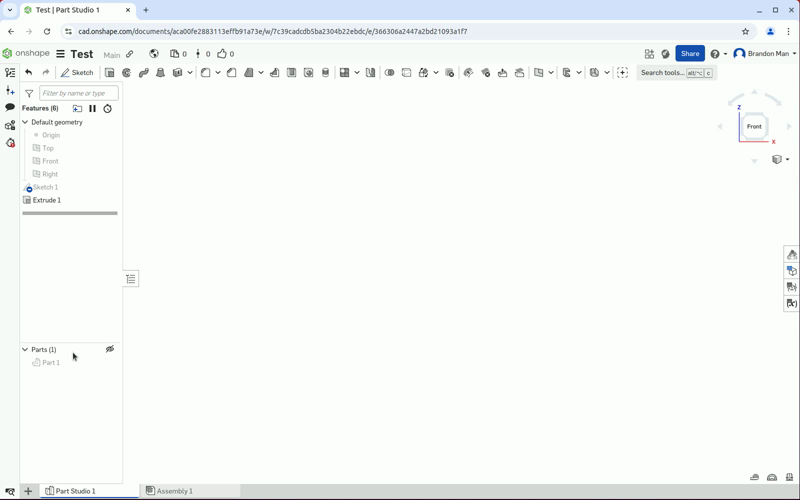
mouse_move(73, 352)
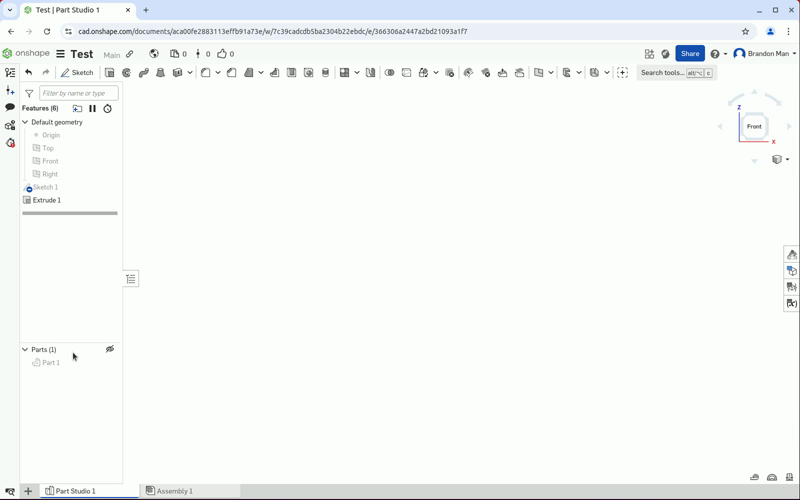
key(shift+y)
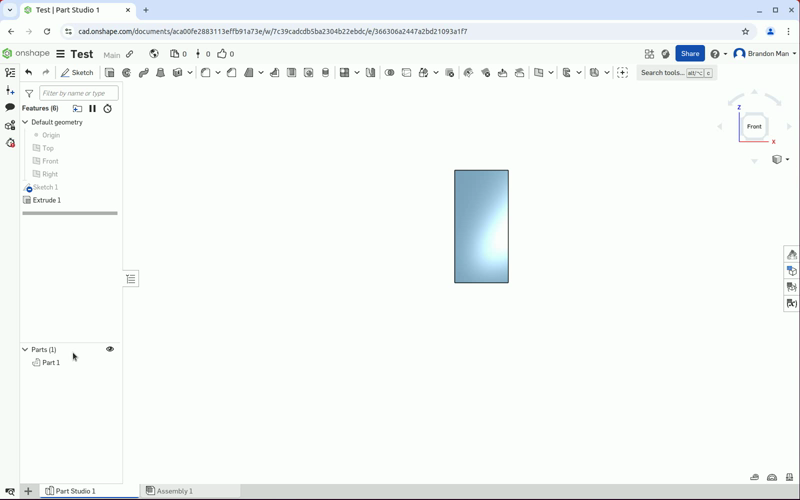
mouse_move(541, 75)
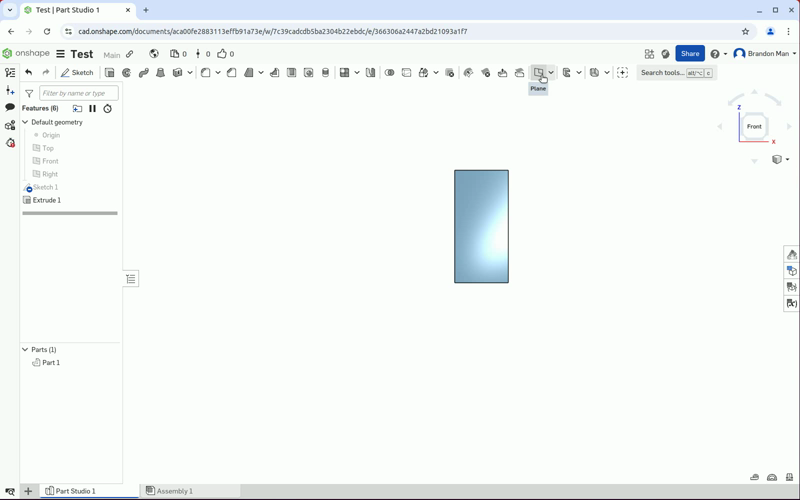
click(541, 75)
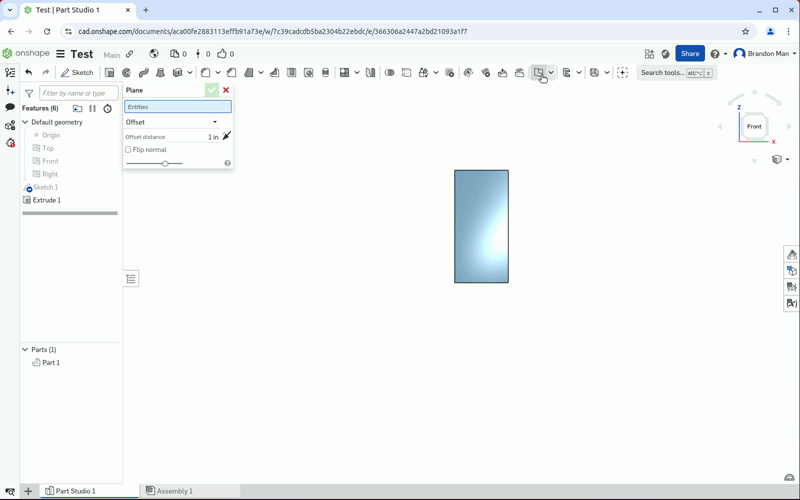
mouse_move(73, 163)
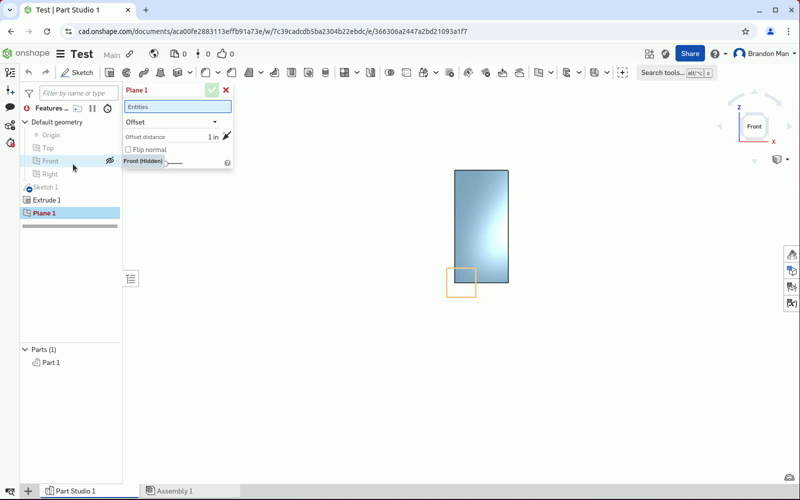
click(73, 163)
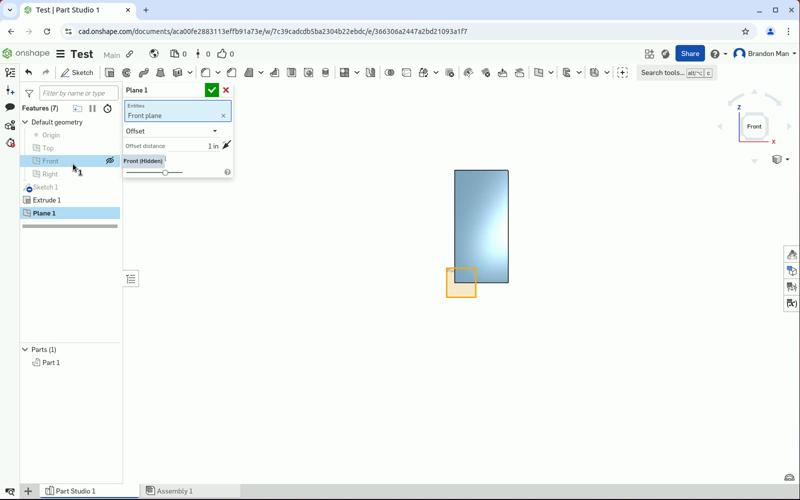
key(tab, 2)
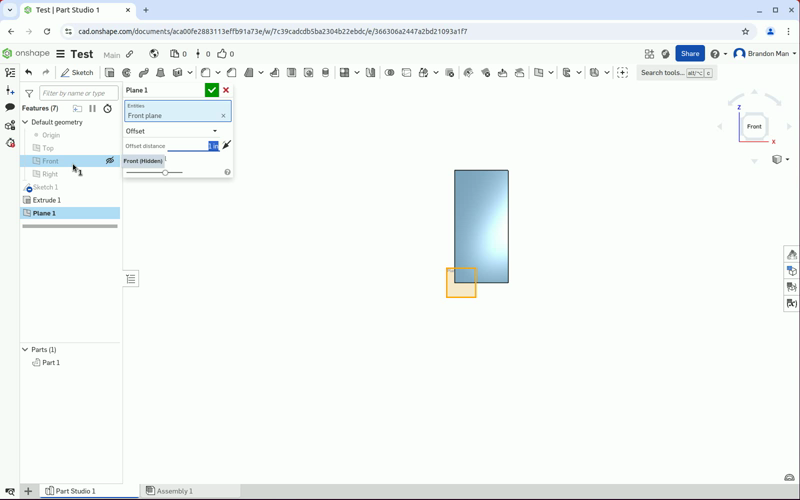
text(1.202)
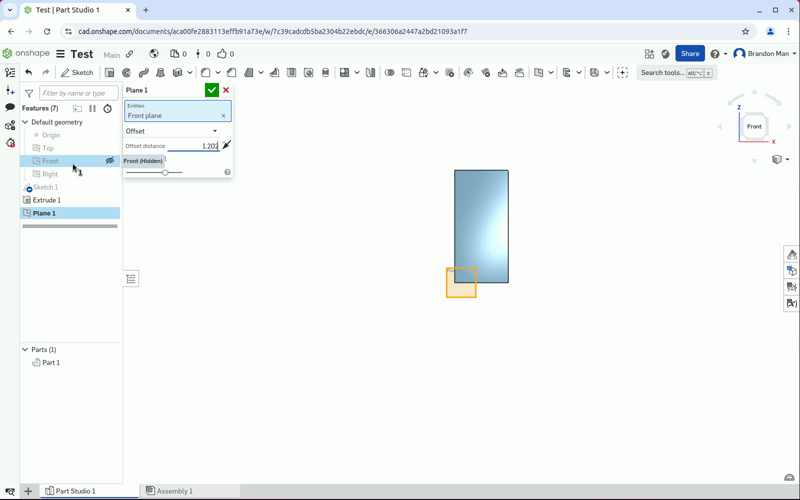
key(enter, 2)
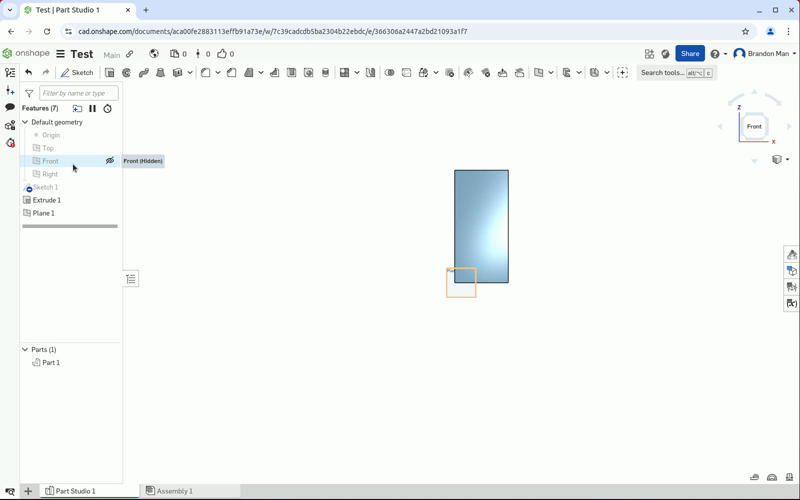
key(shift+s)
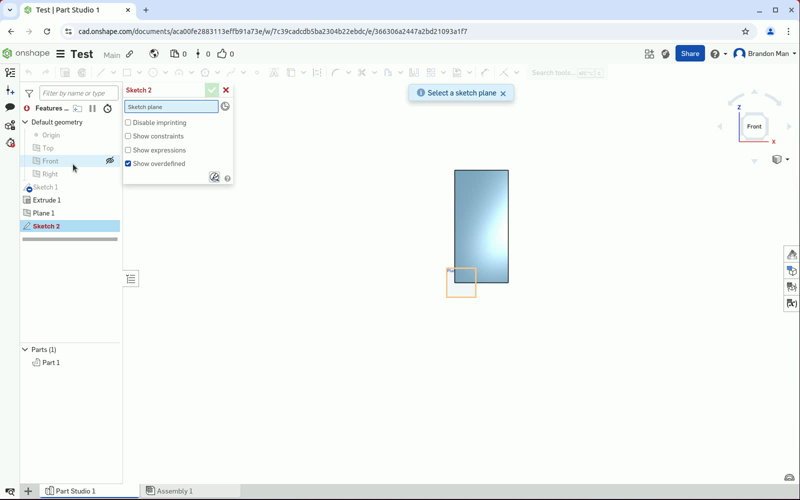
mouse_move(73, 215)
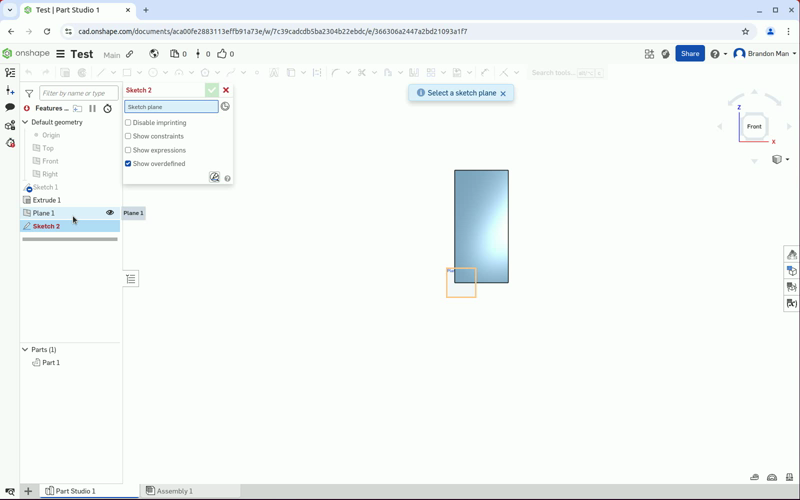
click(73, 215)
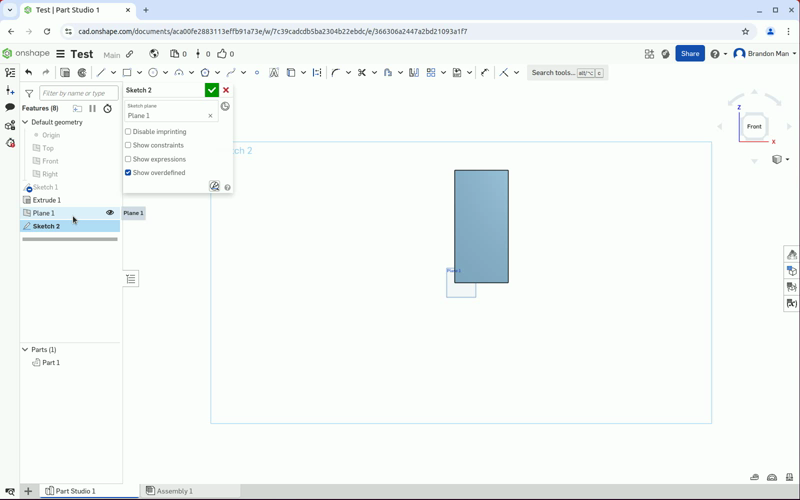
mouse_move(73, 352)
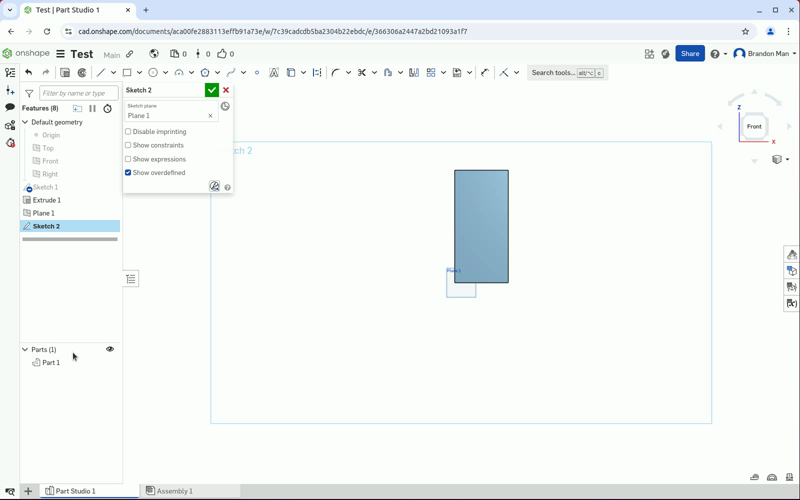
key(y)
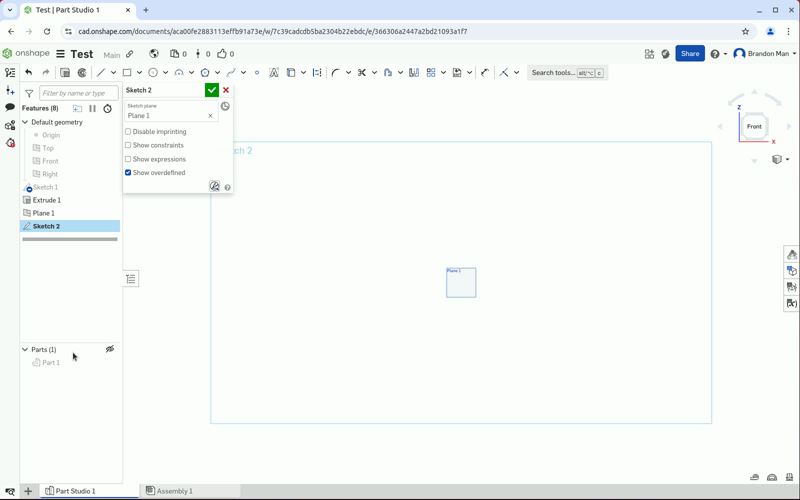
key(c)
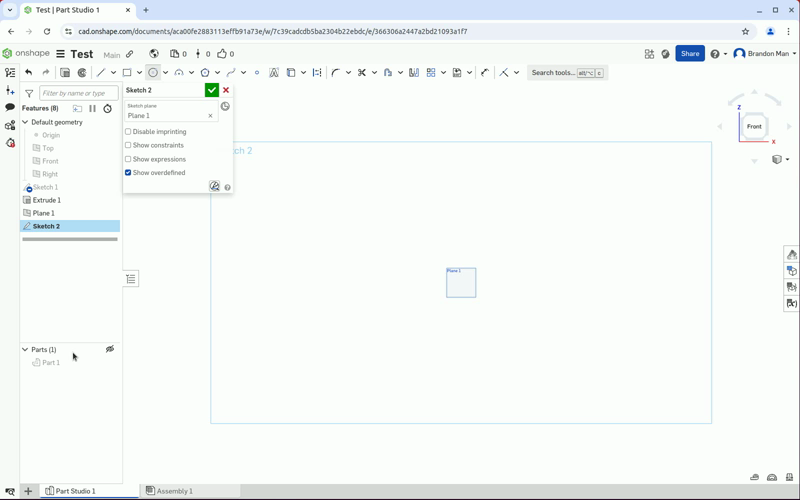
key_down(shift)
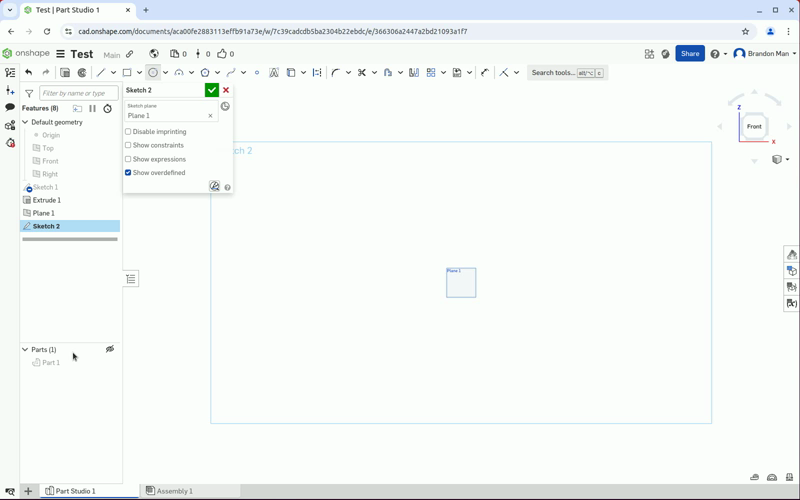
mouse_move(482, 199)
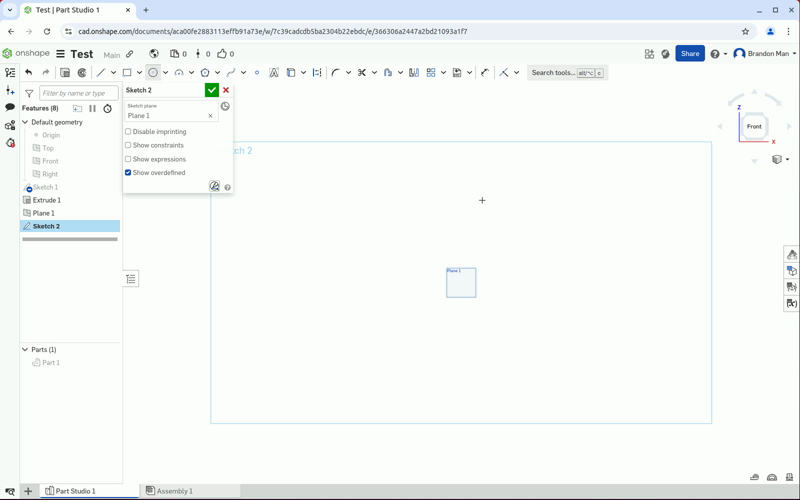
click(482, 199)
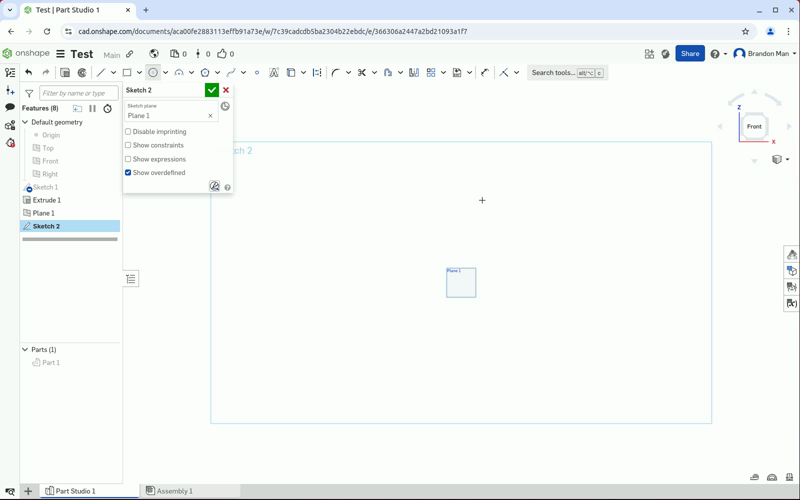
key_up(shift)
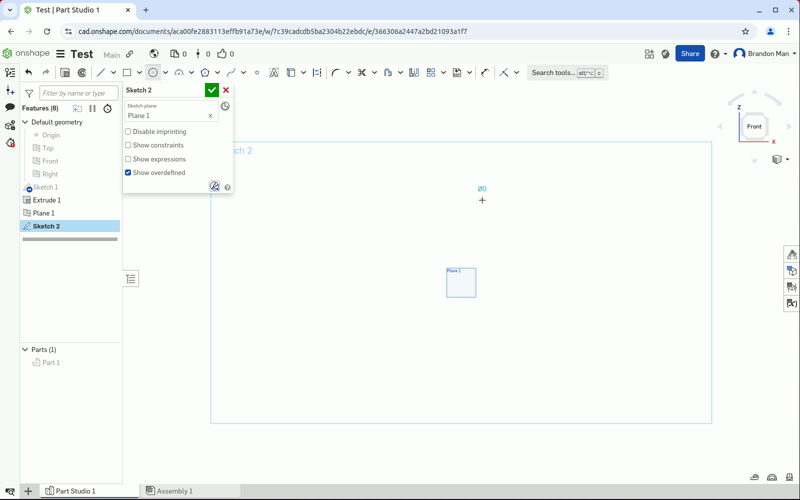
mouse_move(493, 199)
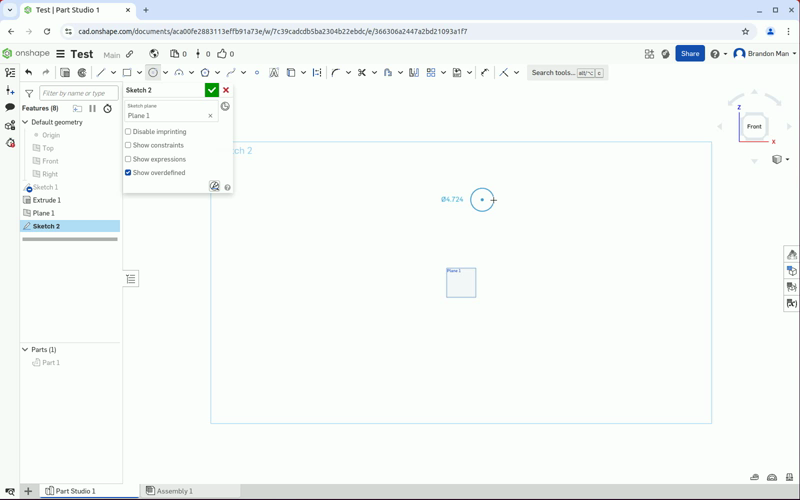
click(493, 199)
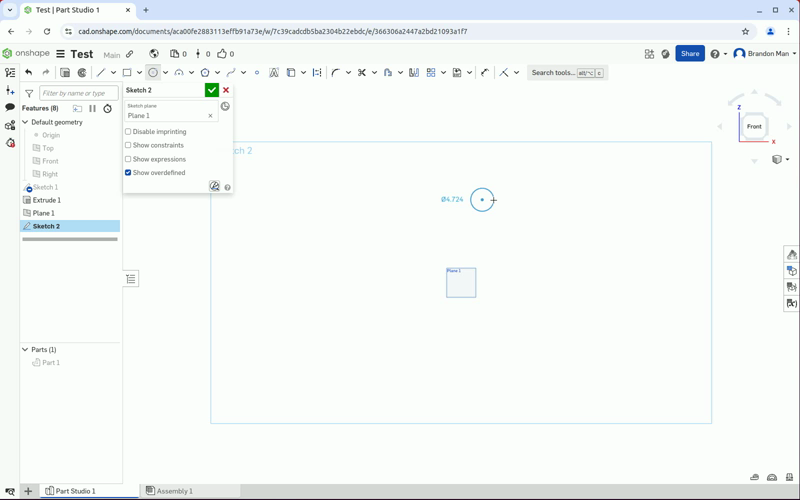
key(esc)
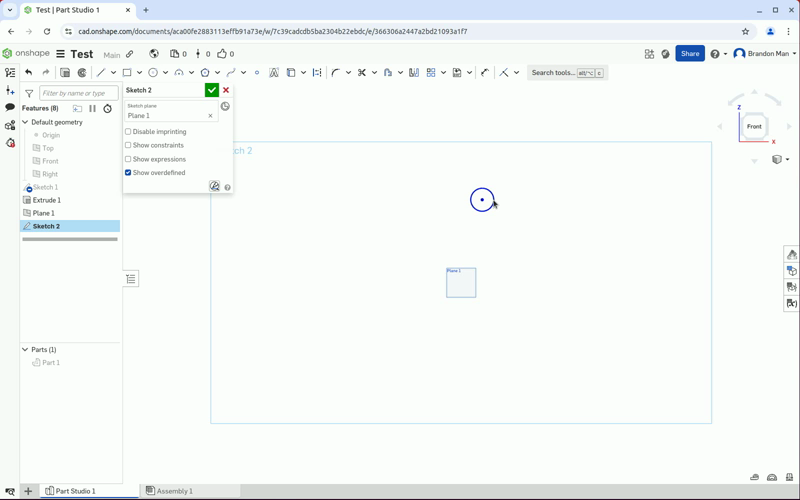
mouse_move(476, 203)
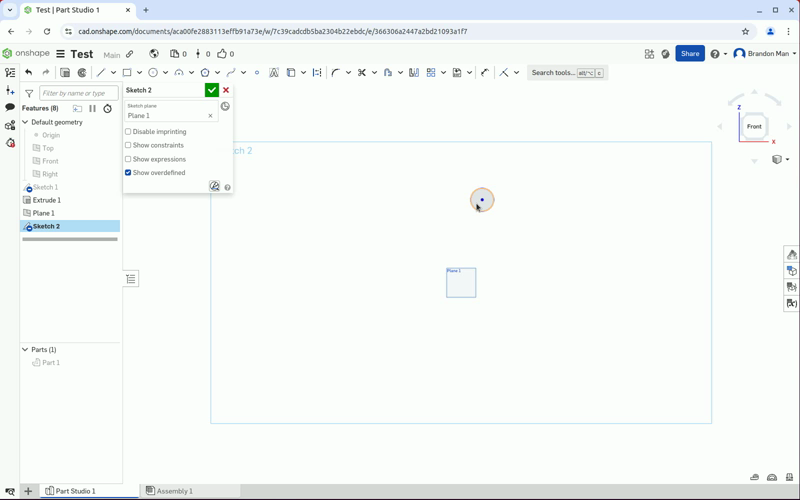
scroll(6)
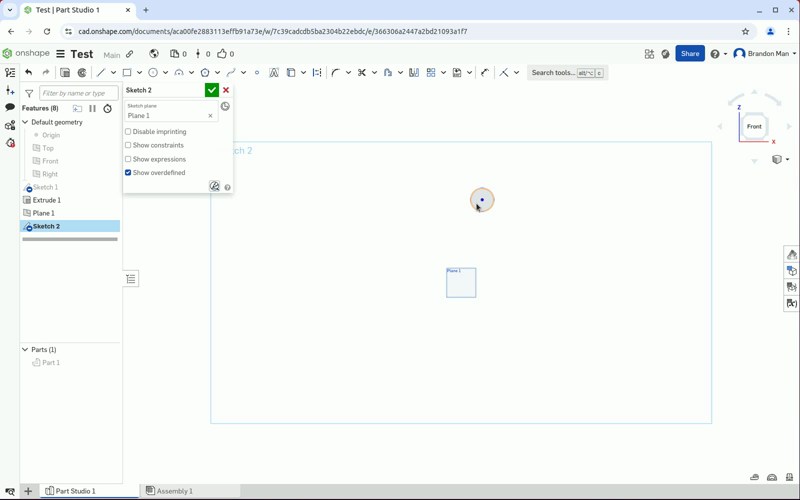
scroll(6)
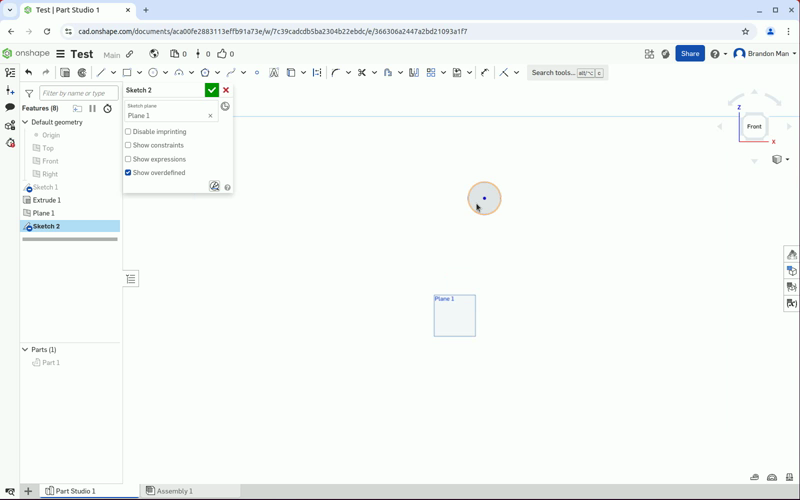
scroll(6)
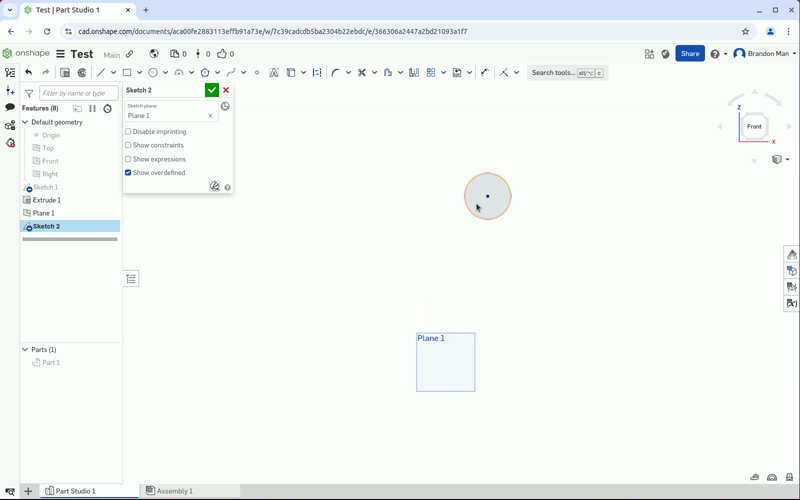
scroll(6)
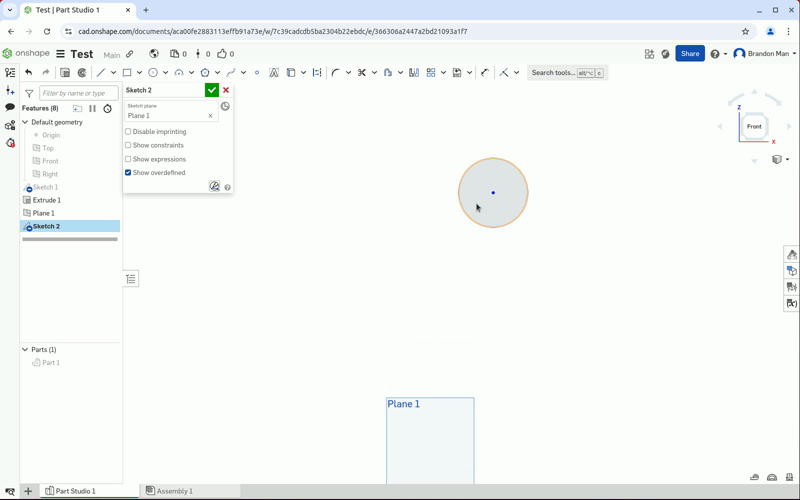
scroll(6)
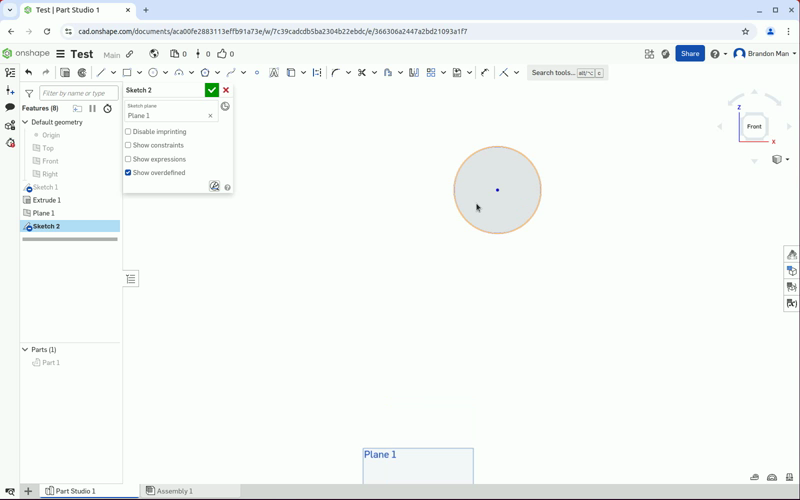
scroll(6)
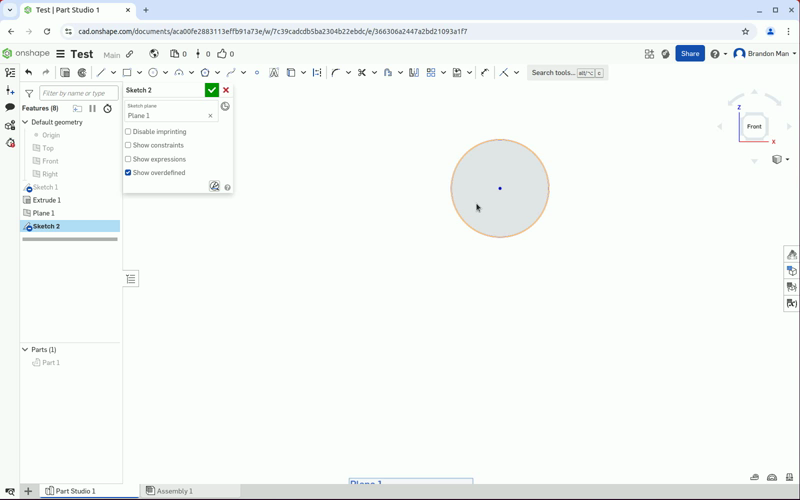
scroll(6)
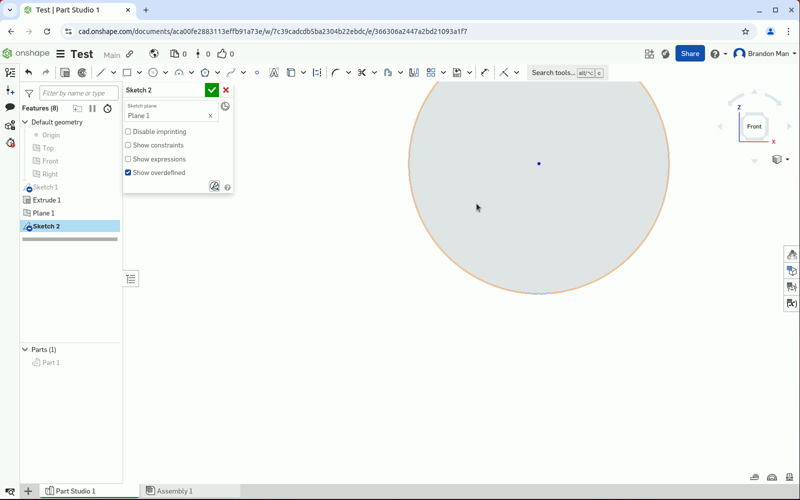
click(476, 203)
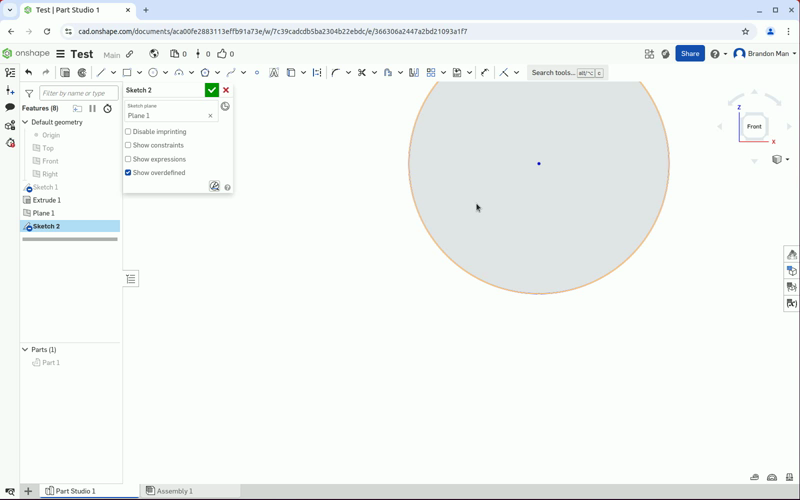
scroll(-6)
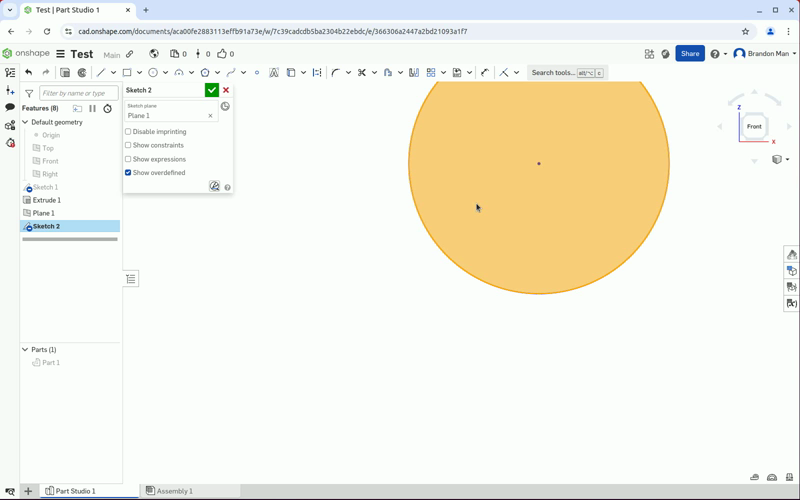
scroll(-6)
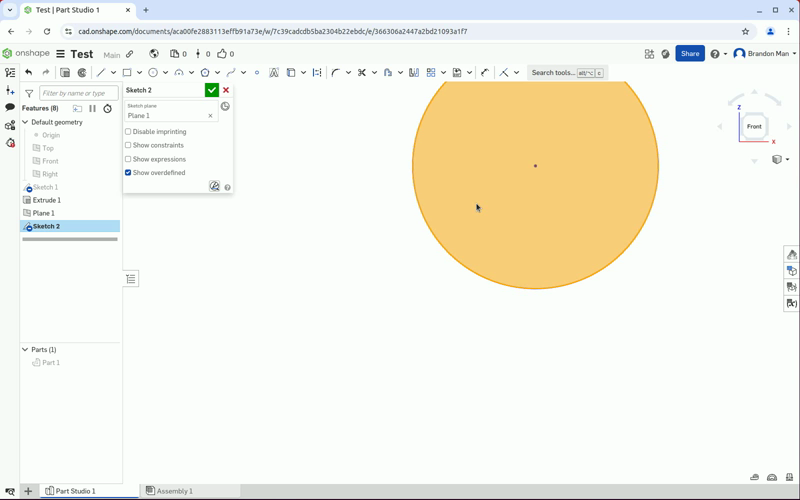
scroll(-6)
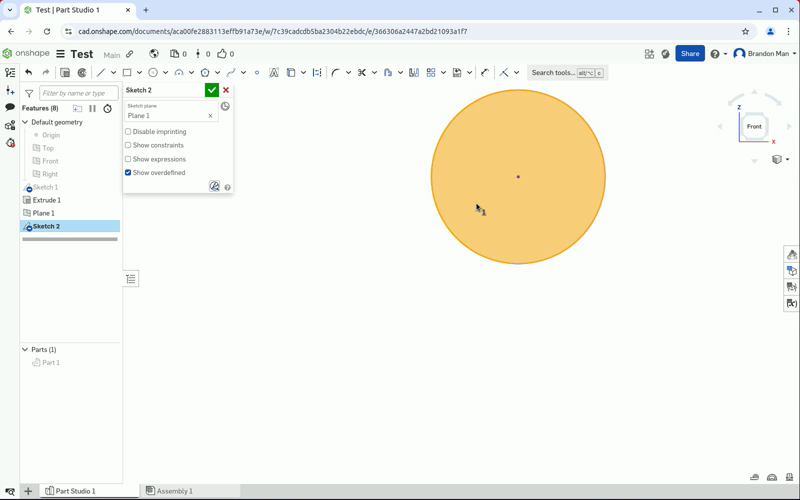
scroll(-6)
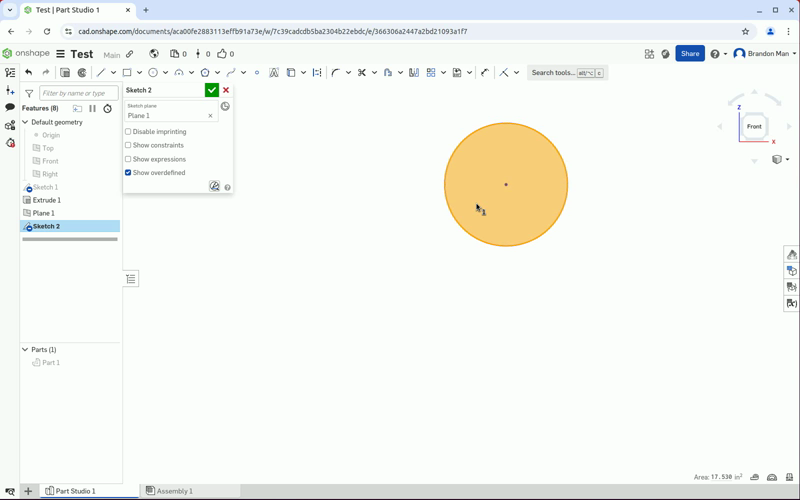
scroll(-6)
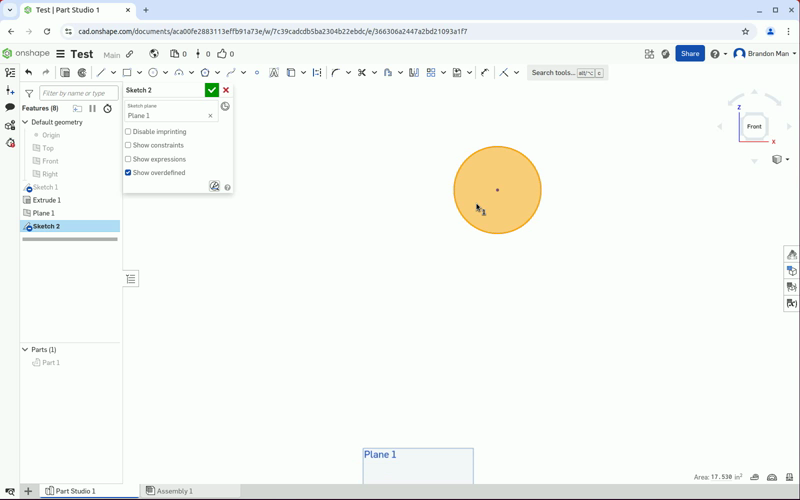
scroll(-6)
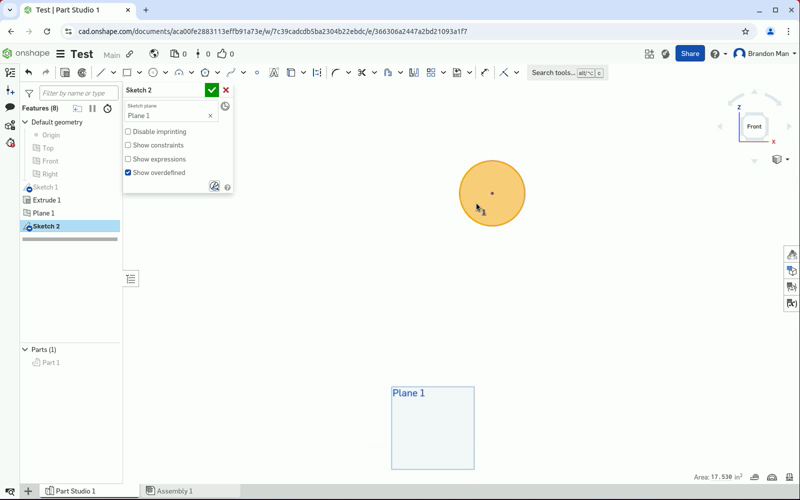
scroll(-6)
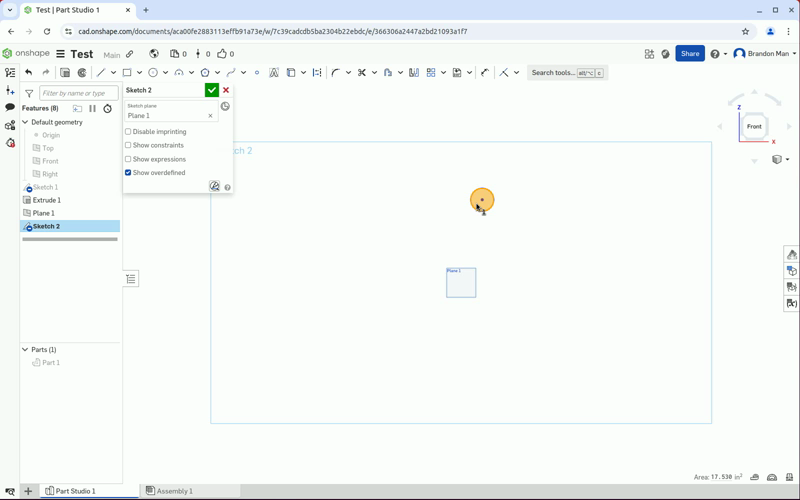
mouse_move(73, 352)
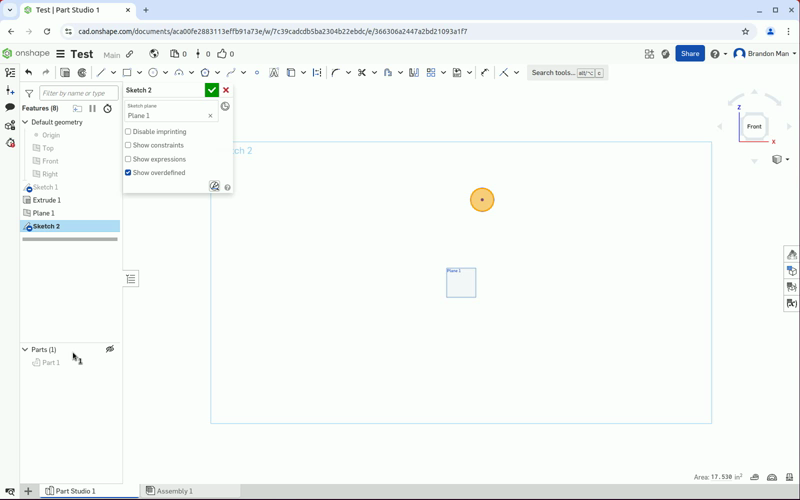
key(shift+y)
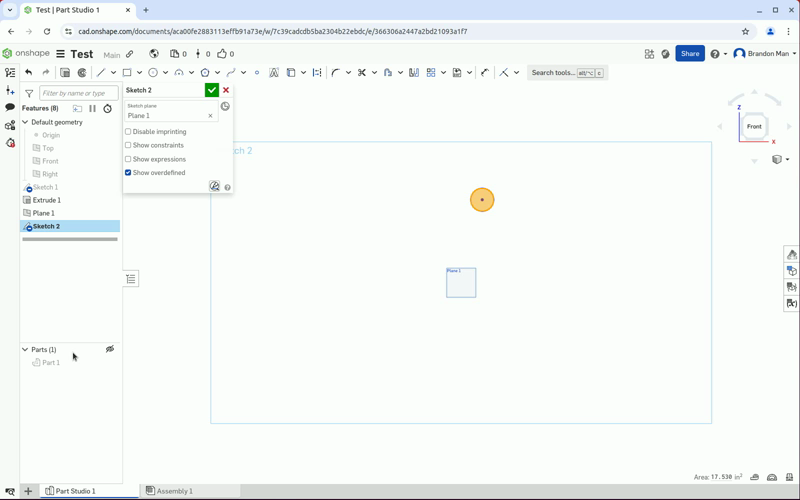
key(shift+e)
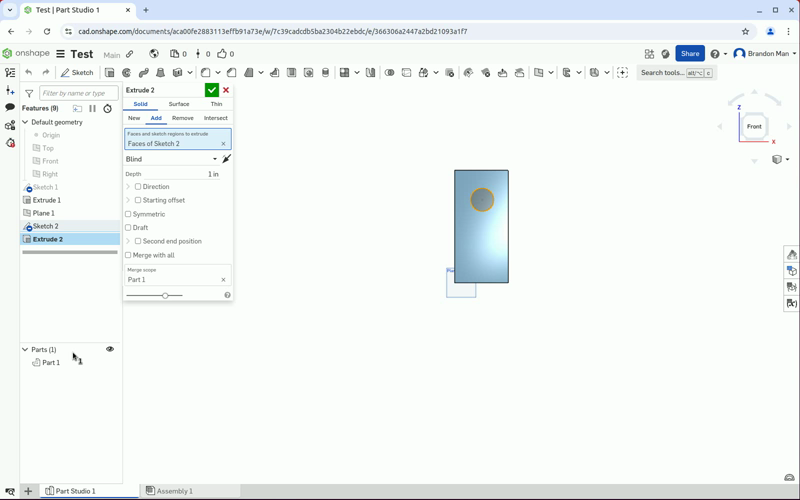
mouse_move(143, 106)
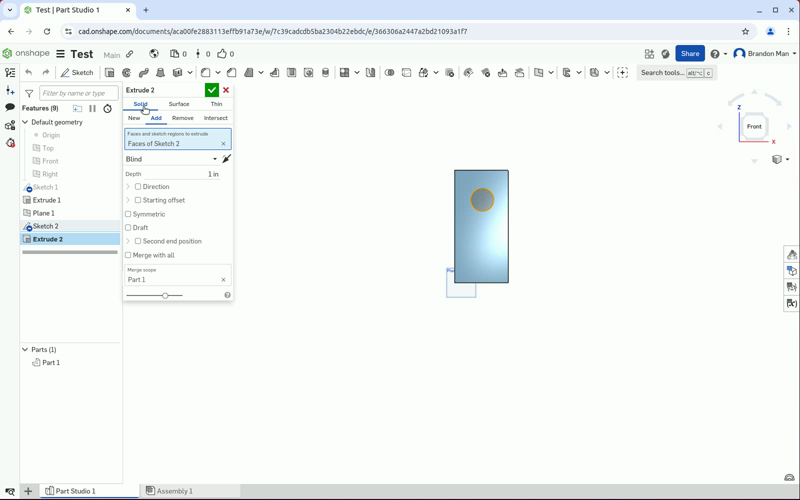
click(143, 106)
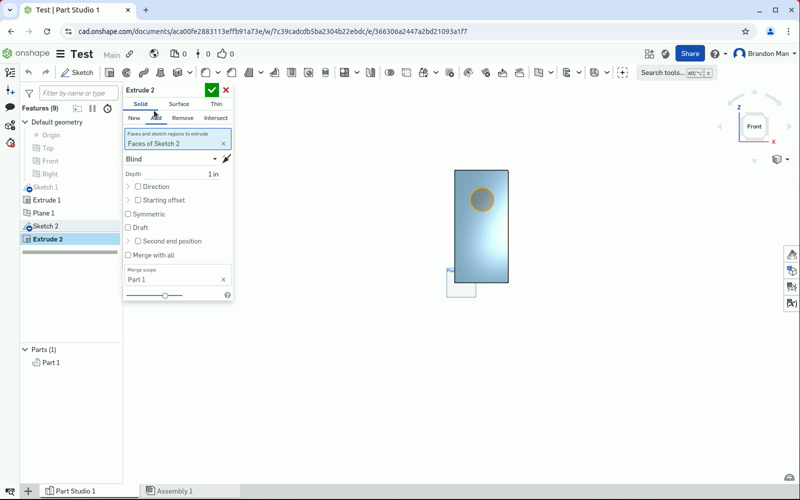
mouse_move(186, 120)
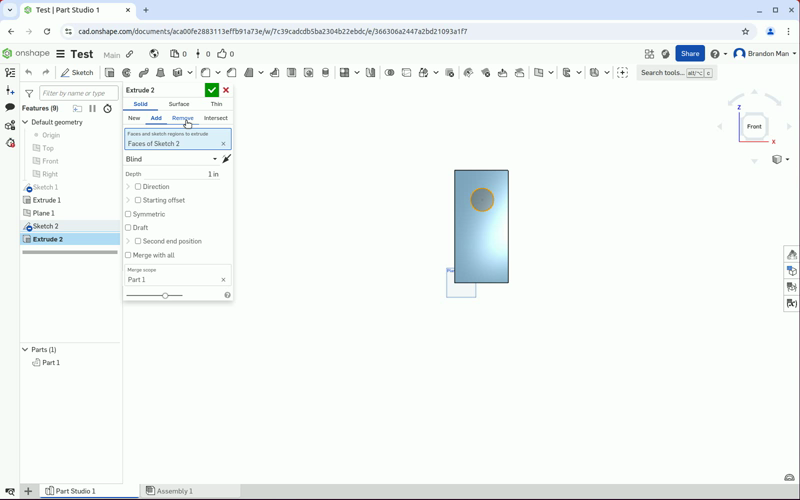
click(186, 120)
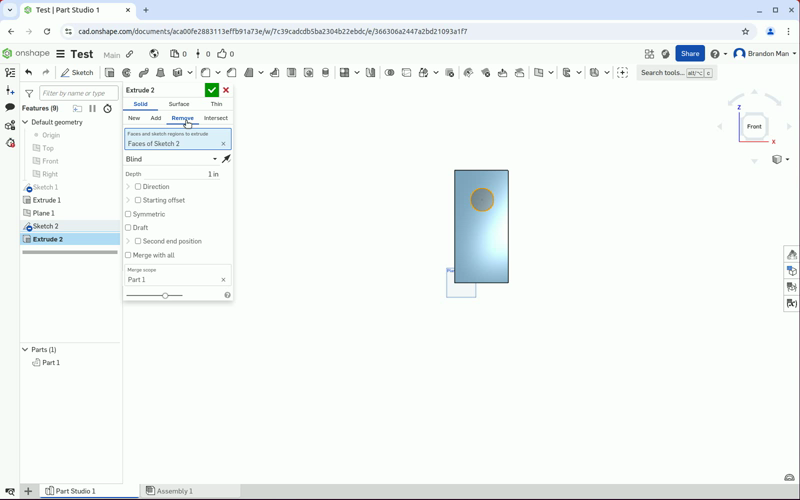
key(tab, 4)
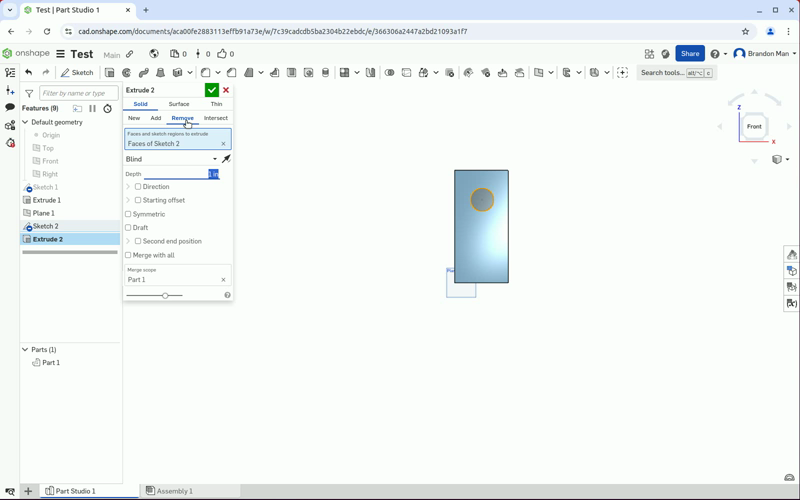
text(6.018)
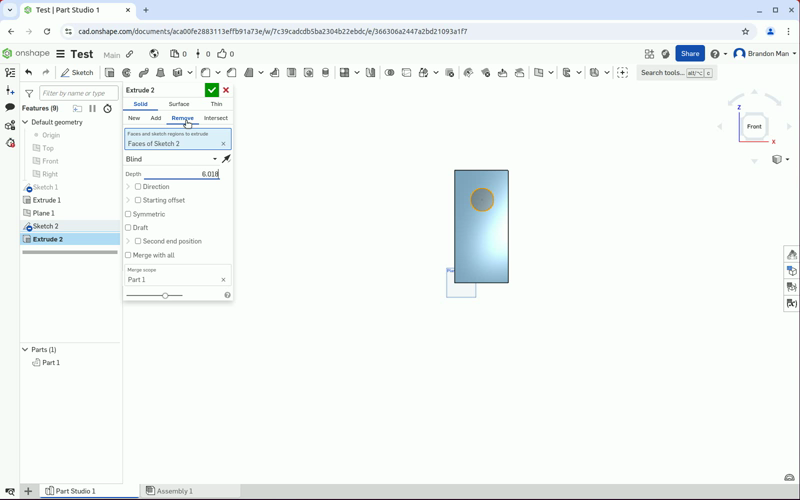
key(tab, 6)
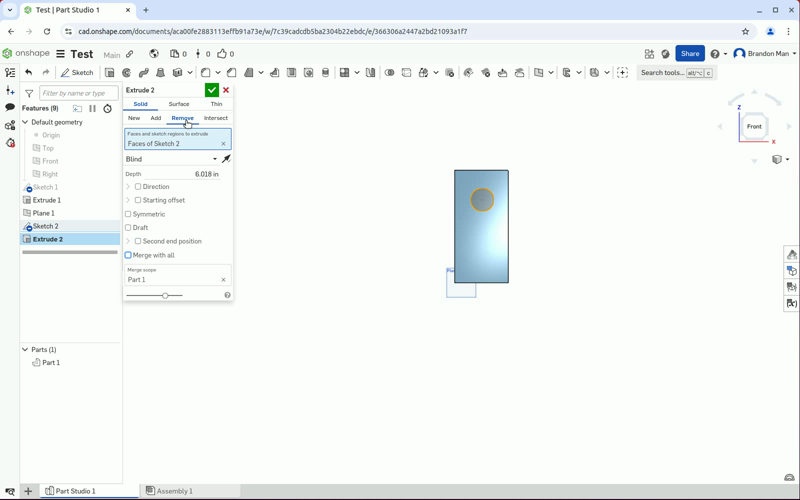
key(space)
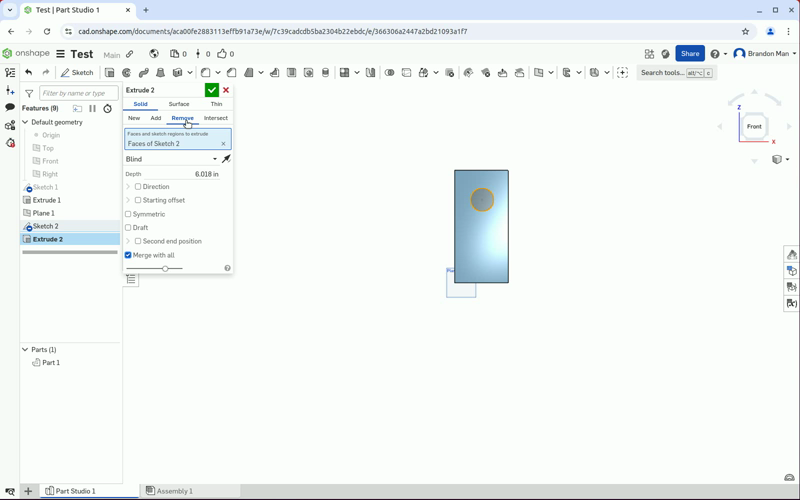
key(enter)
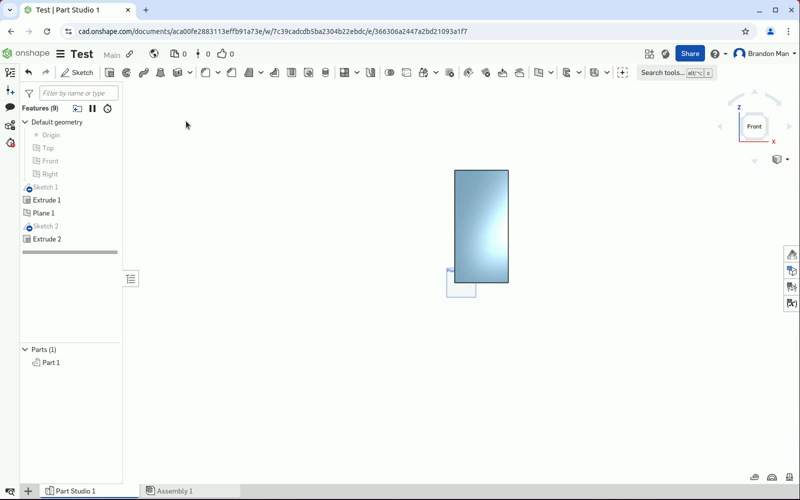
key(shift+h)
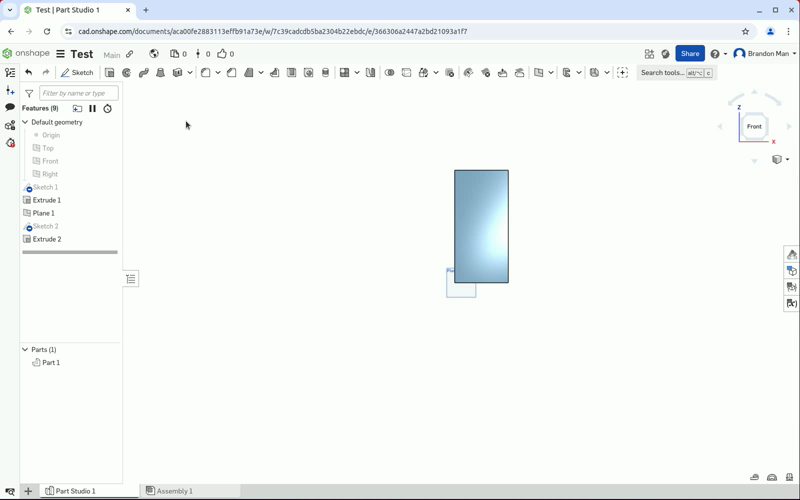
key(shift+h)
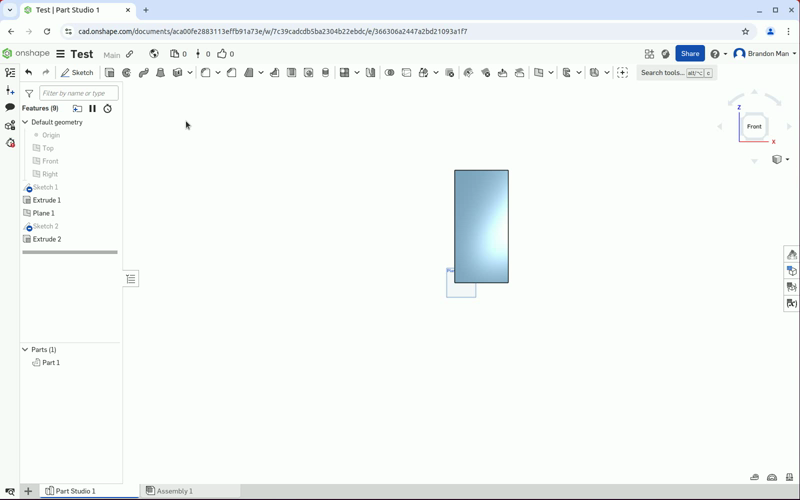
mouse_move(73, 189)
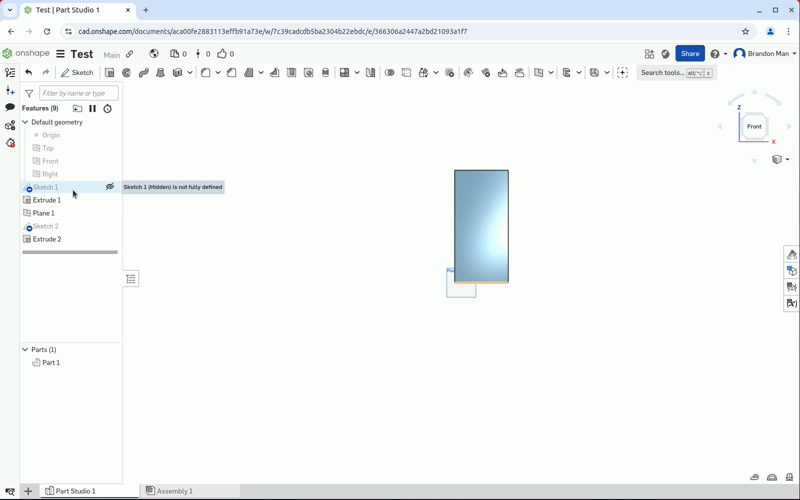
click(73, 189)
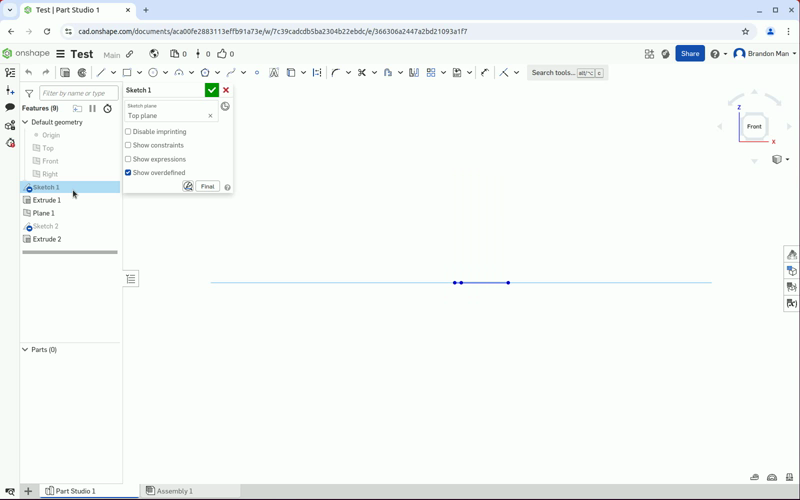
mouse_move(229, 92)
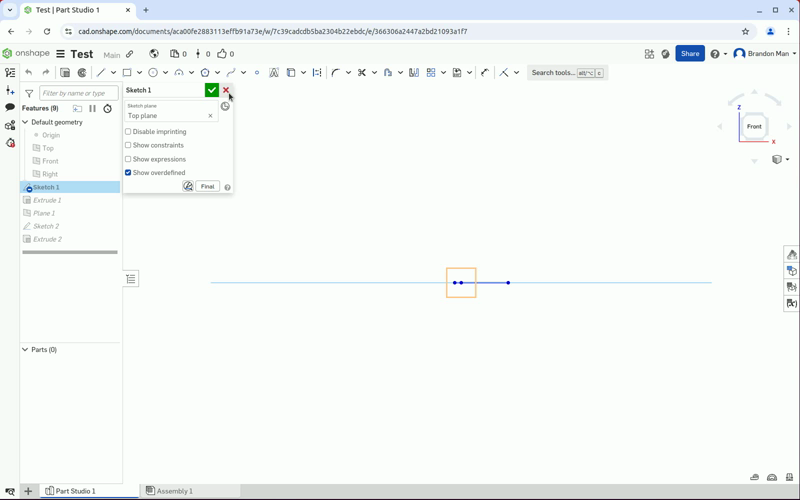
click(229, 92)
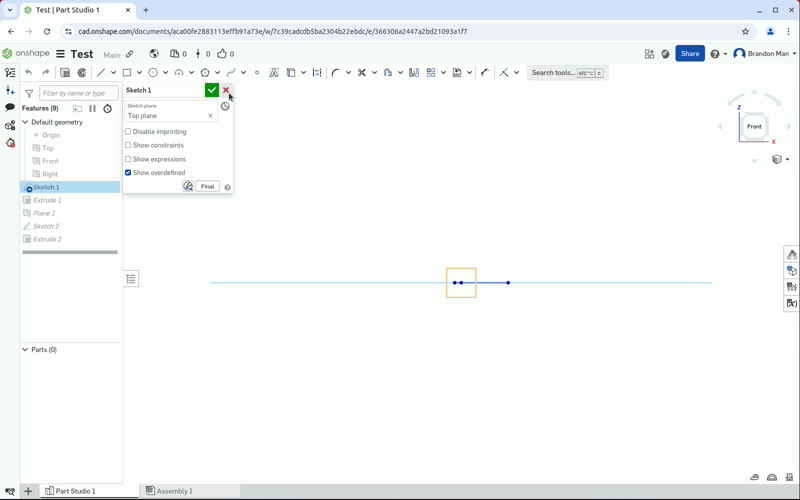
key(shift+s)
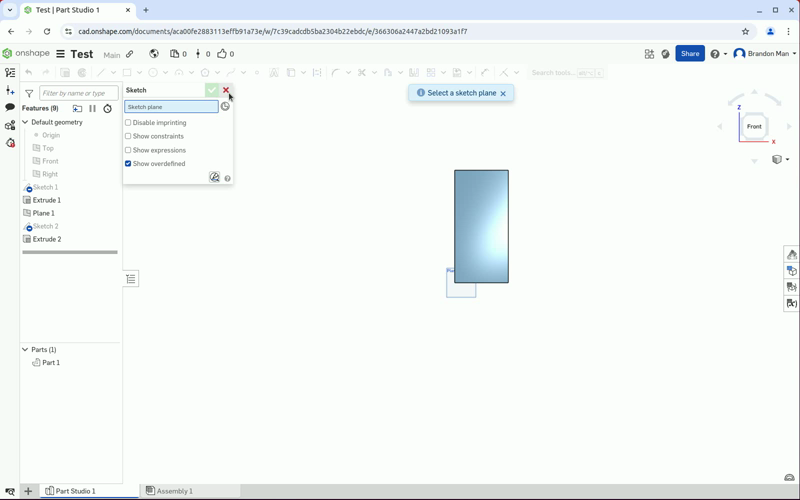
mouse_move(73, 215)
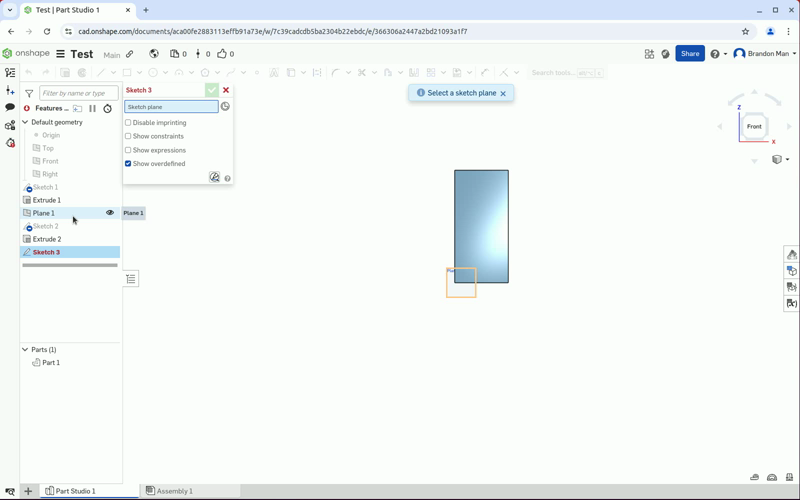
click(73, 215)
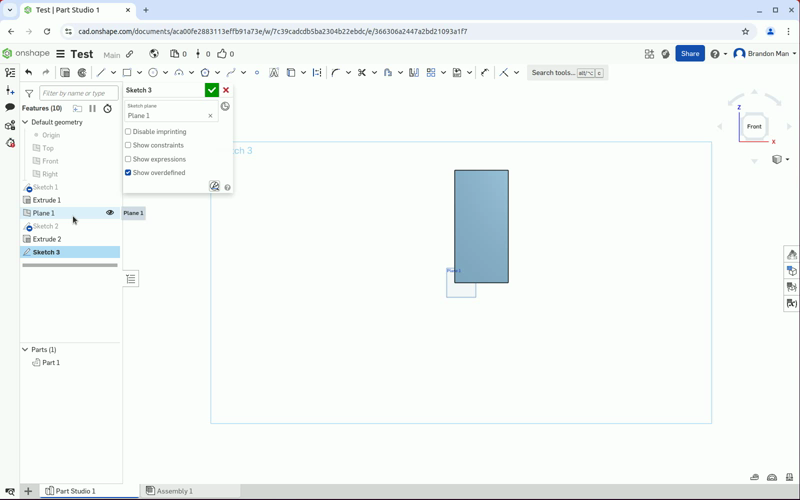
mouse_move(73, 352)
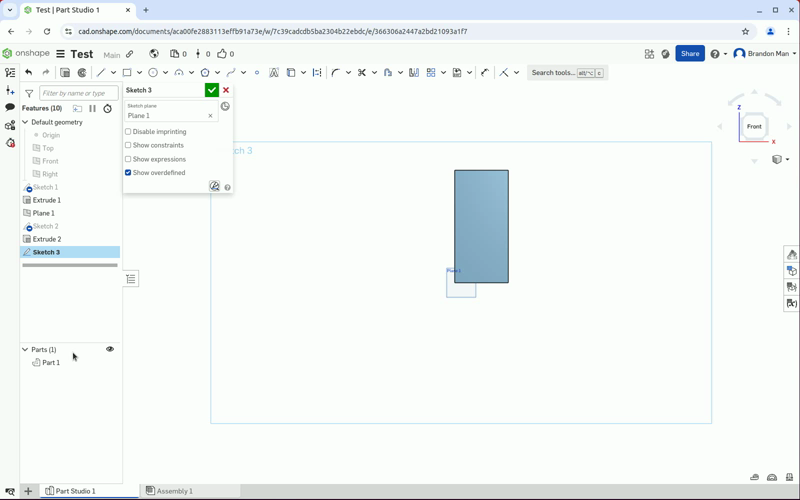
key(y)
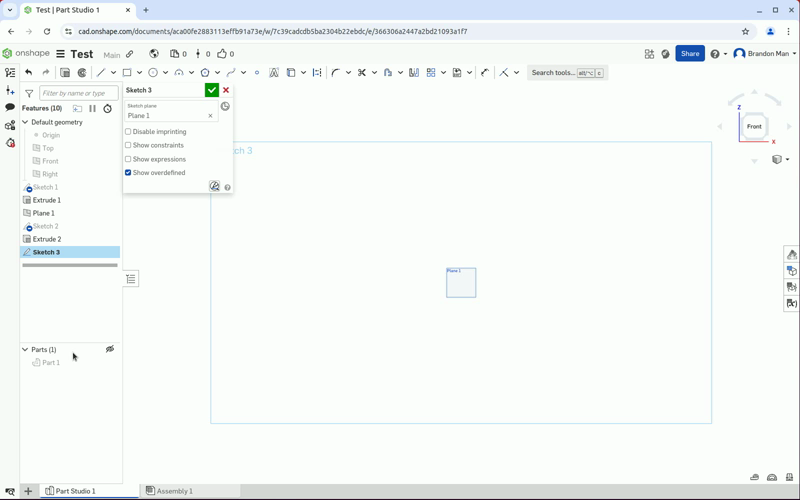
key(c)
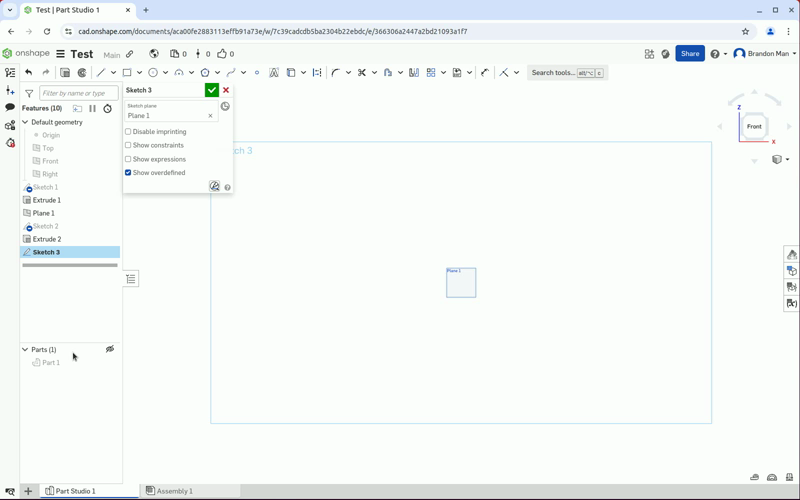
key_down(shift)
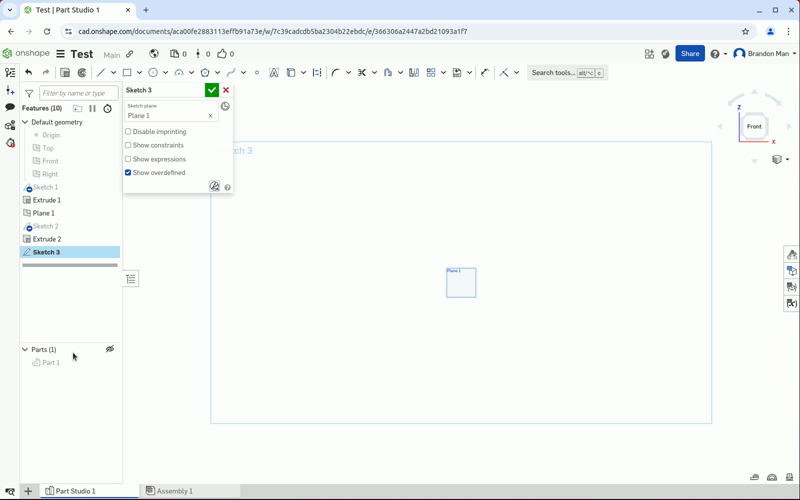
mouse_move(482, 253)
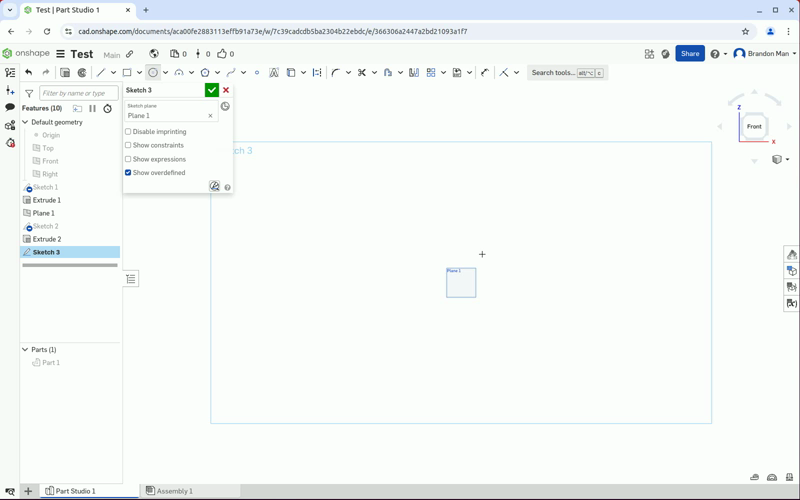
click(482, 253)
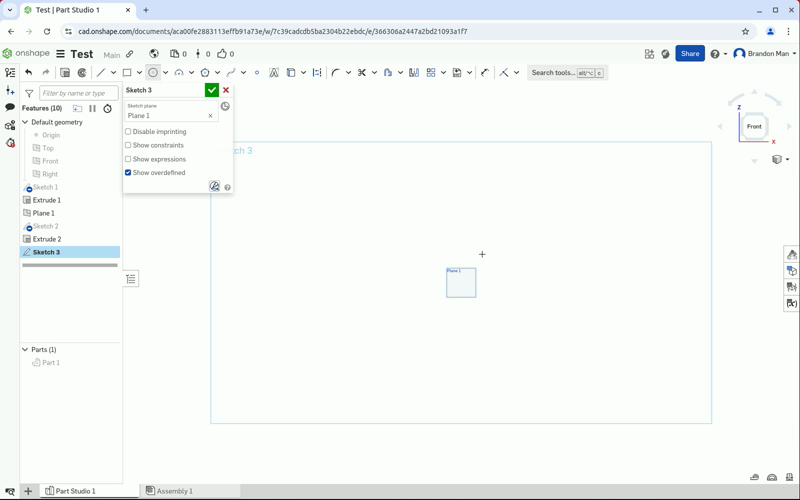
key_up(shift)
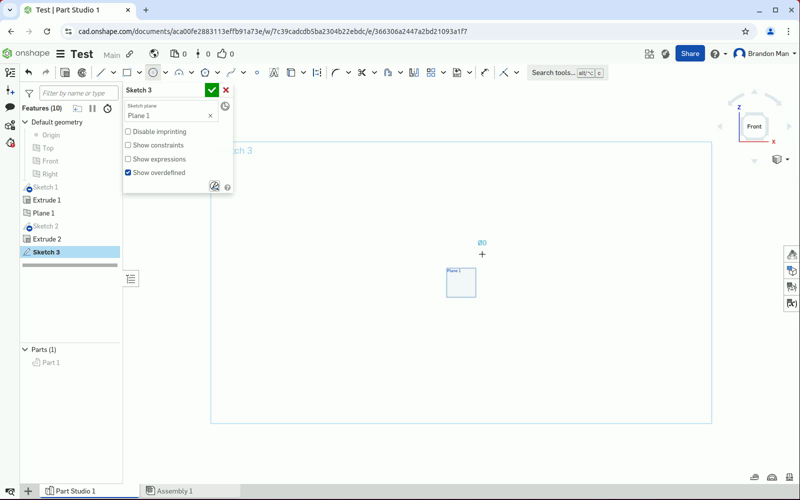
mouse_move(493, 253)
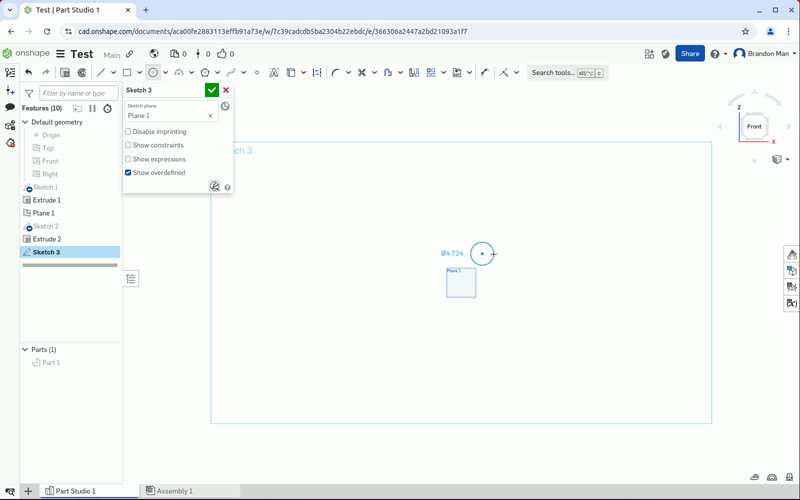
click(493, 253)
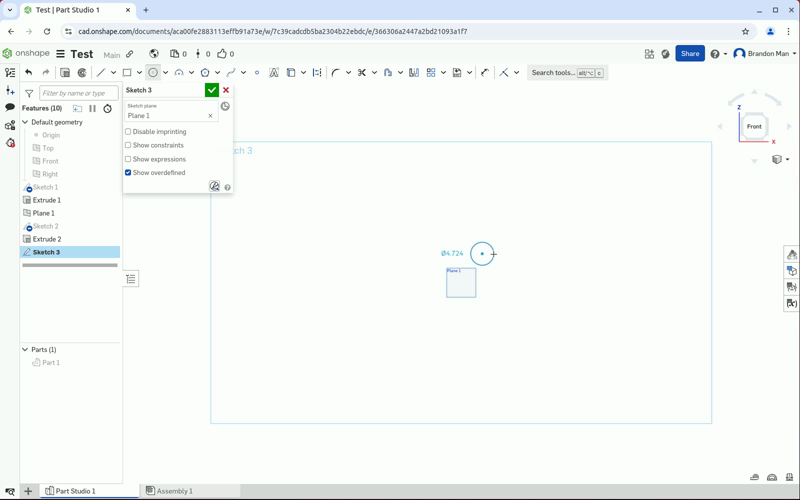
key(esc)
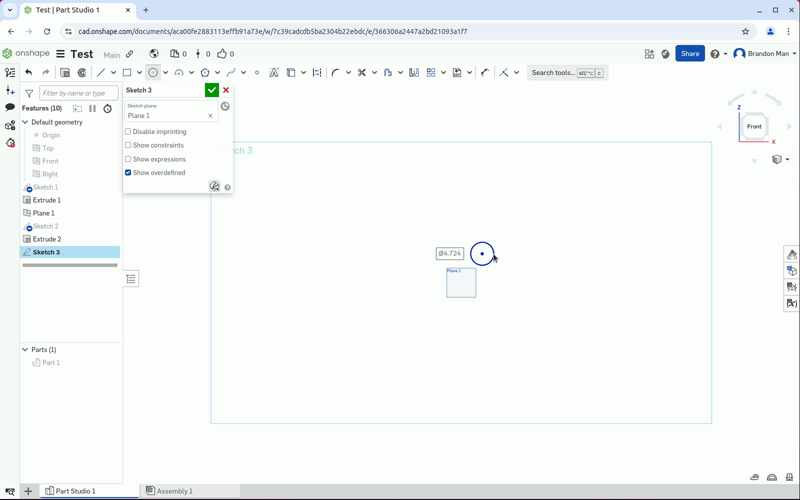
mouse_move(475, 261)
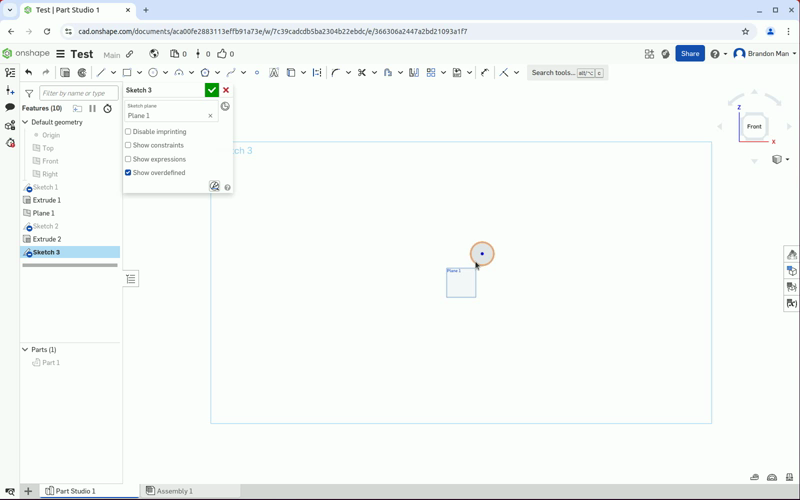
scroll(6)
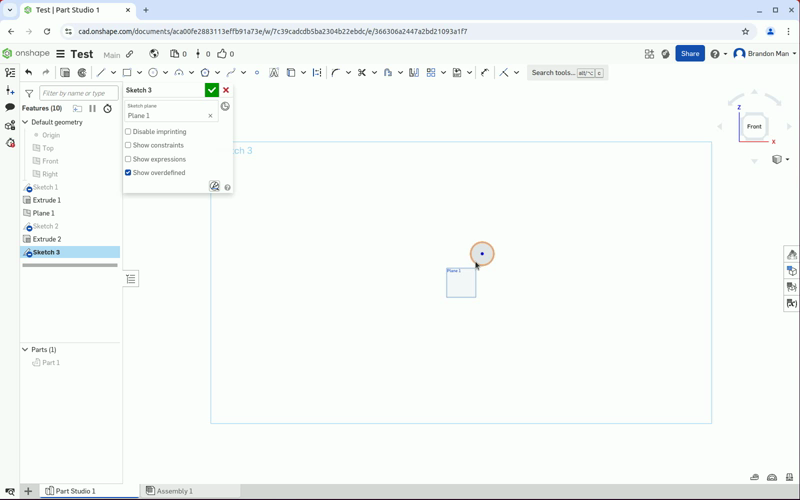
scroll(6)
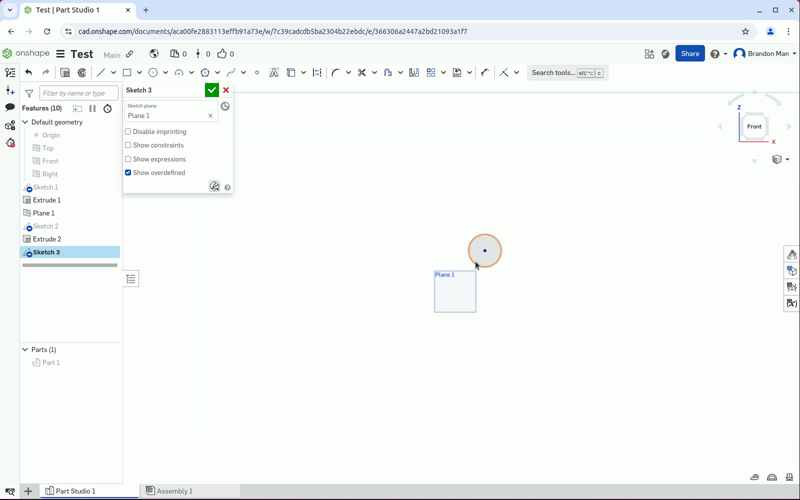
scroll(6)
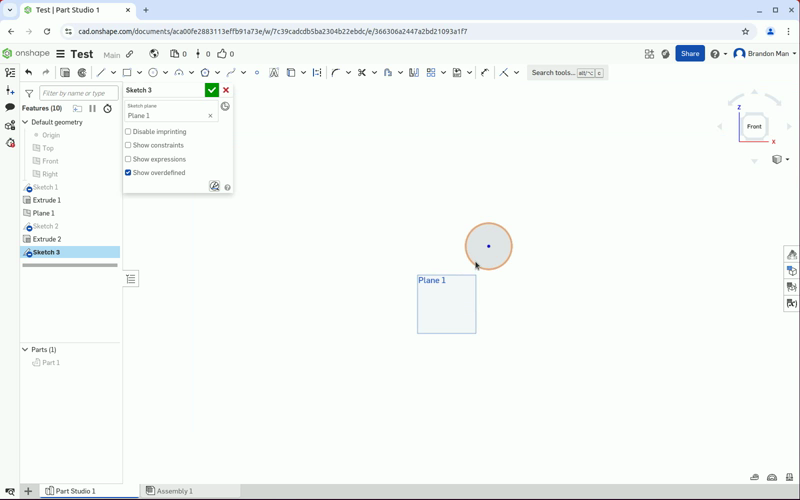
scroll(6)
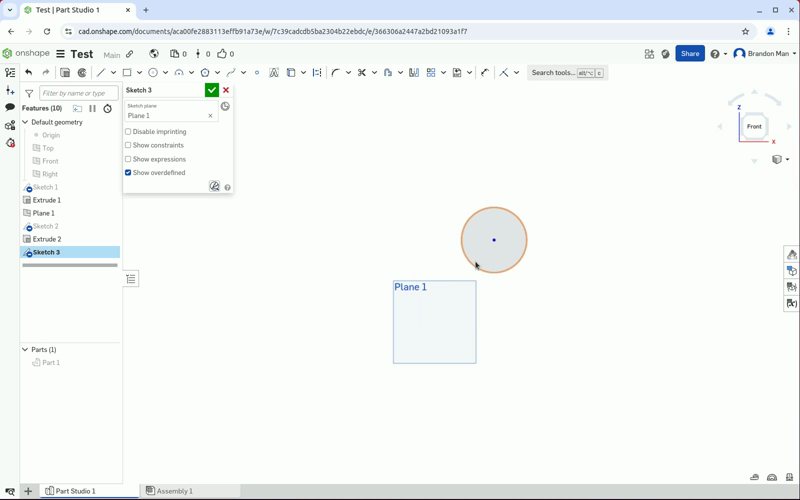
scroll(6)
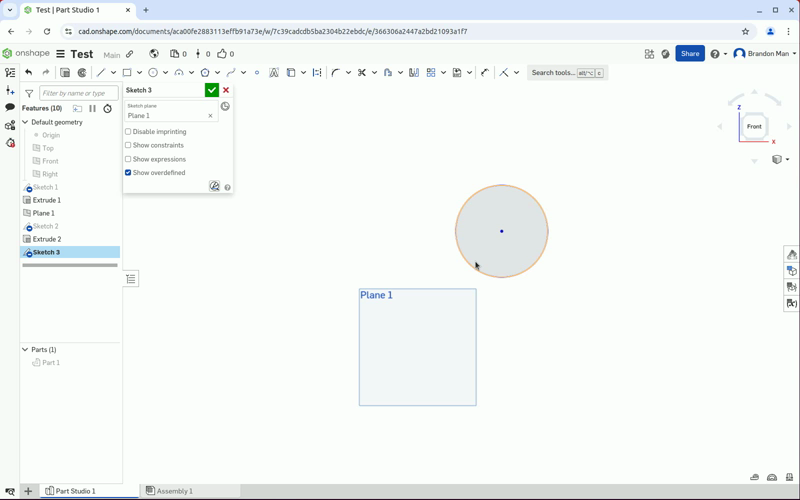
scroll(6)
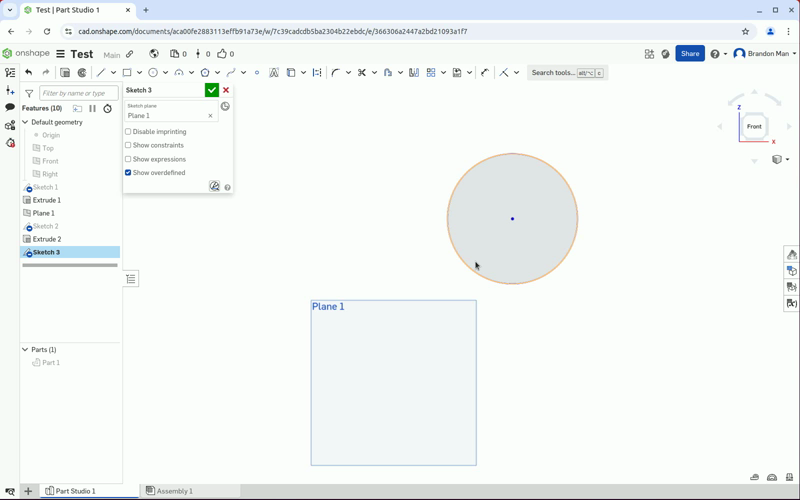
scroll(6)
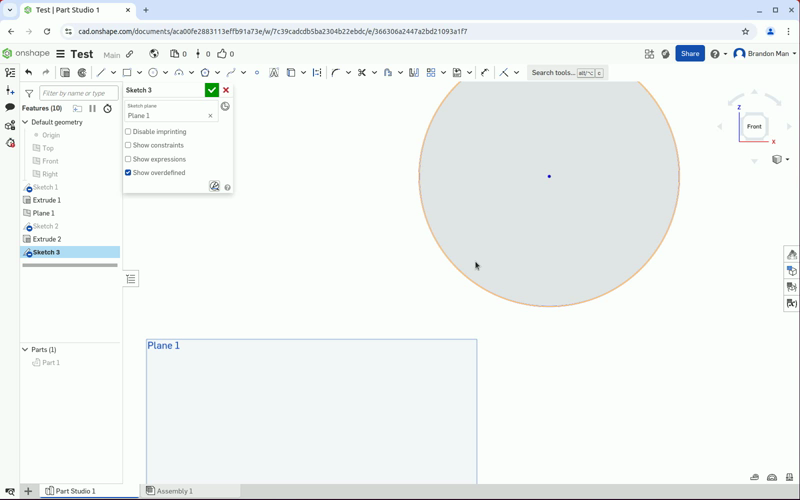
click(475, 261)
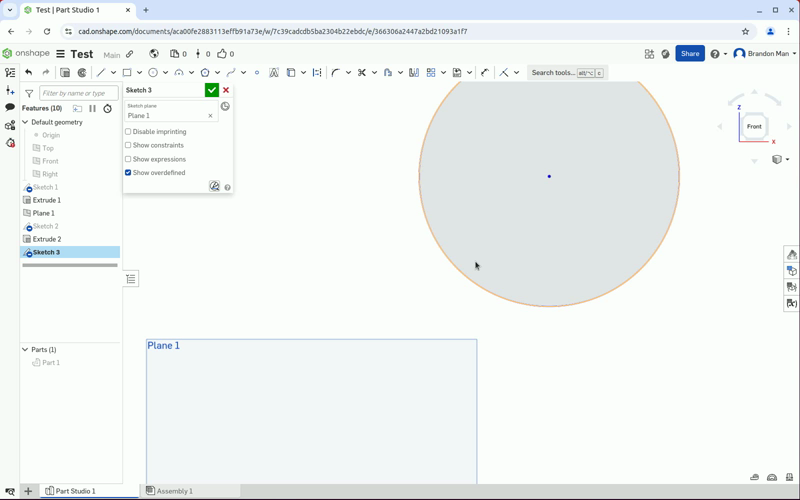
scroll(-6)
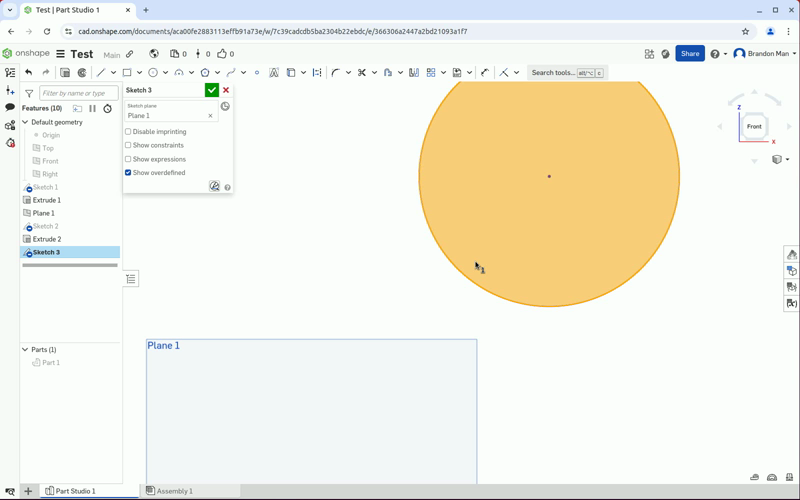
scroll(-6)
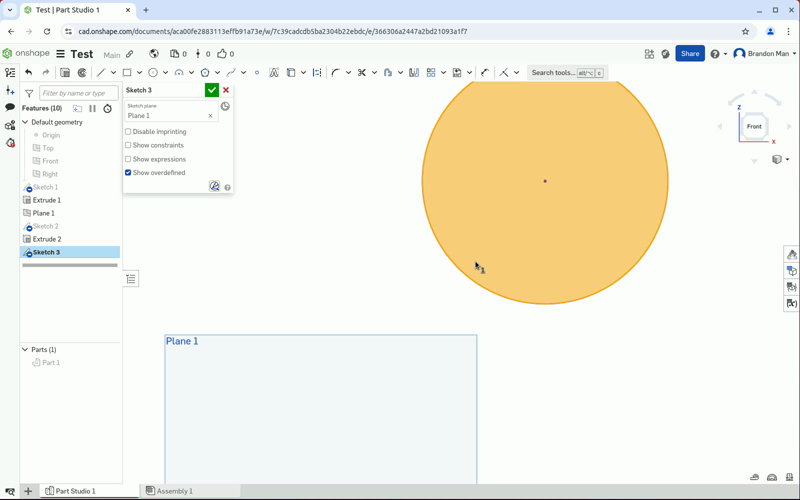
scroll(-6)
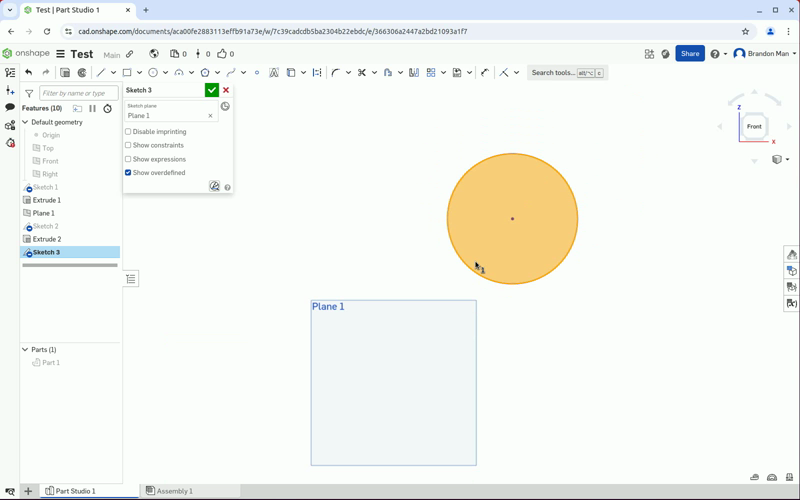
scroll(-6)
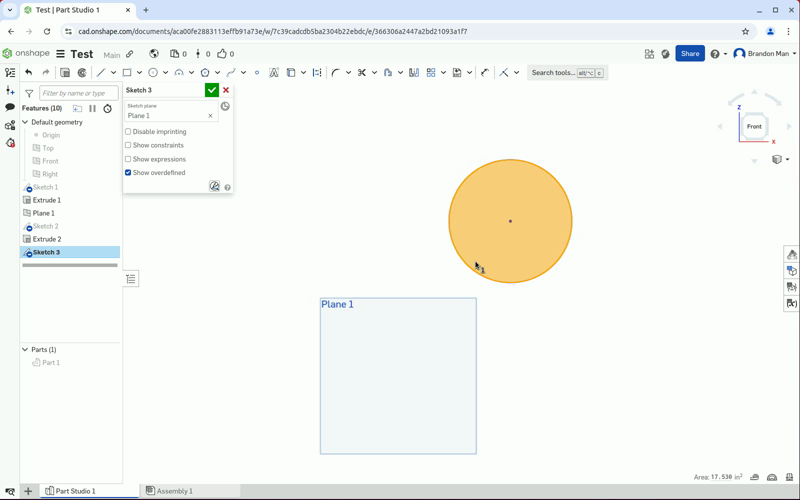
scroll(-6)
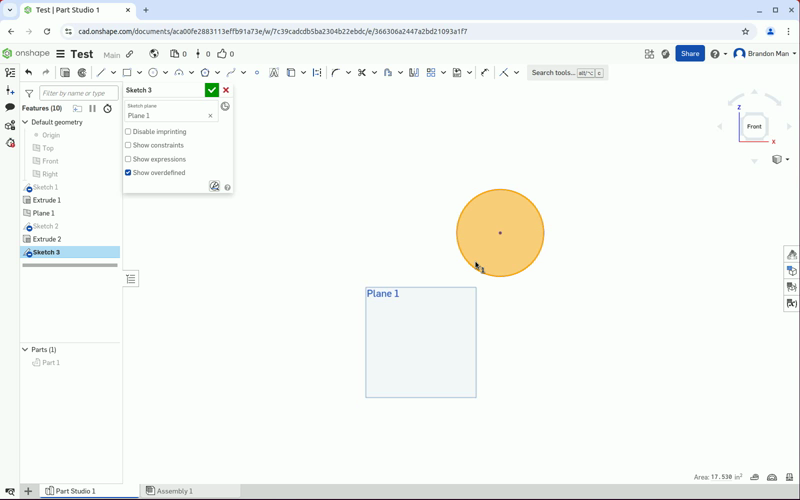
scroll(-6)
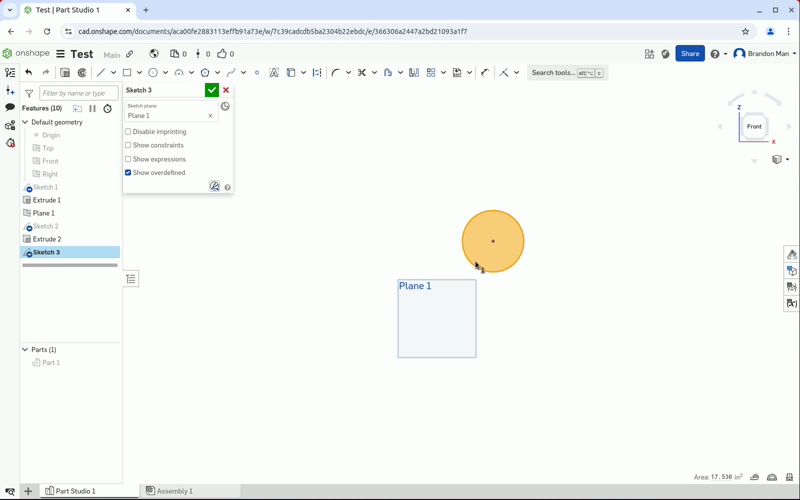
scroll(-6)
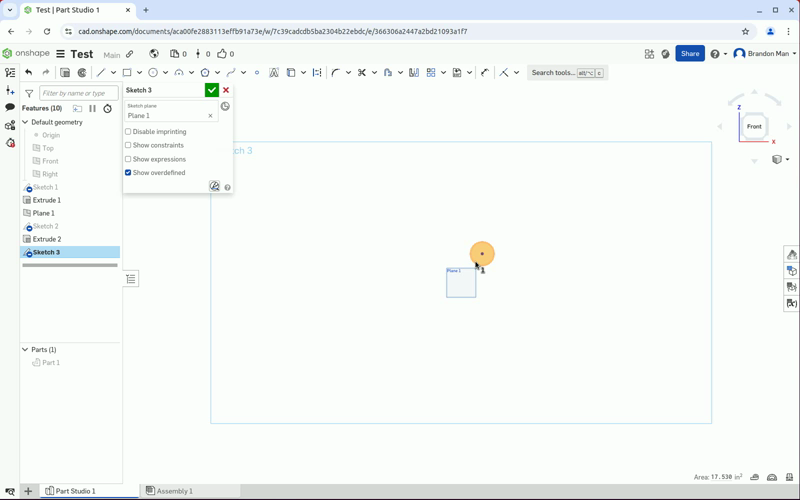
mouse_move(73, 352)
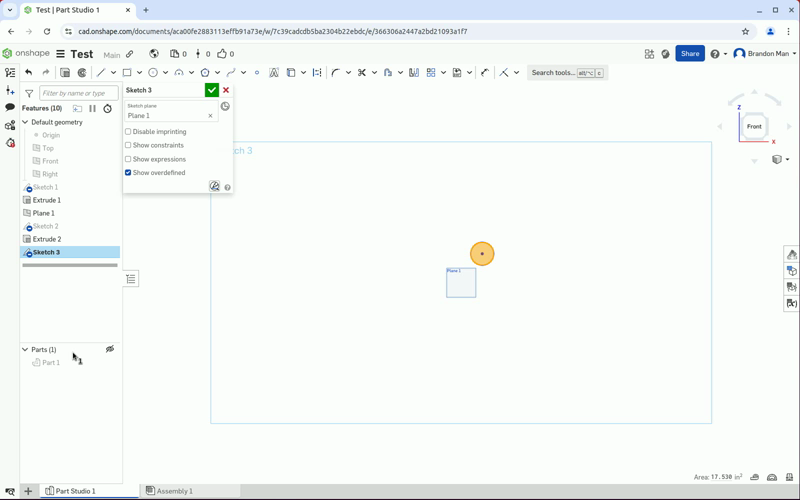
key(shift+y)
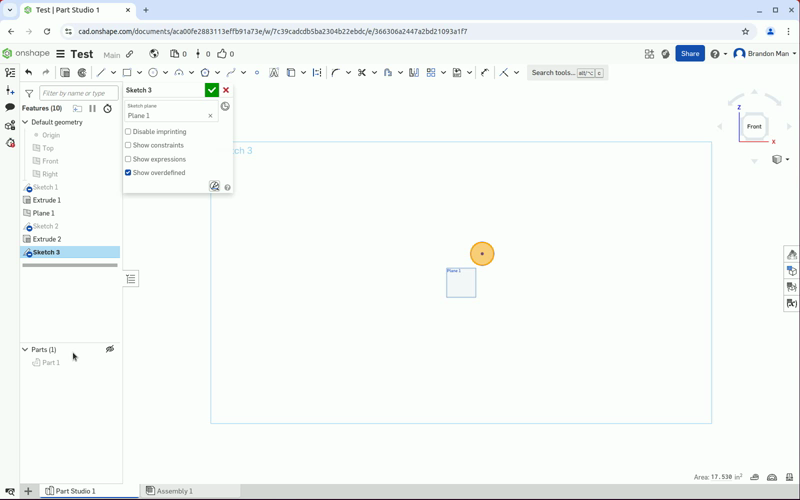
key(shift+e)
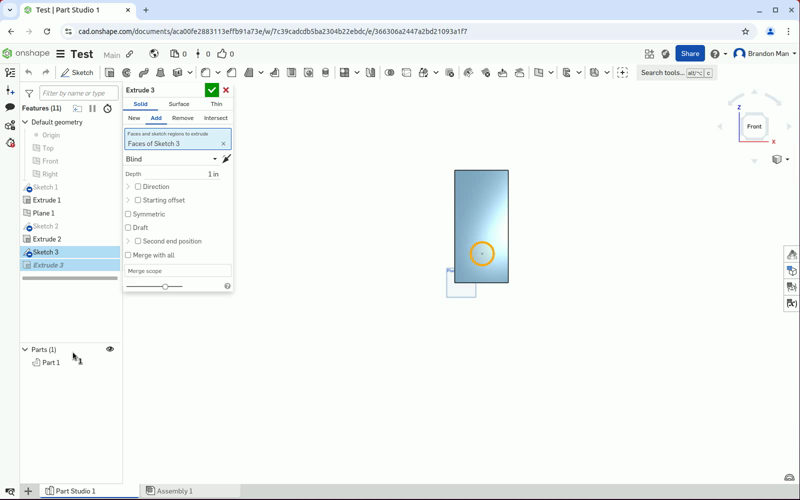
mouse_move(143, 106)
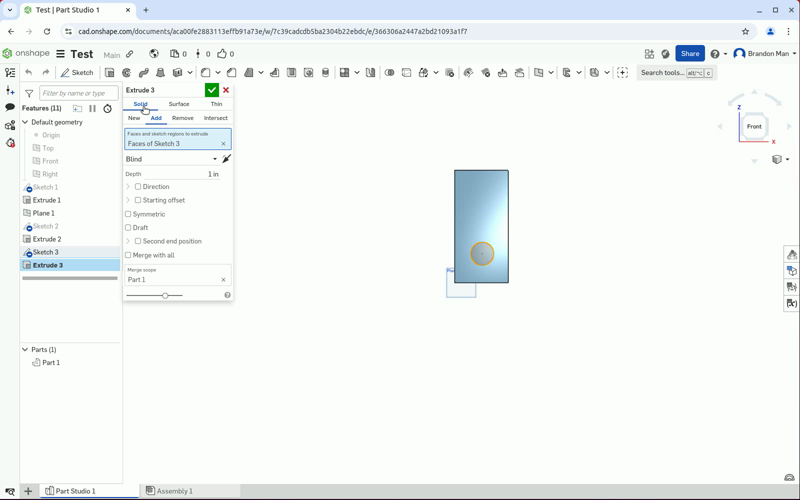
click(143, 106)
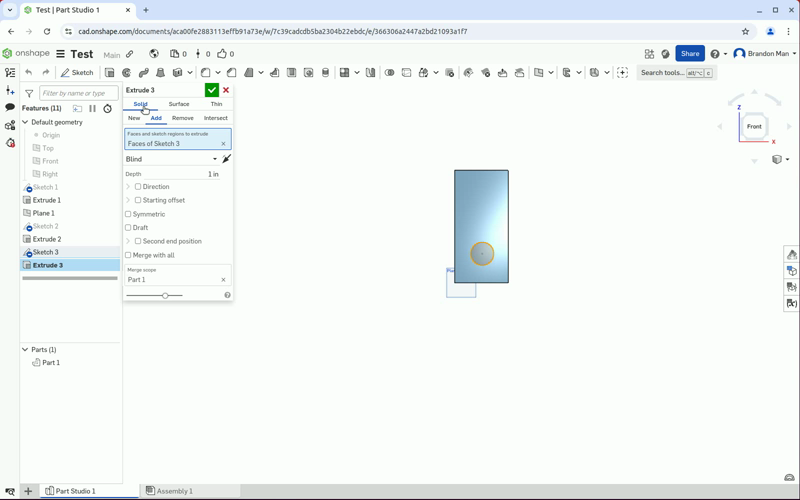
mouse_move(186, 120)
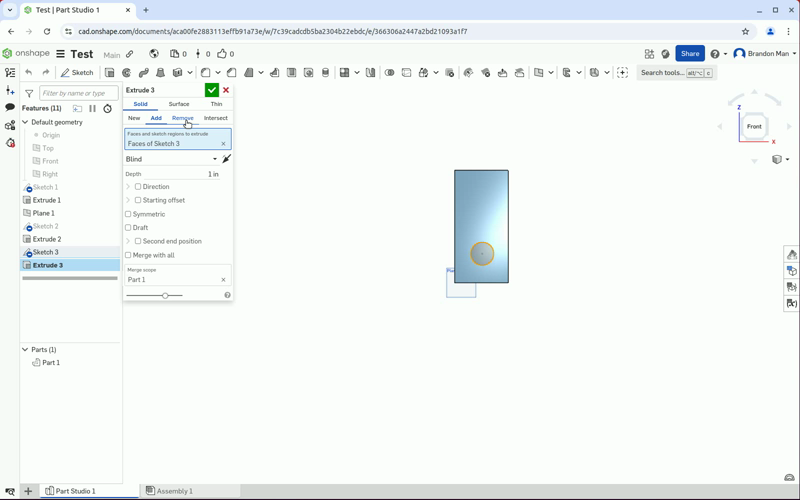
click(186, 120)
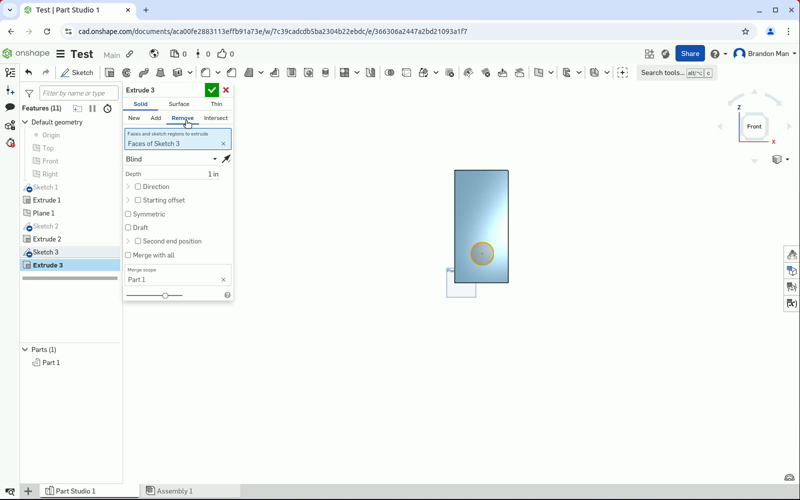
key(tab, 4)
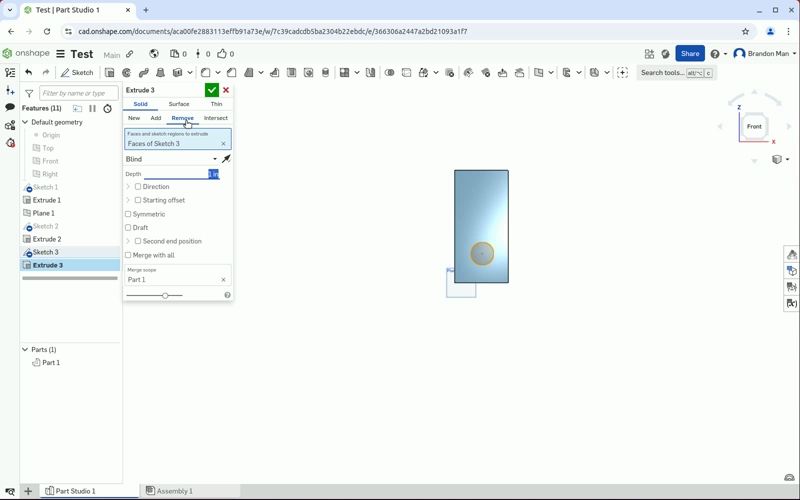
text(6.018)
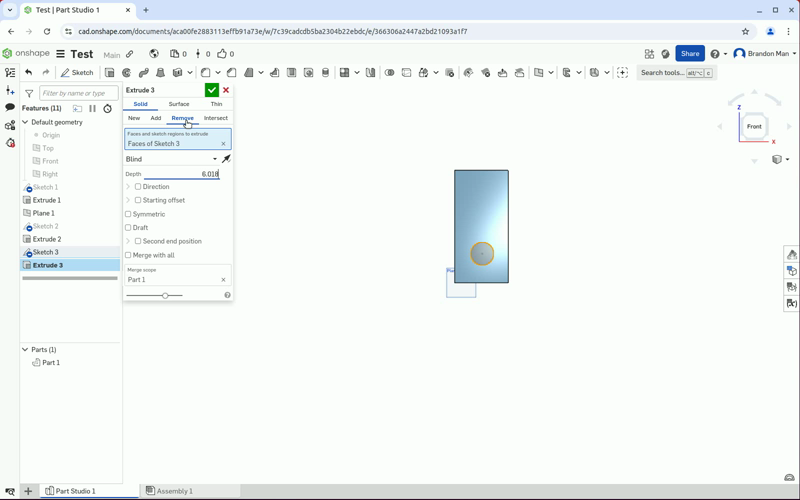
key(tab, 6)
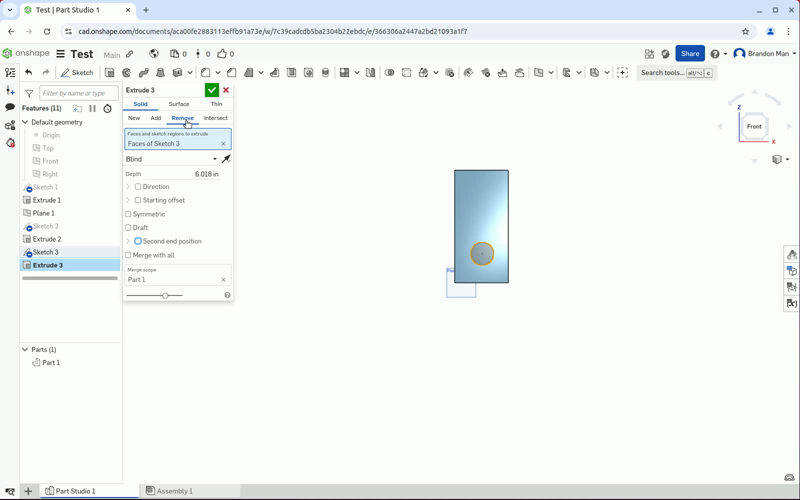
key(space)
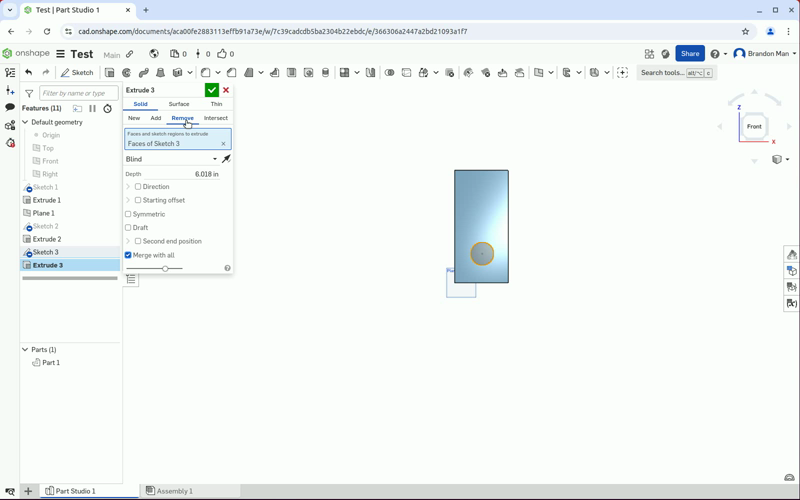
key(enter)
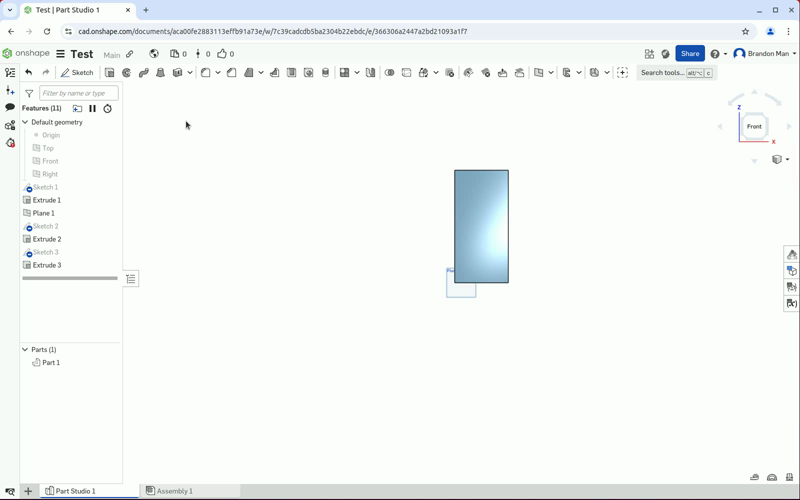
key(shift+h)
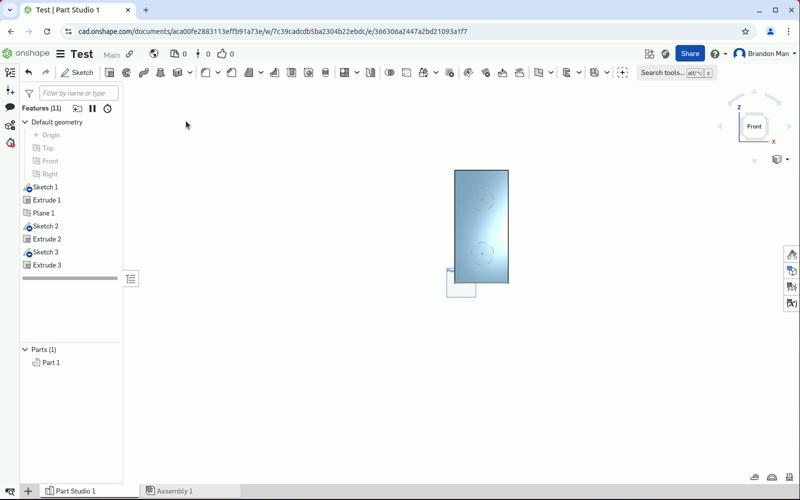
key(shift+h)
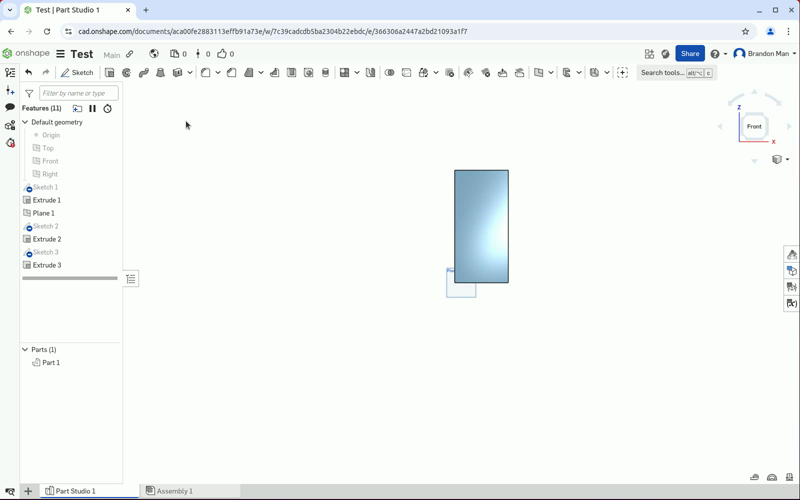
mouse_move(73, 189)
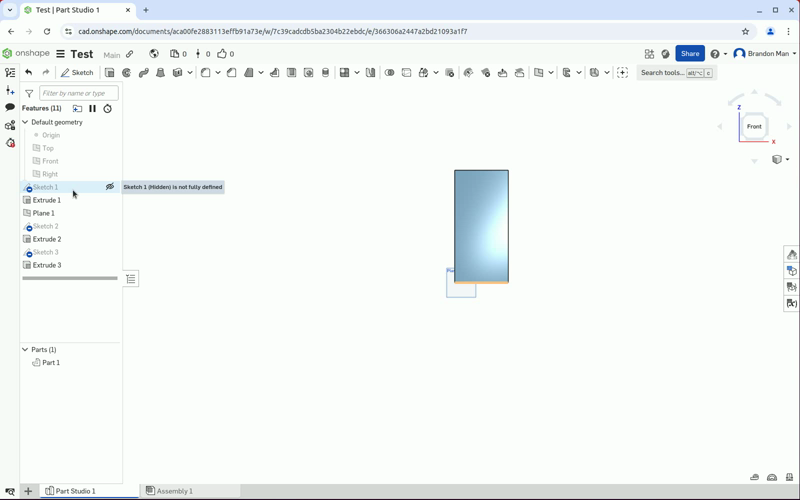
click(73, 189)
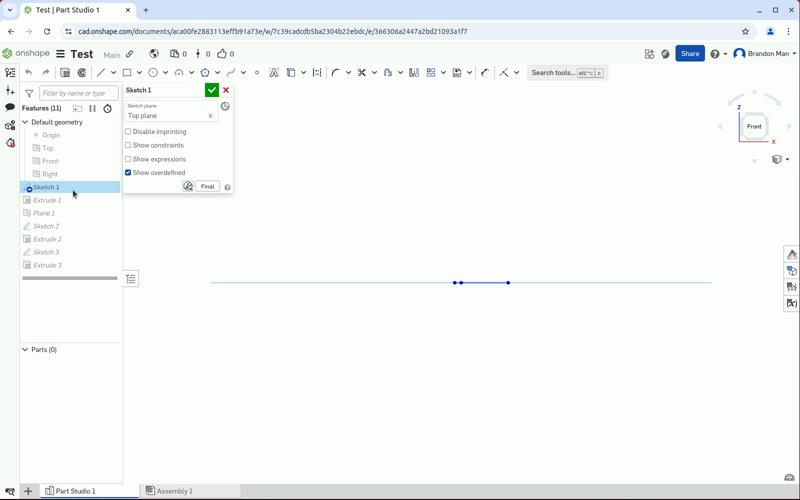
mouse_move(229, 92)
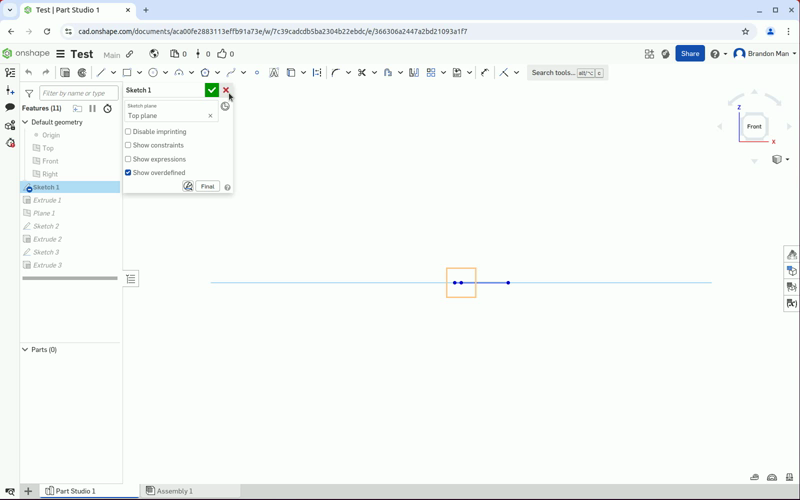
click(229, 92)
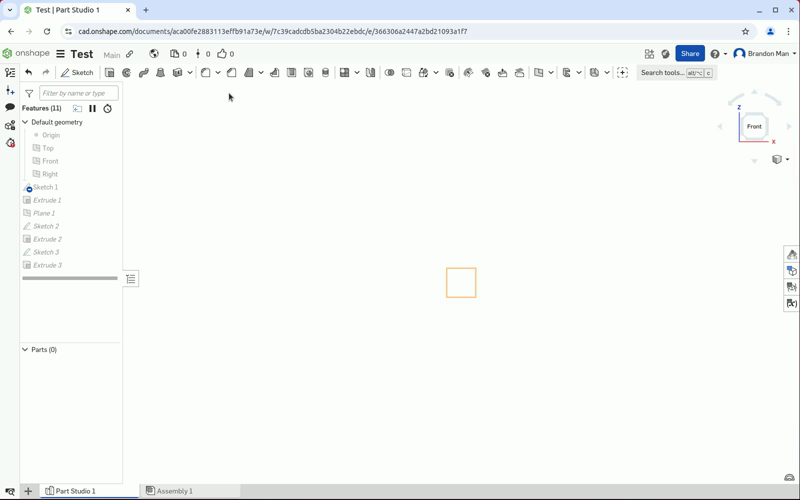
mouse_move(73, 352)
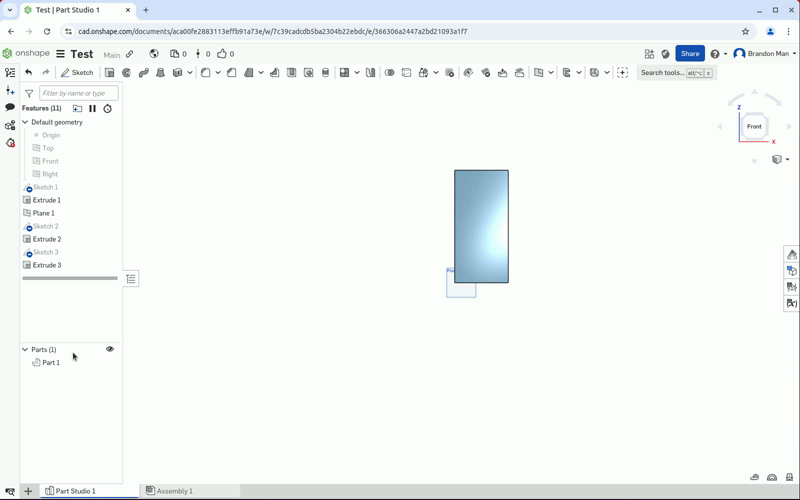
key(y)
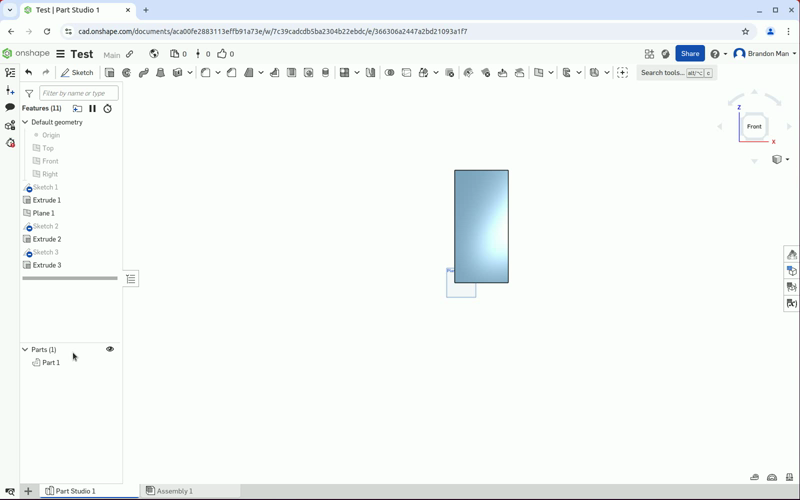
key(shift+p)
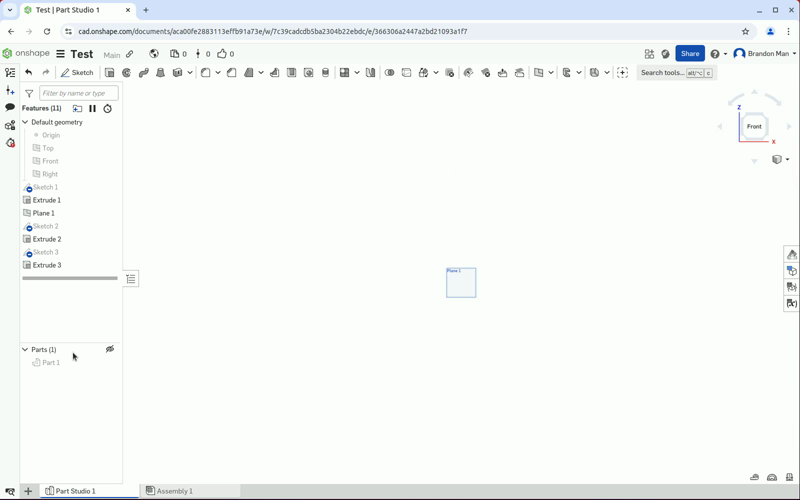
key(space)
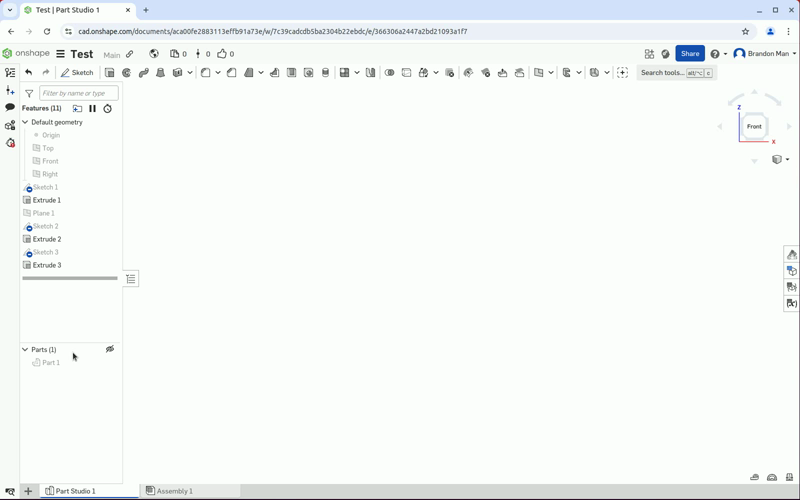
key_down(shift)
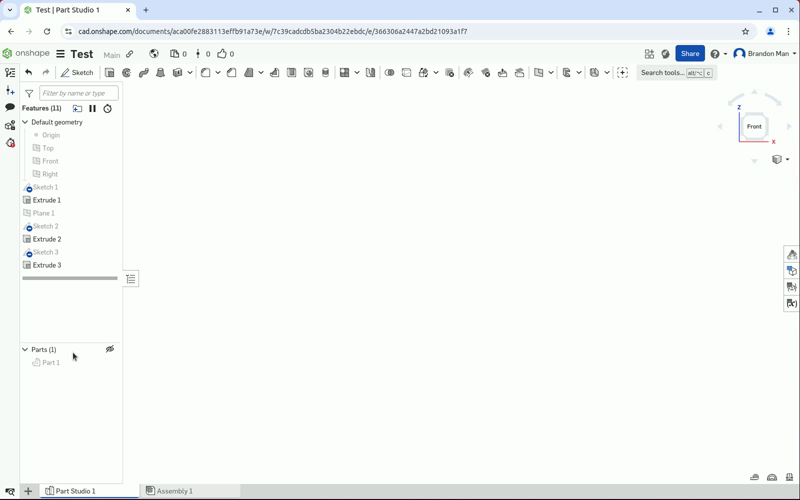
key(left)
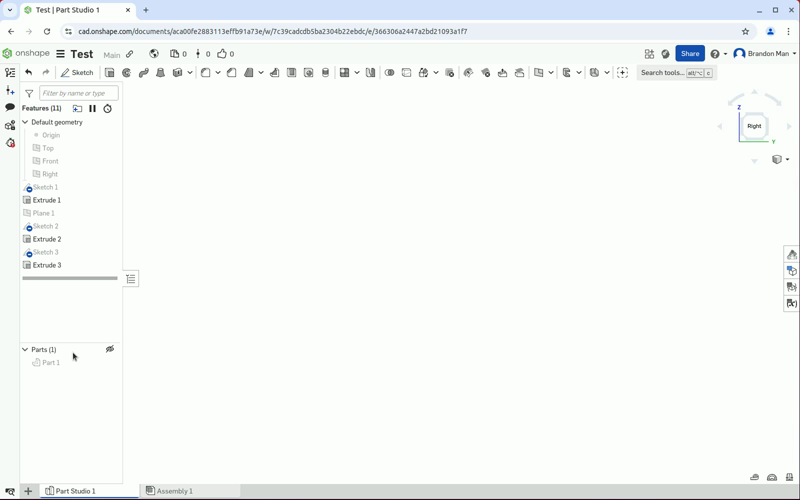
key_up(shift)
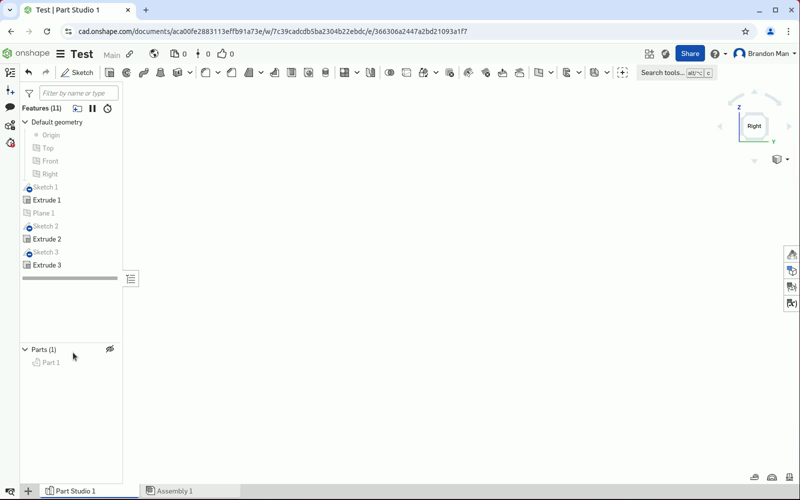
mouse_move(73, 352)
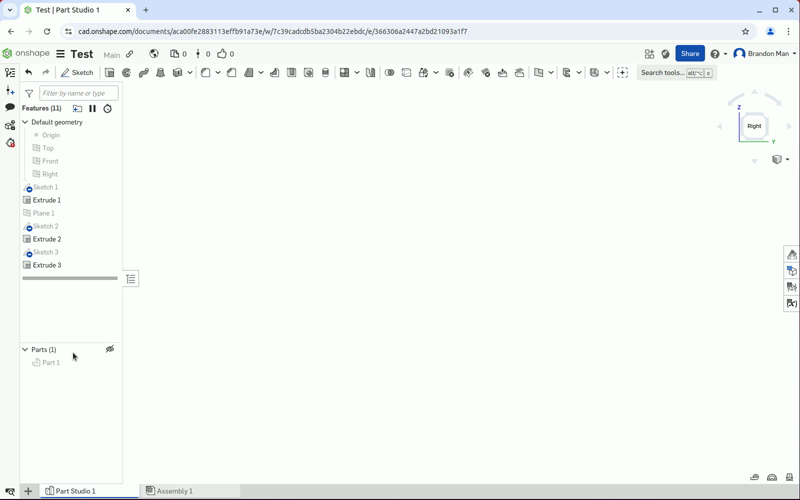
key(shift+y)
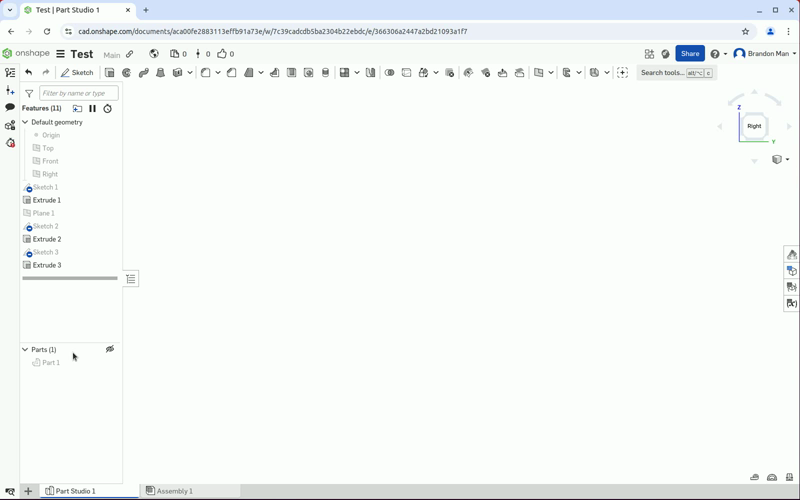
key(shift+s)
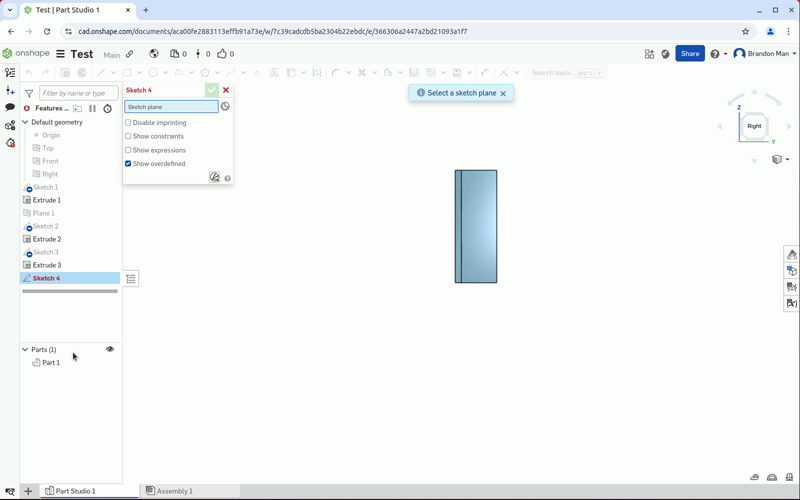
mouse_move(73, 176)
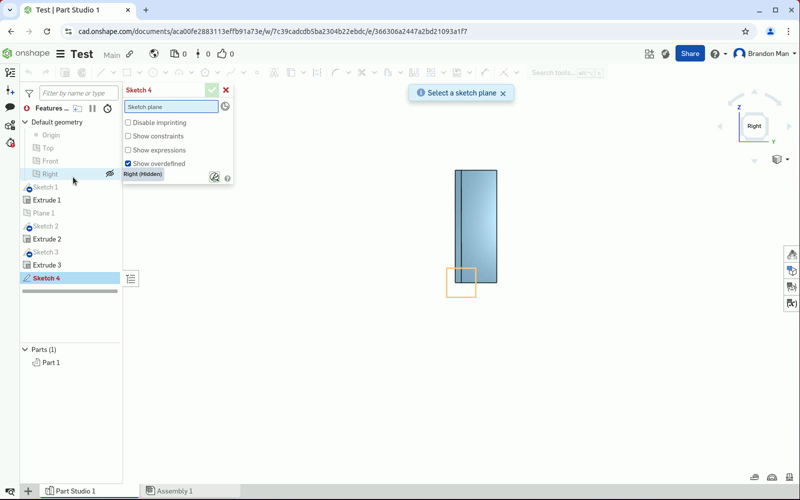
click(73, 176)
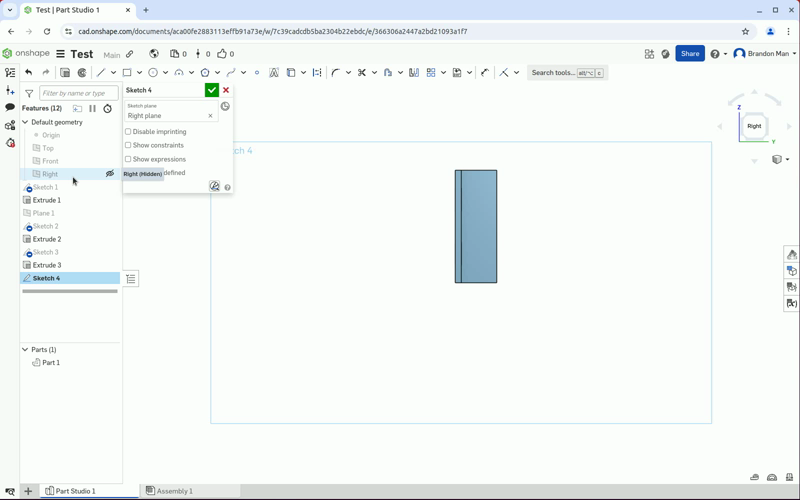
mouse_move(73, 352)
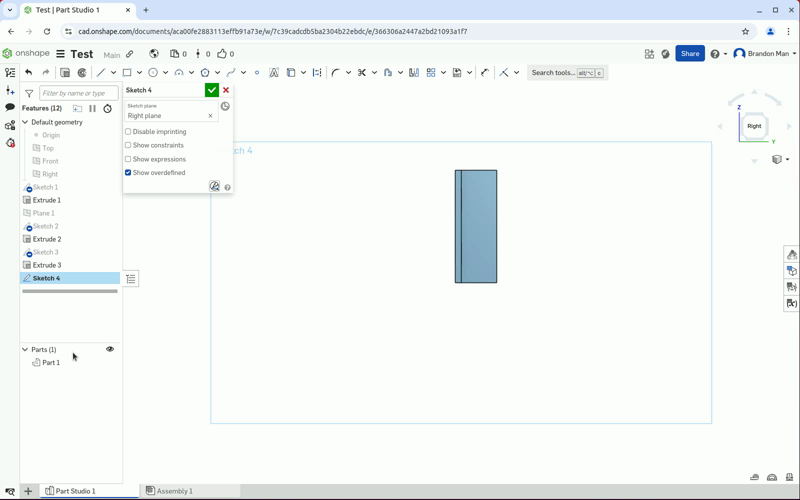
key(y)
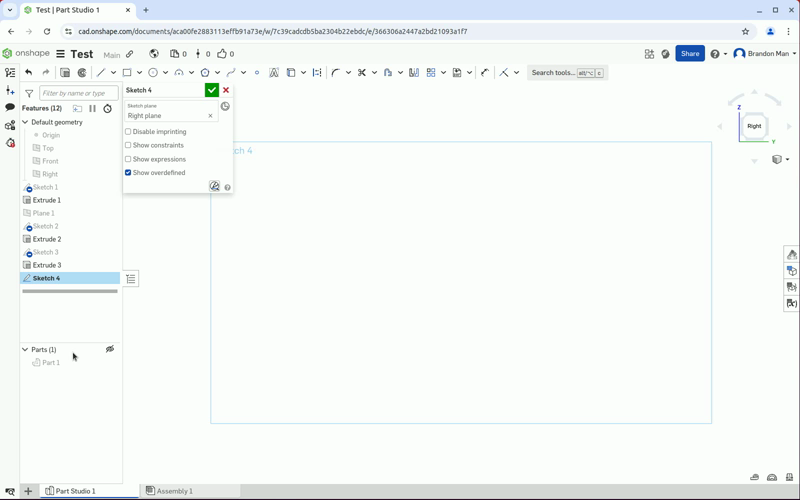
key(c)
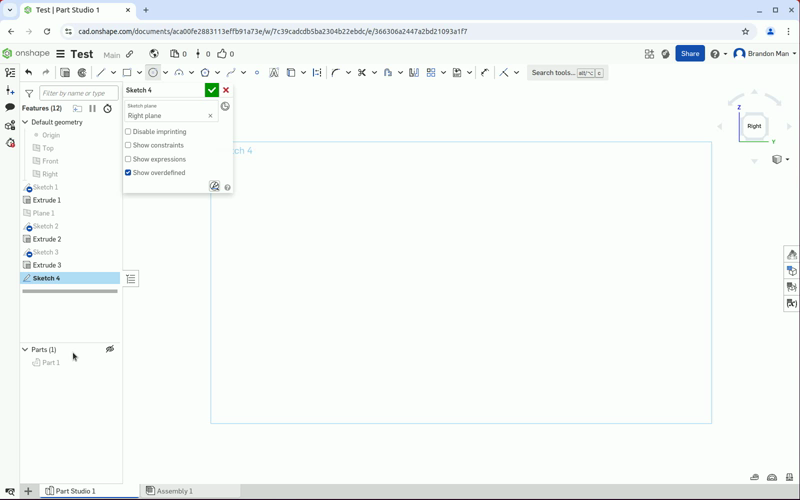
key_down(shift)
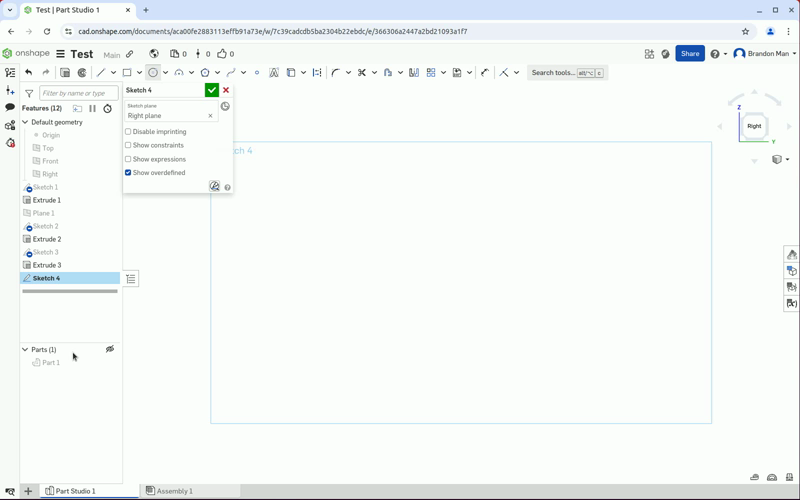
mouse_move(479, 226)
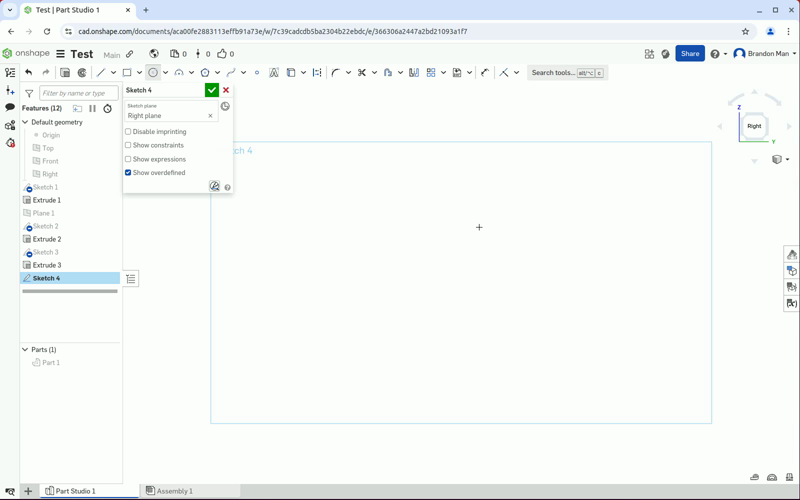
click(479, 226)
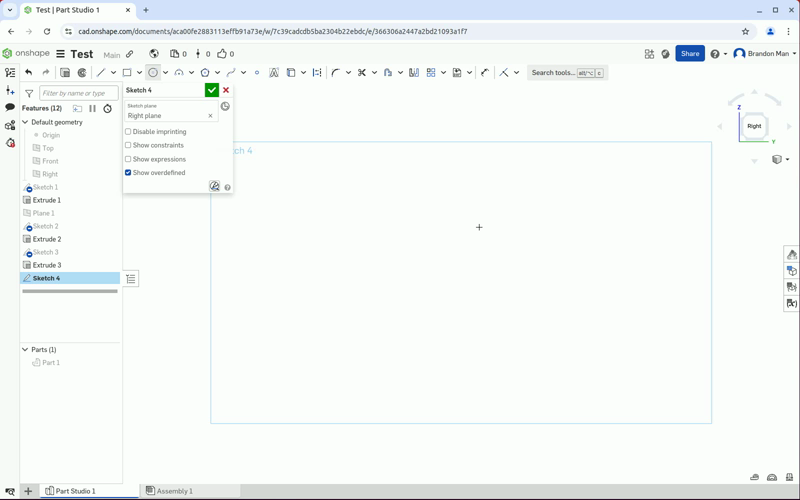
key_up(shift)
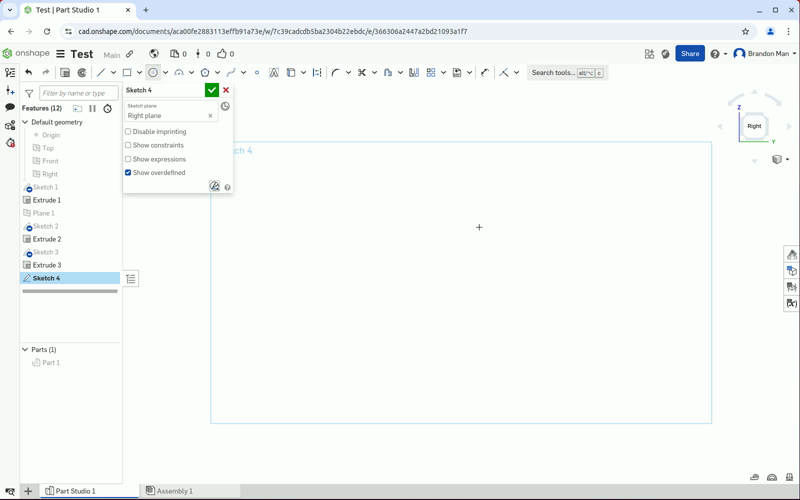
mouse_move(490, 226)
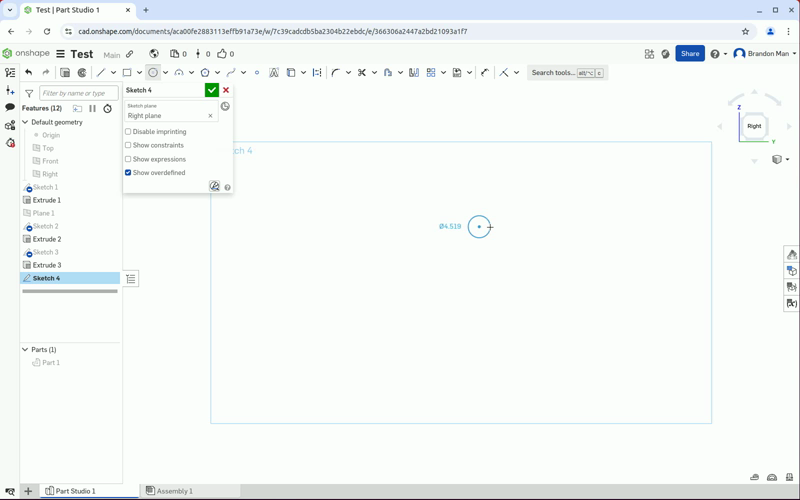
click(490, 226)
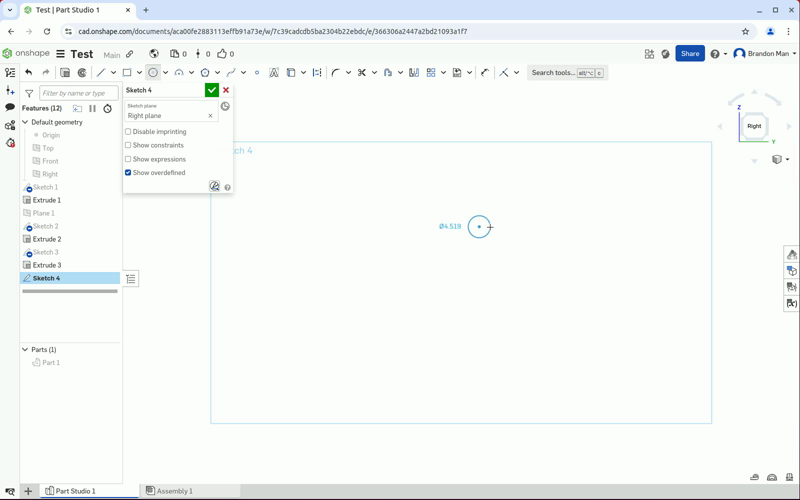
key(esc)
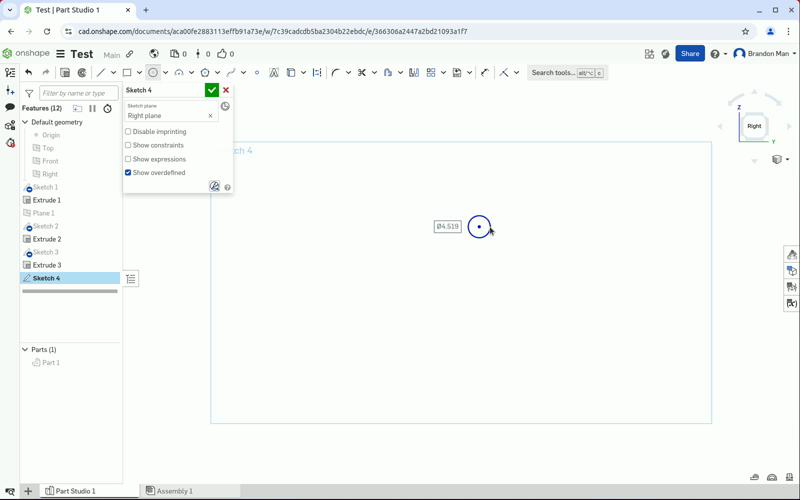
mouse_move(488, 223)
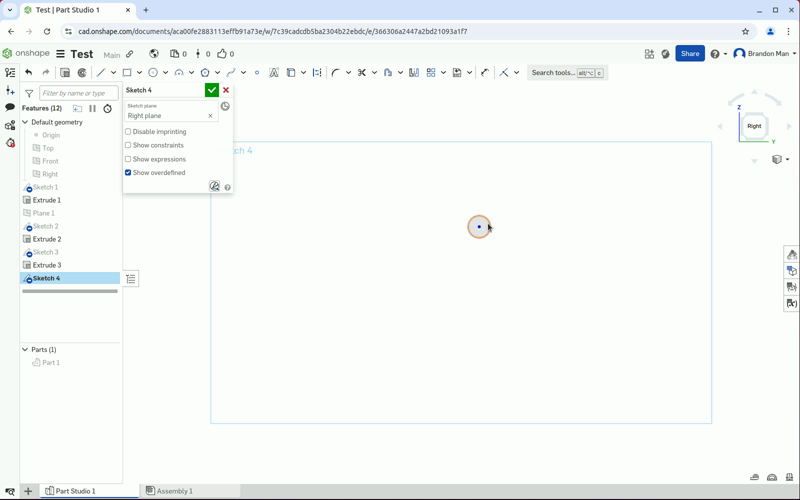
scroll(6)
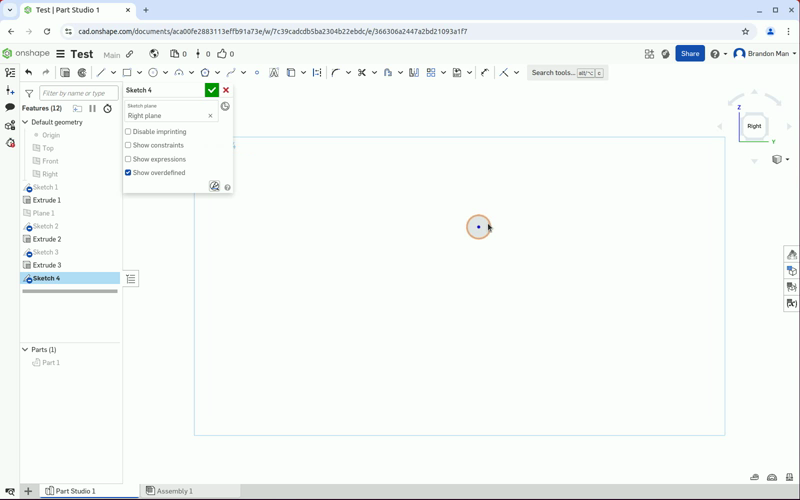
scroll(6)
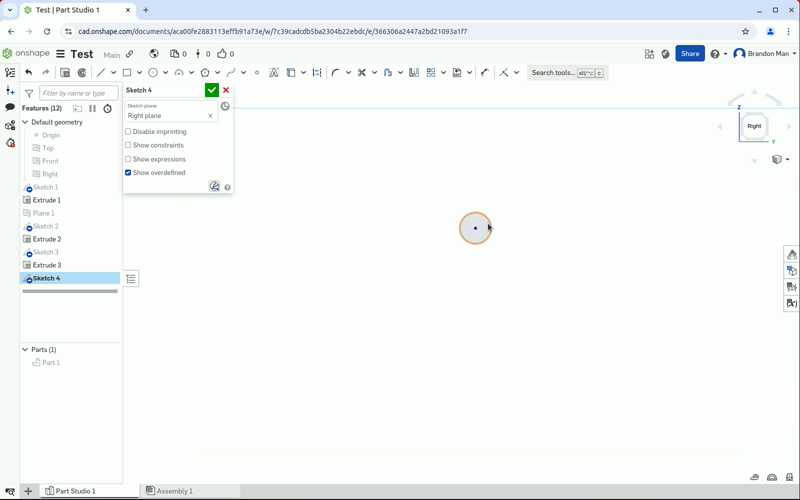
scroll(6)
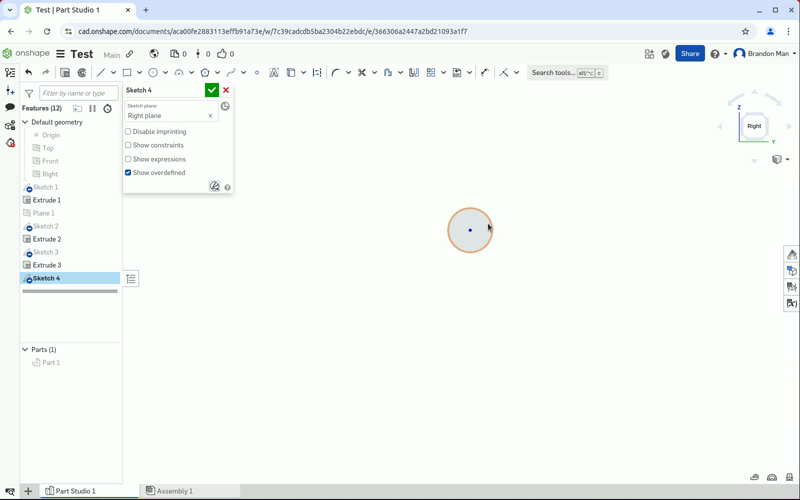
scroll(6)
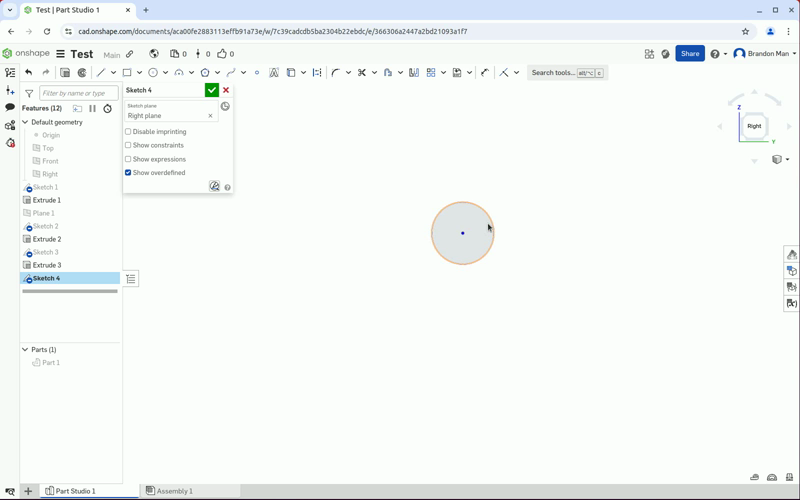
scroll(6)
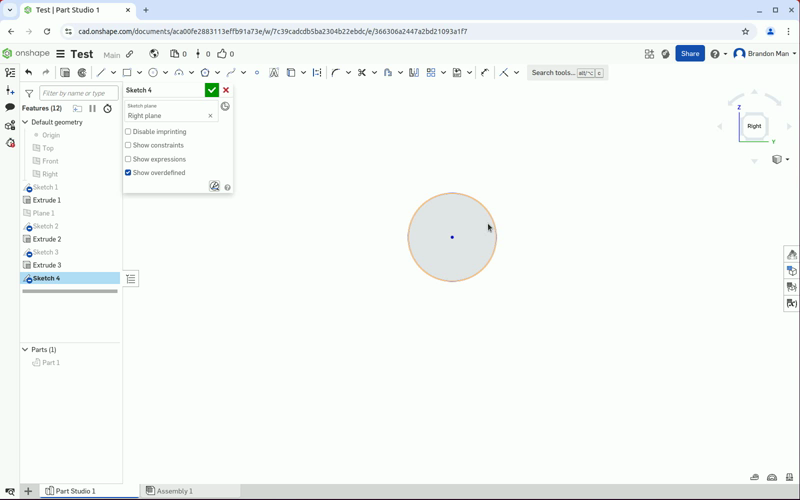
scroll(6)
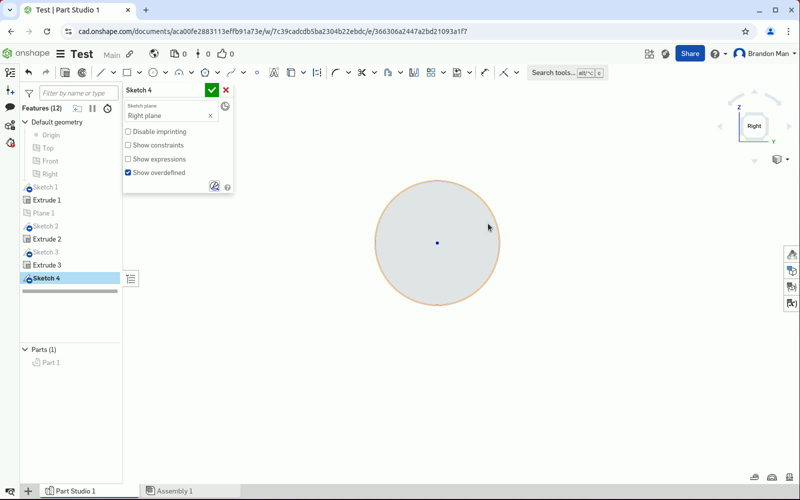
scroll(6)
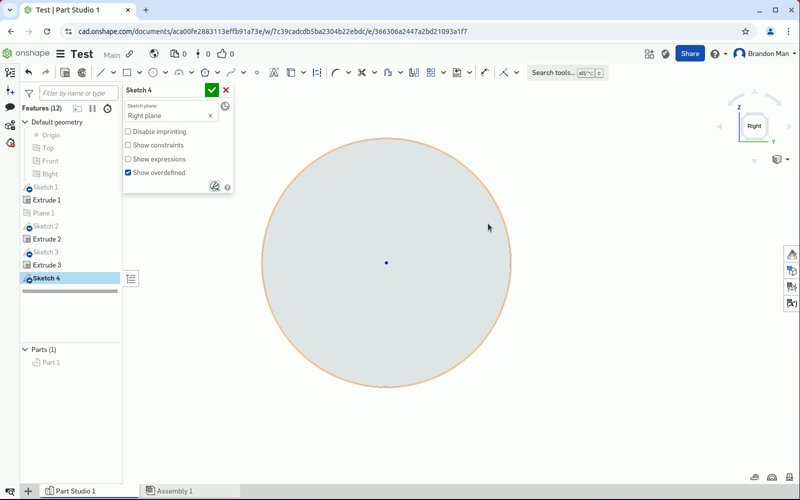
click(488, 223)
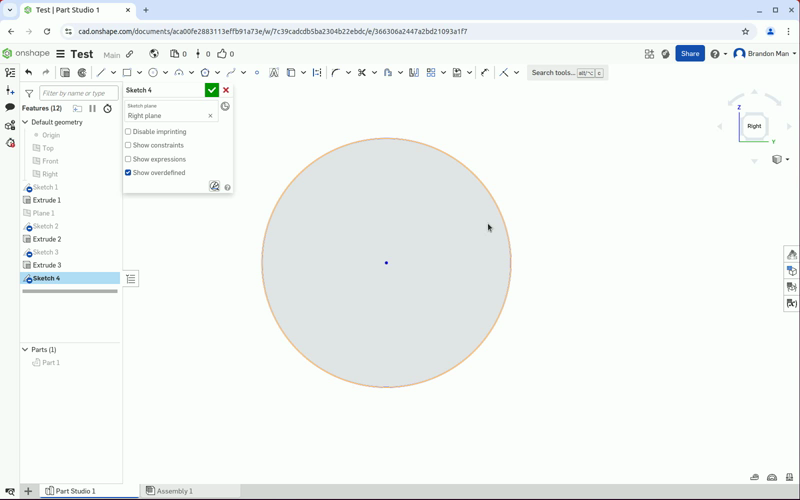
scroll(-6)
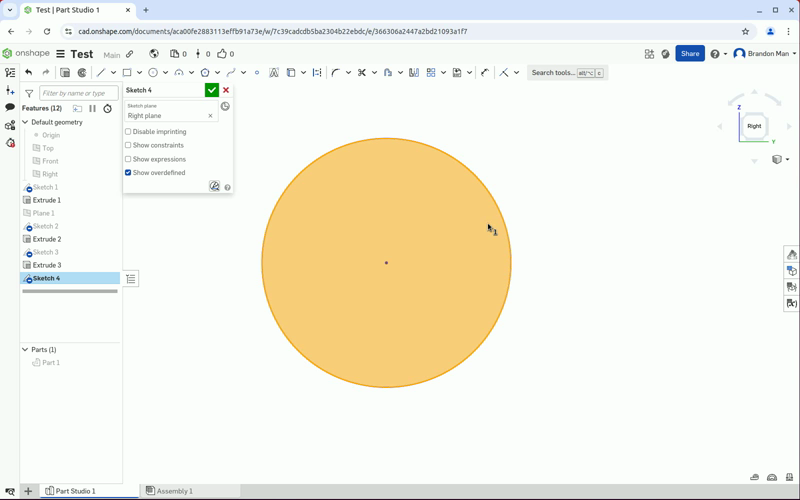
scroll(-6)
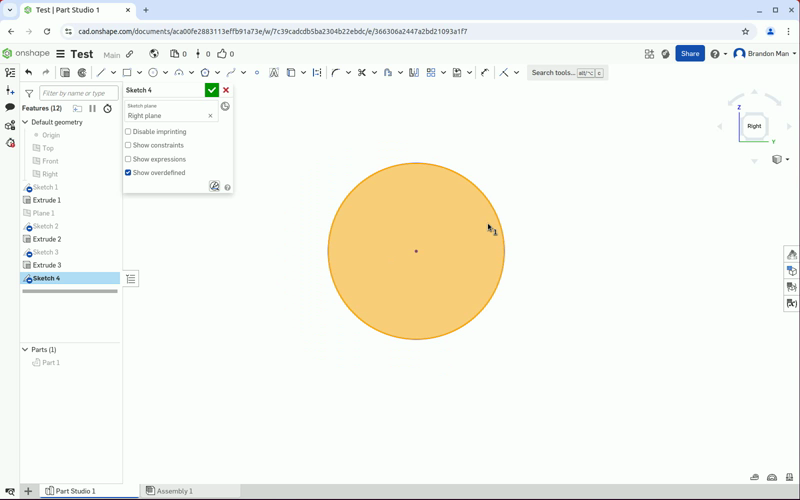
scroll(-6)
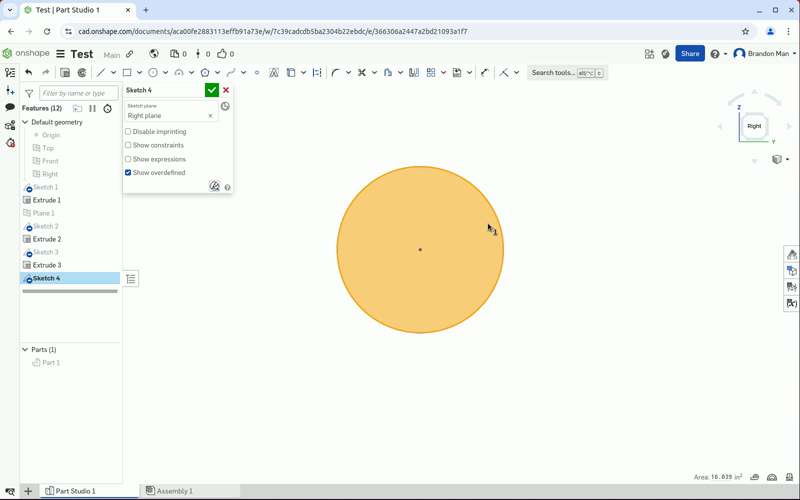
scroll(-6)
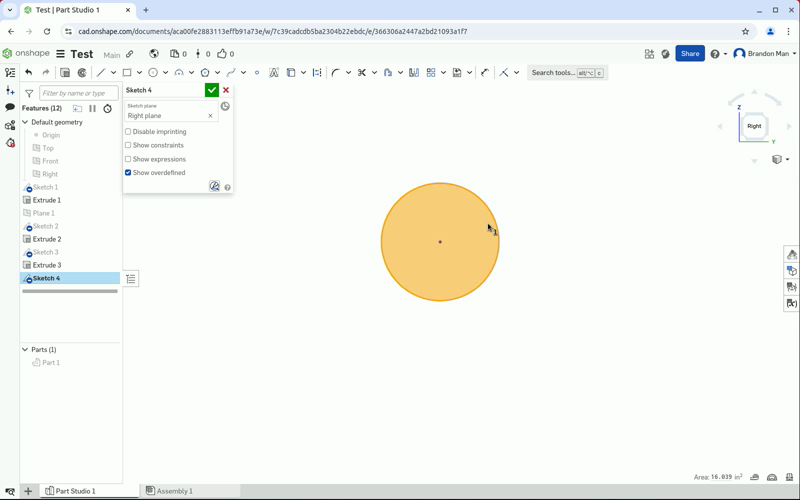
scroll(-6)
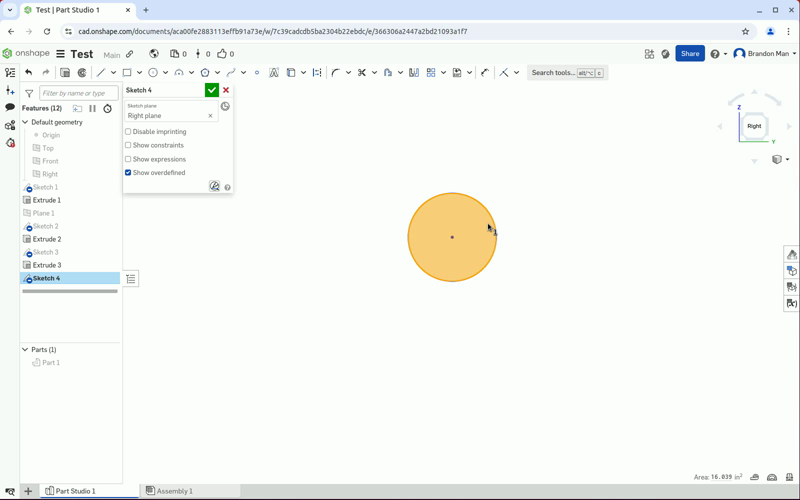
scroll(-6)
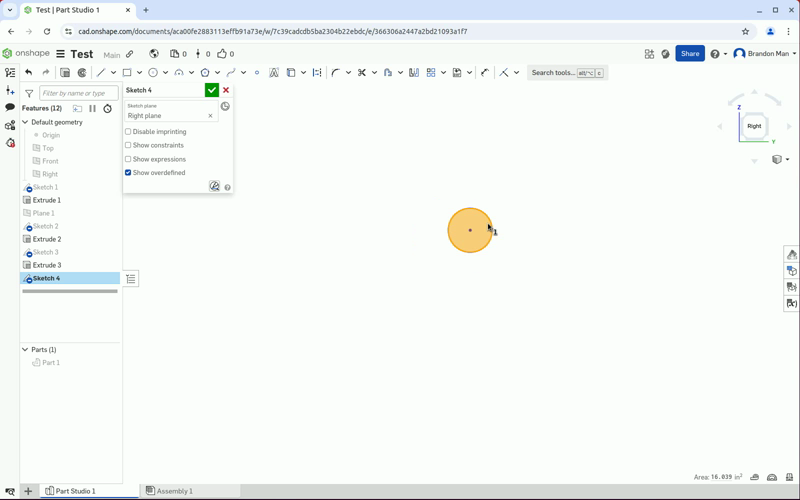
scroll(-6)
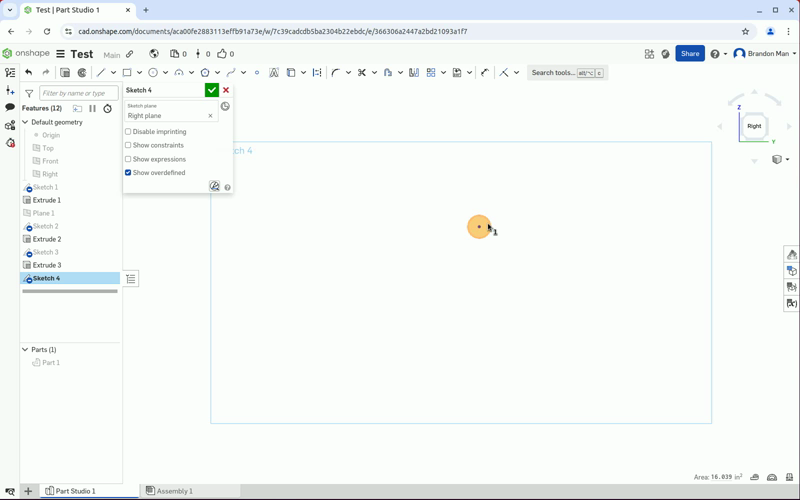
mouse_move(73, 352)
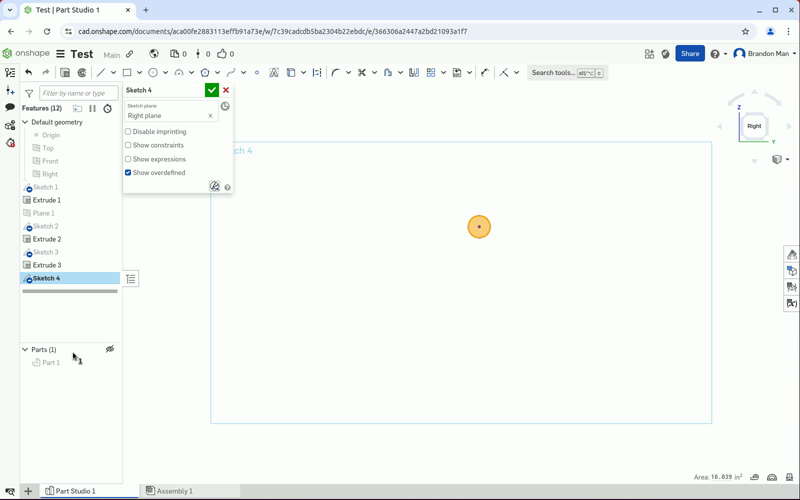
key(shift+y)
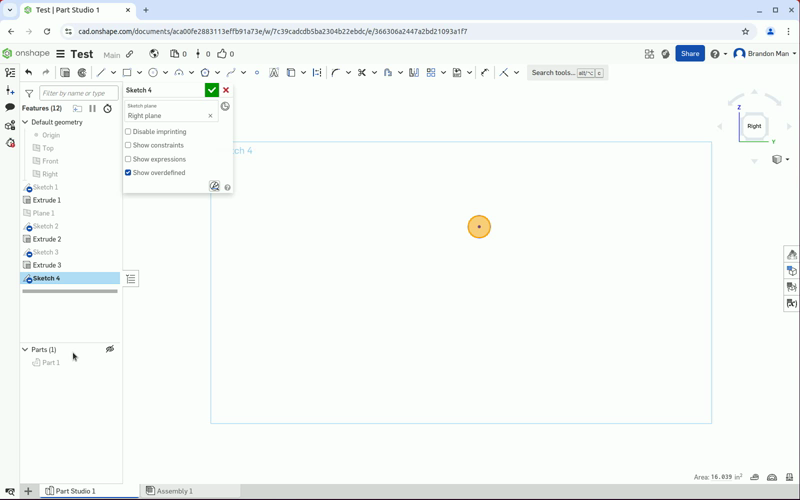
key(shift+e)
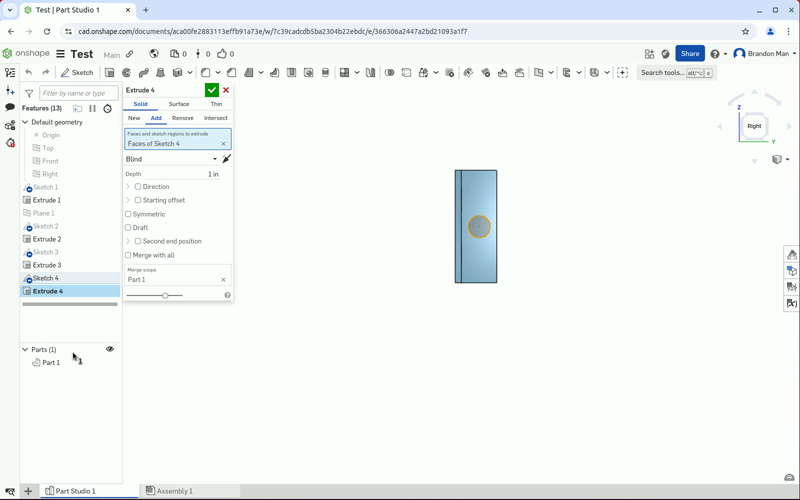
mouse_move(143, 106)
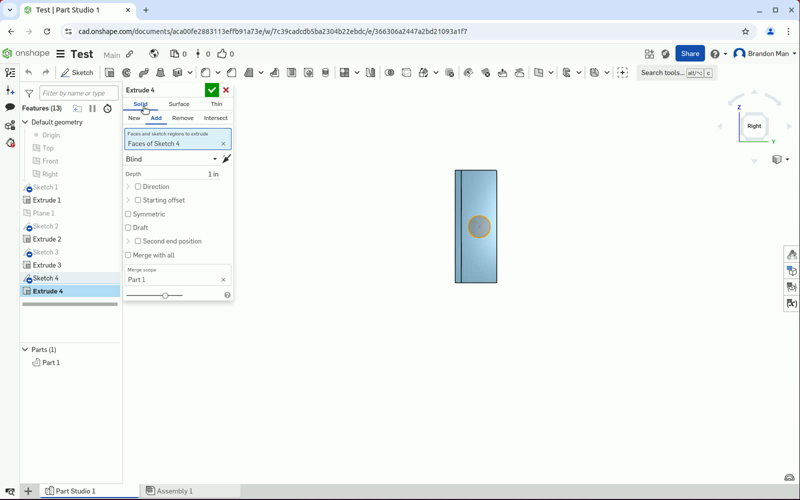
click(143, 106)
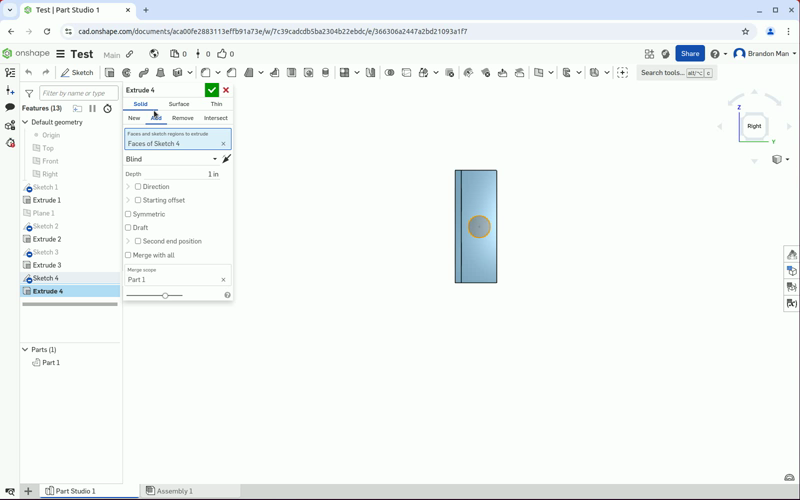
mouse_move(186, 120)
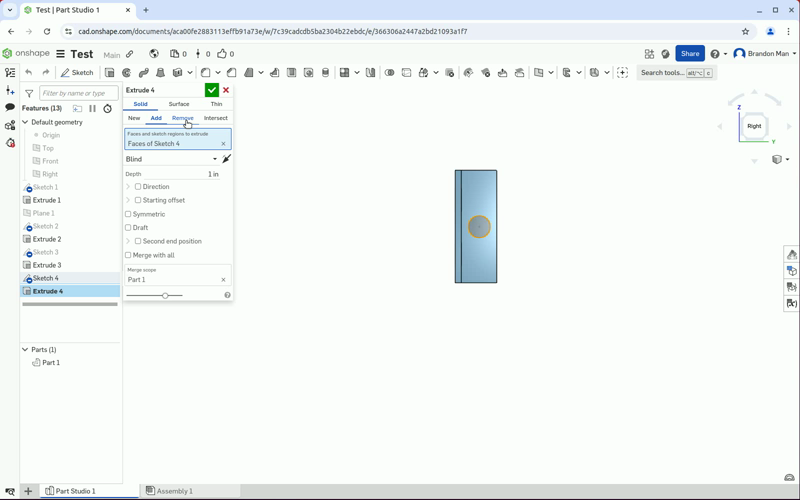
click(186, 120)
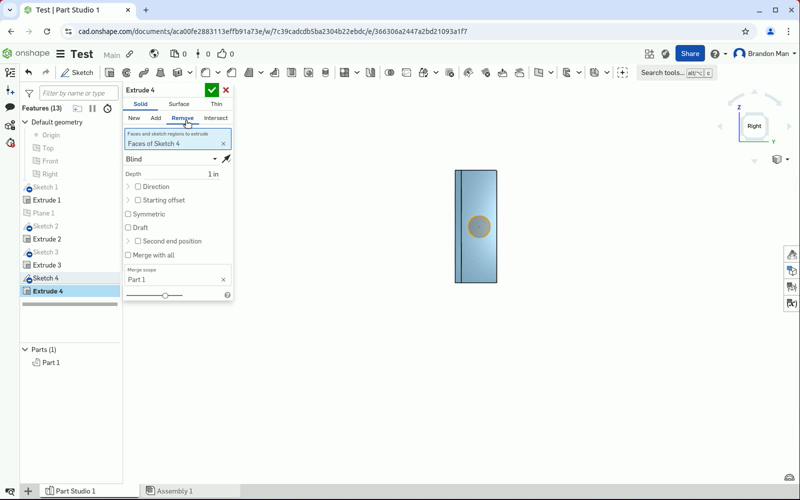
key(tab, 4)
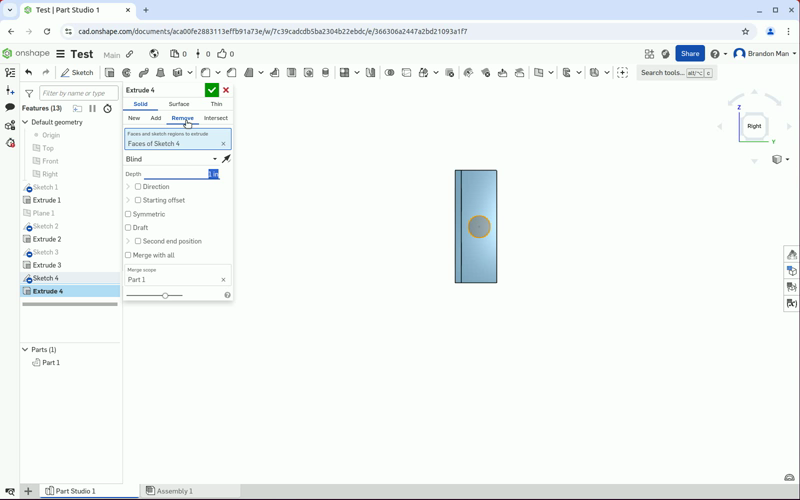
text(6.018)
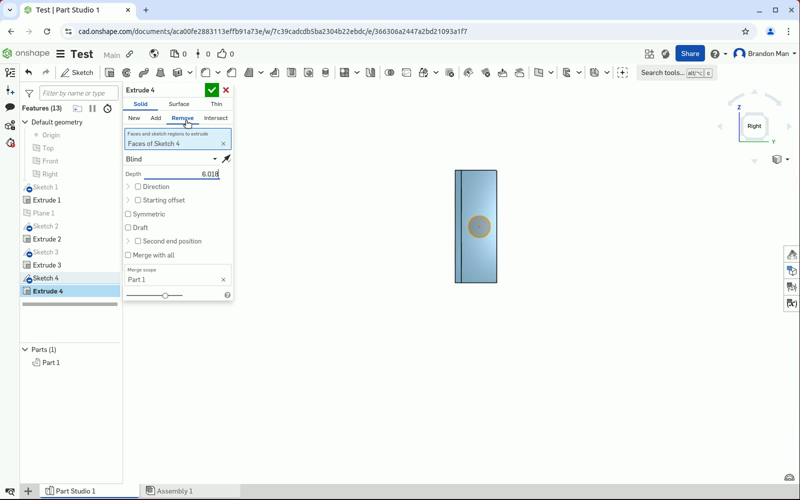
key(tab, 6)
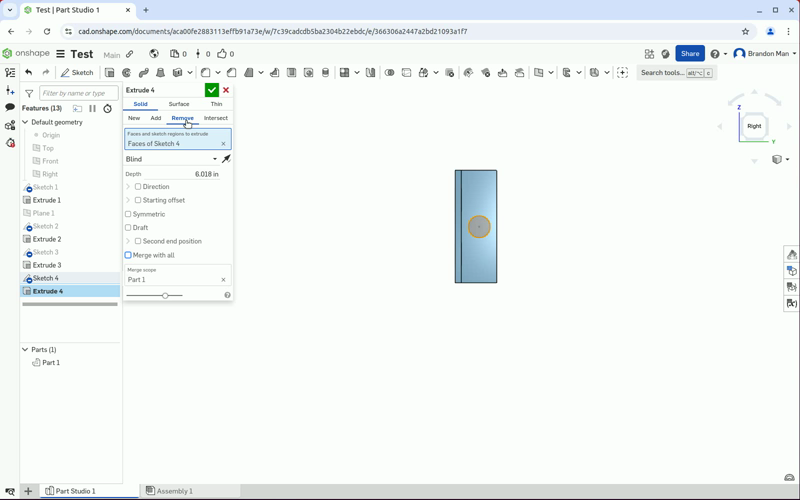
key(space)
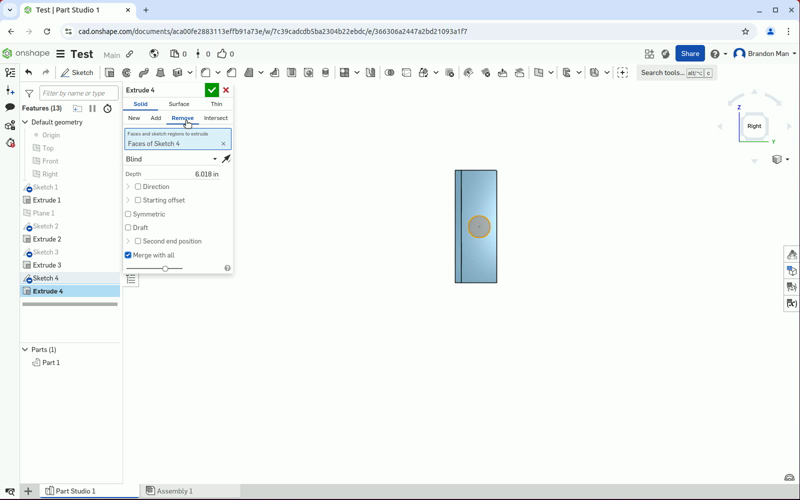
key(enter)
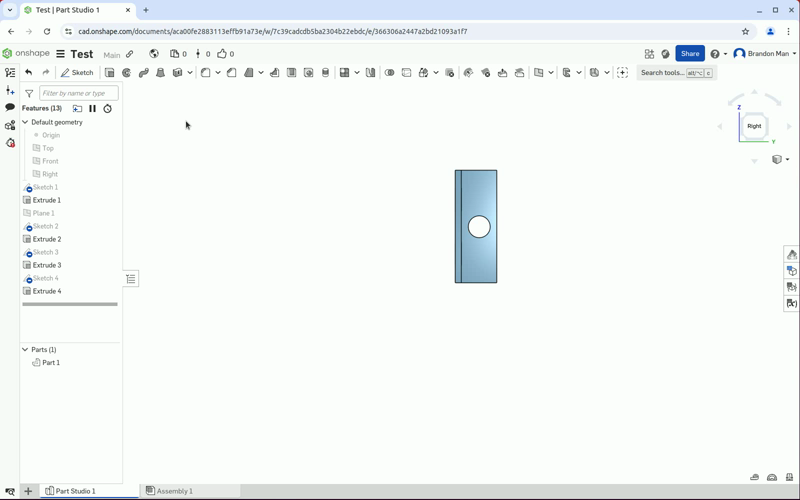
key(shift+h)
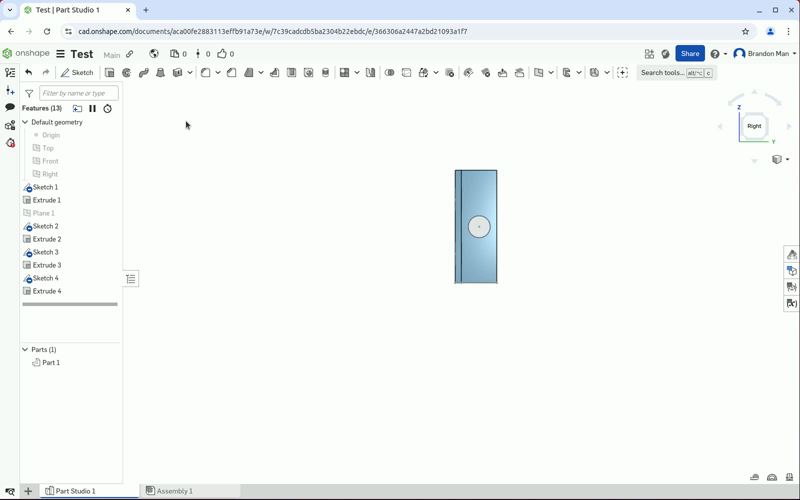
key(shift+h)
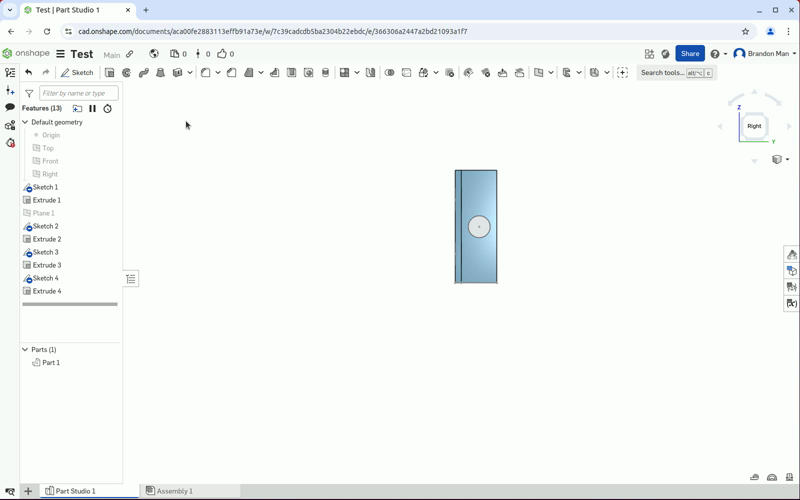
key(shift+7)
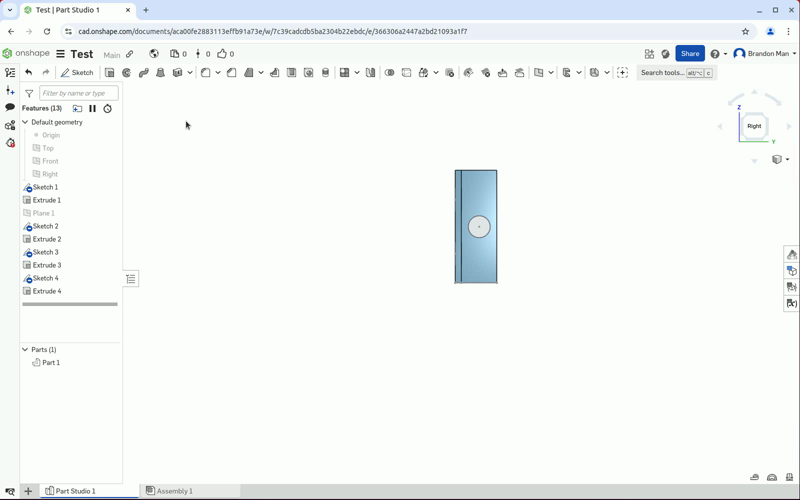
key(right, 2)
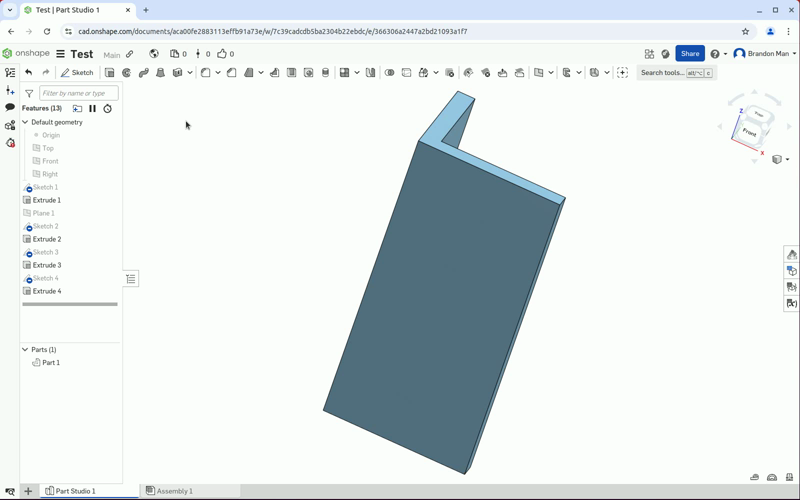
key(down, 2)
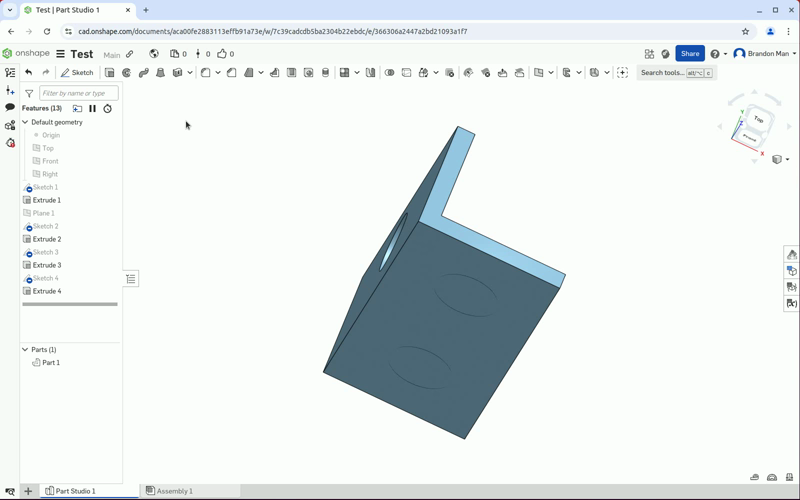
key(up, 2)
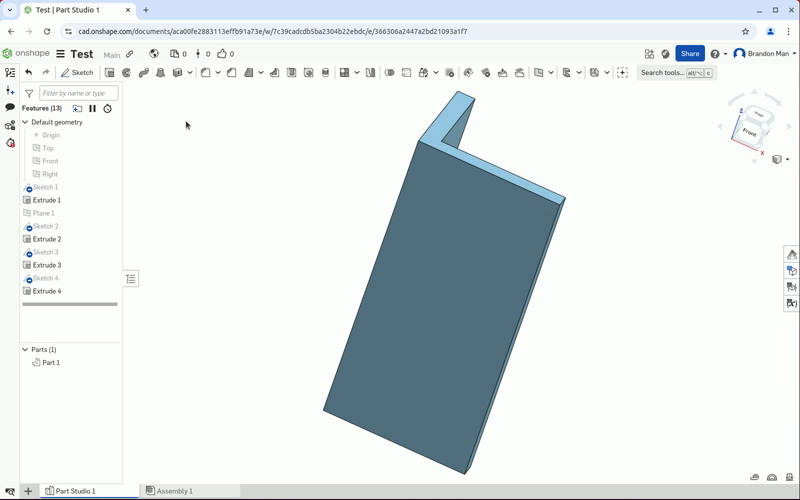
key(left, 2)
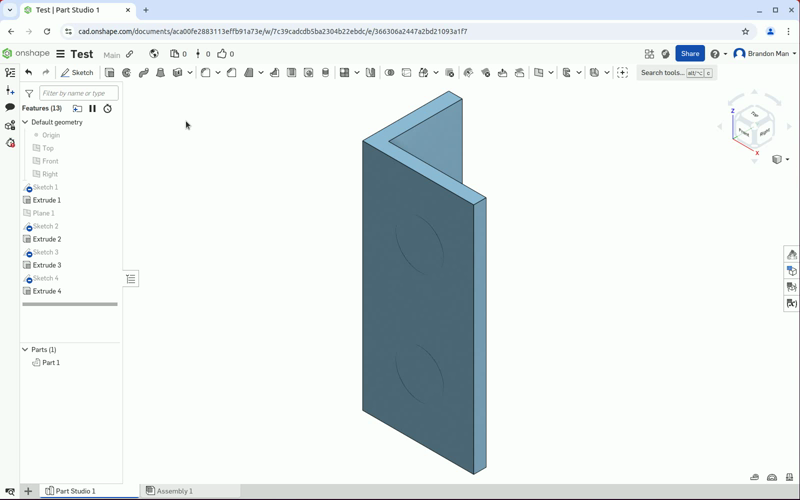
mouse_move(73, 189)
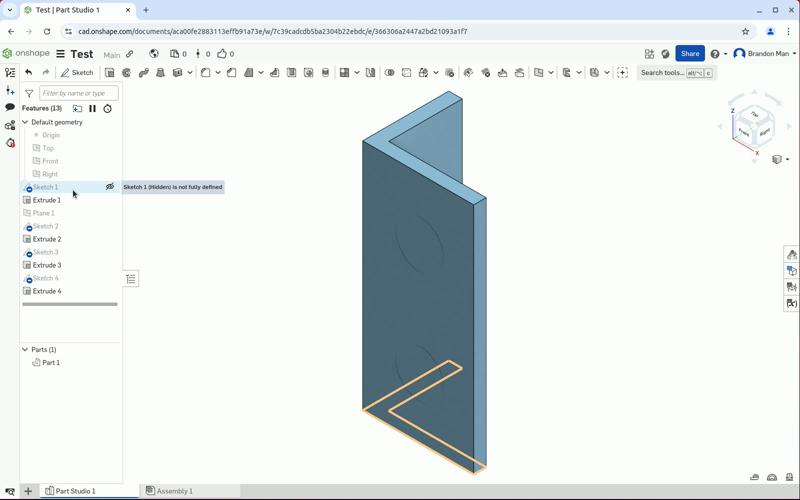
click(73, 189)